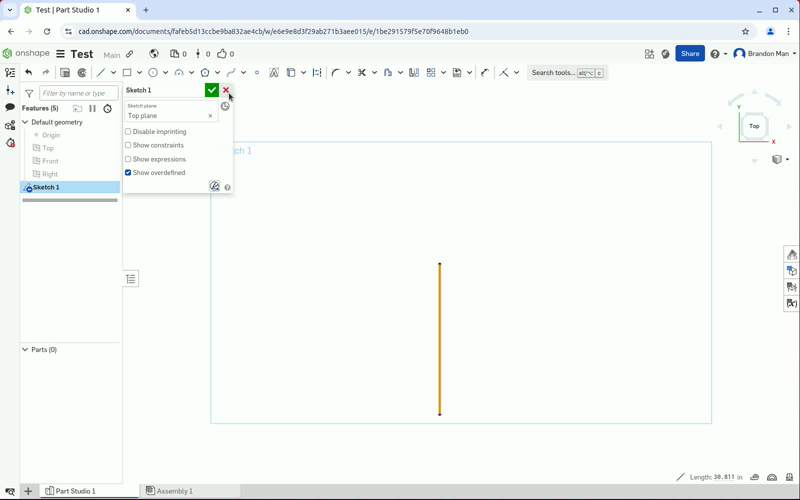
key(shift+h)
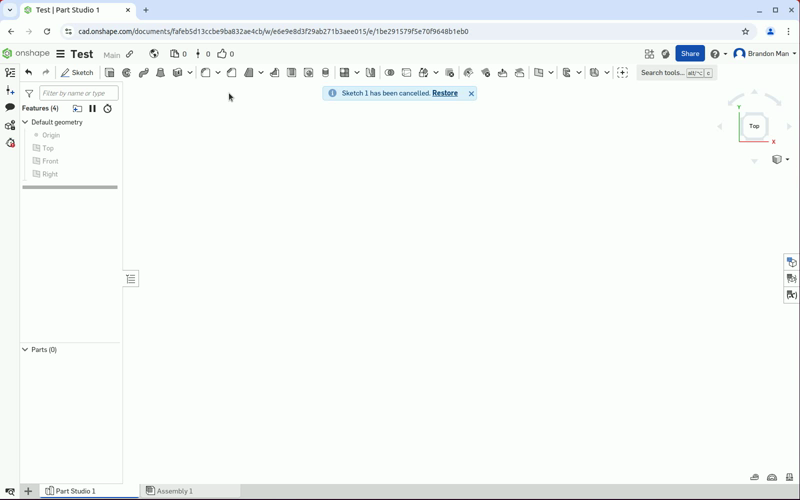
mouse_move(73, 352)
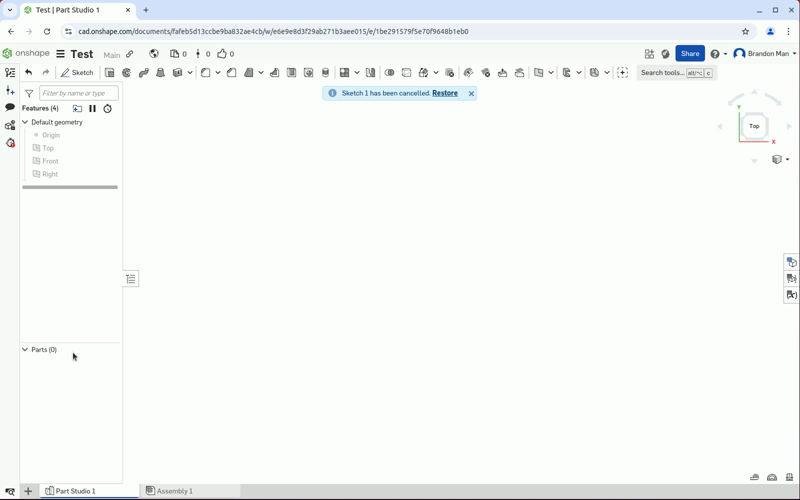
key(y)
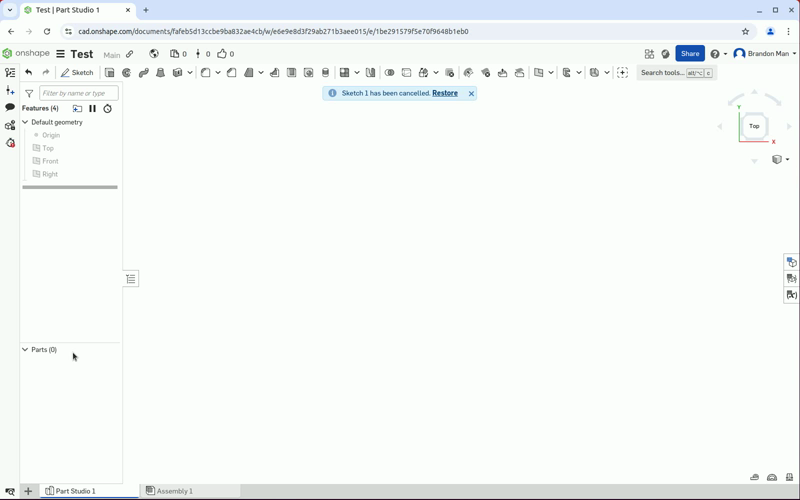
key(shift+p)
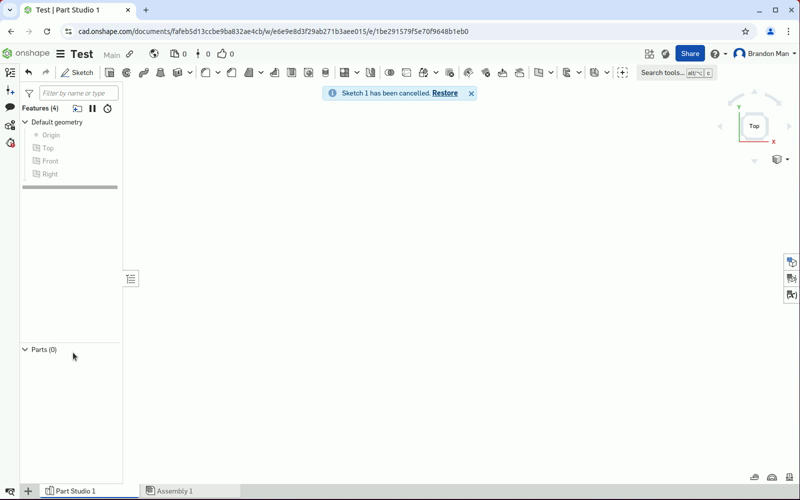
key(space)
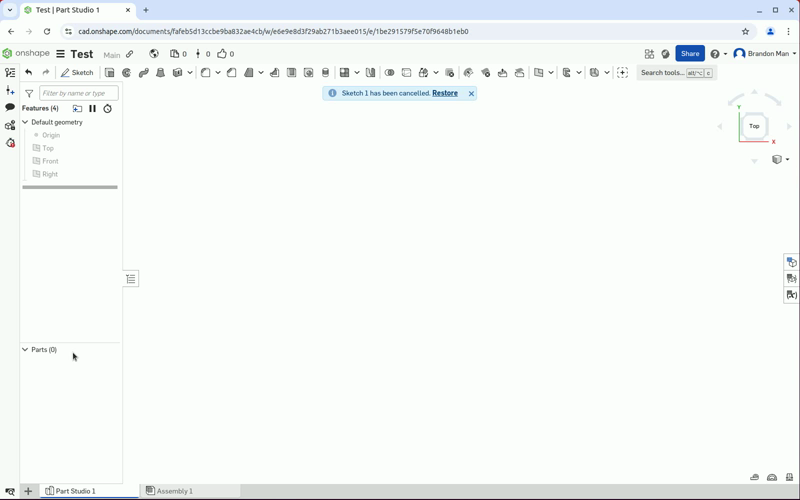
key_down(shift)
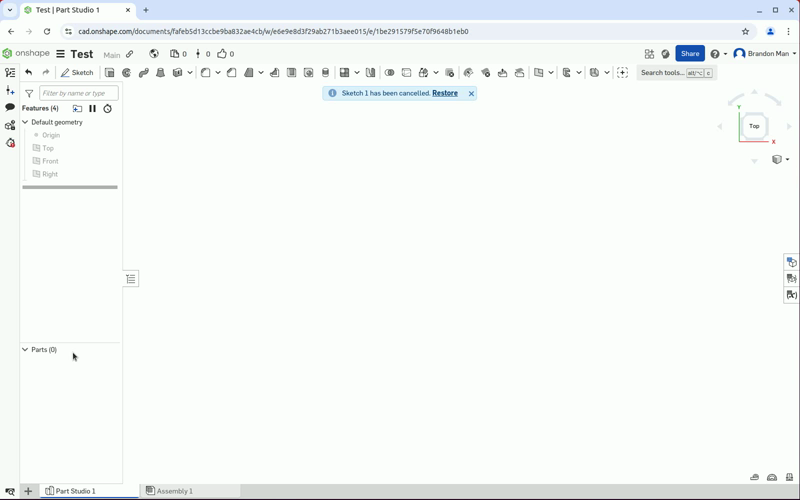
key(up)
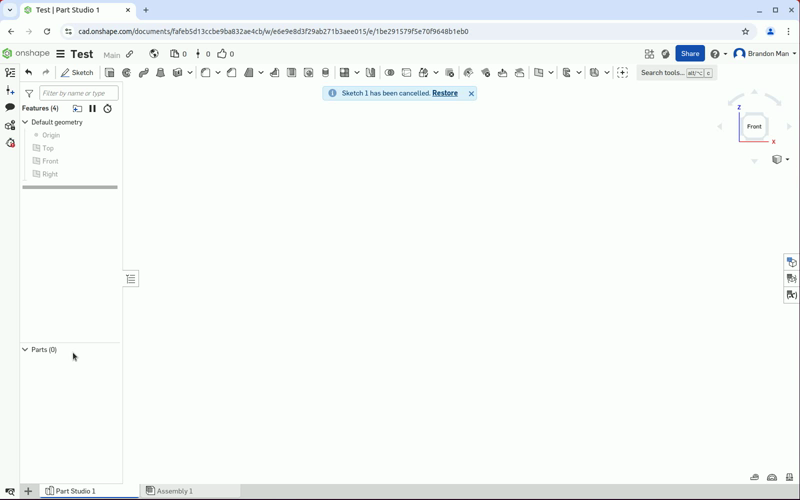
key_up(shift)
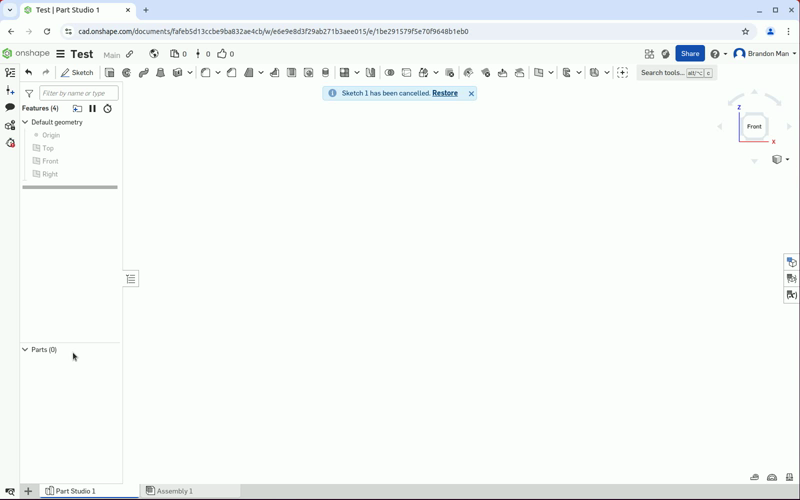
mouse_move(73, 352)
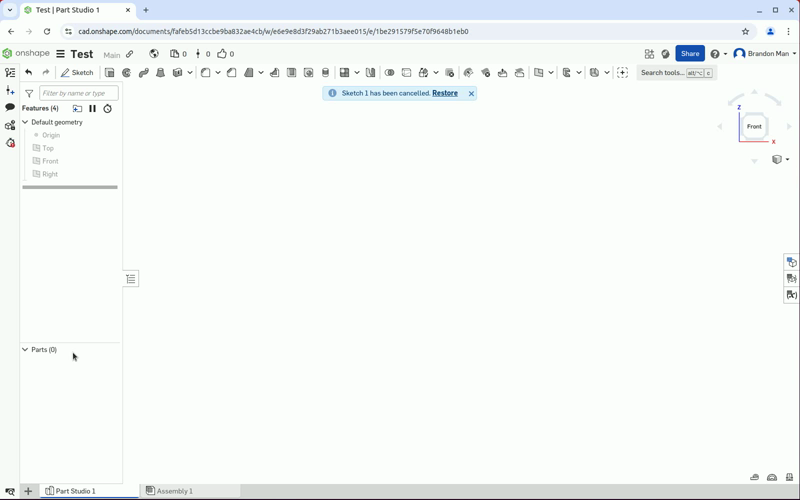
key(shift+y)
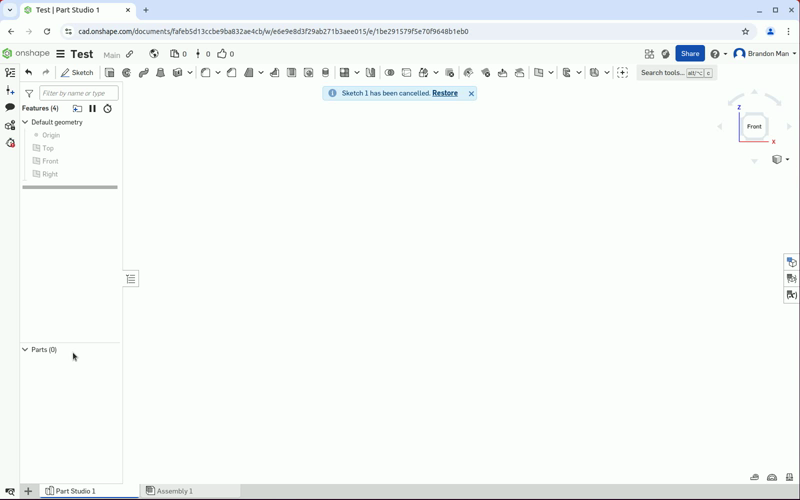
key(shift+s)
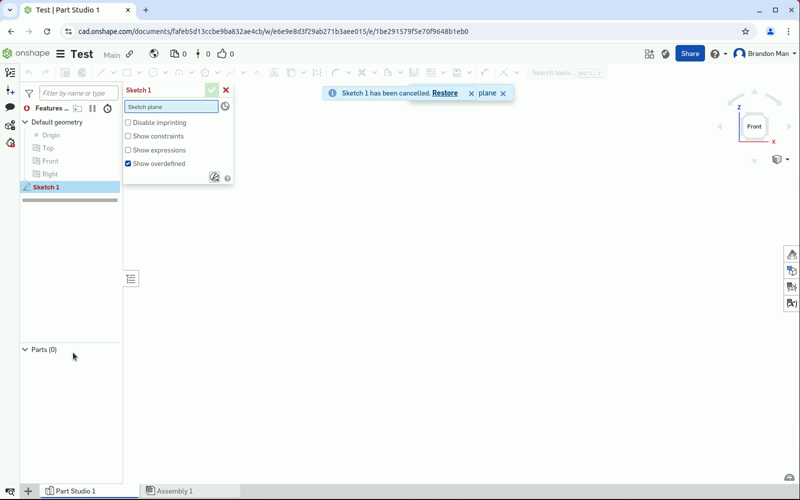
mouse_move(73, 163)
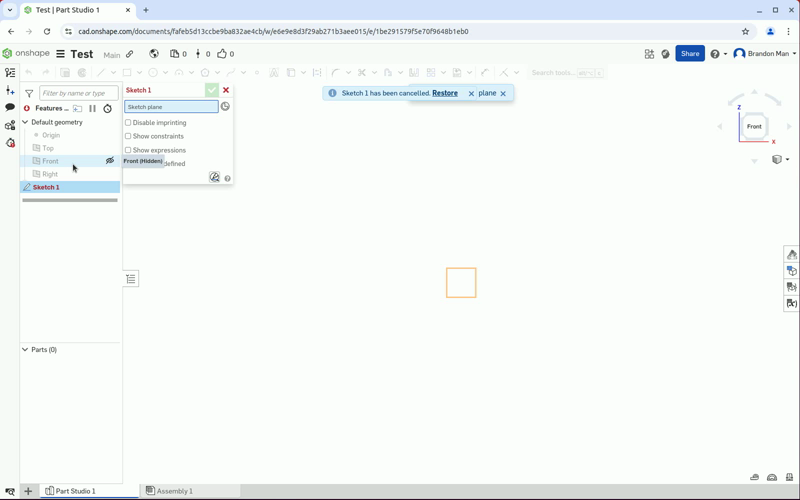
click(73, 163)
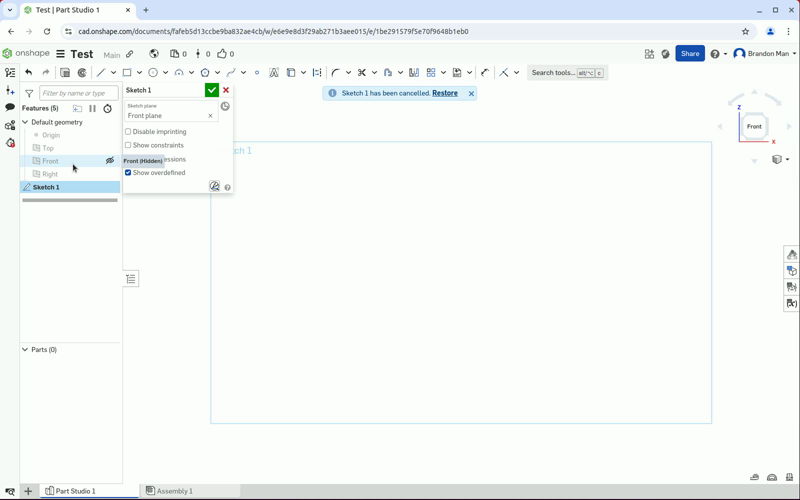
mouse_move(73, 352)
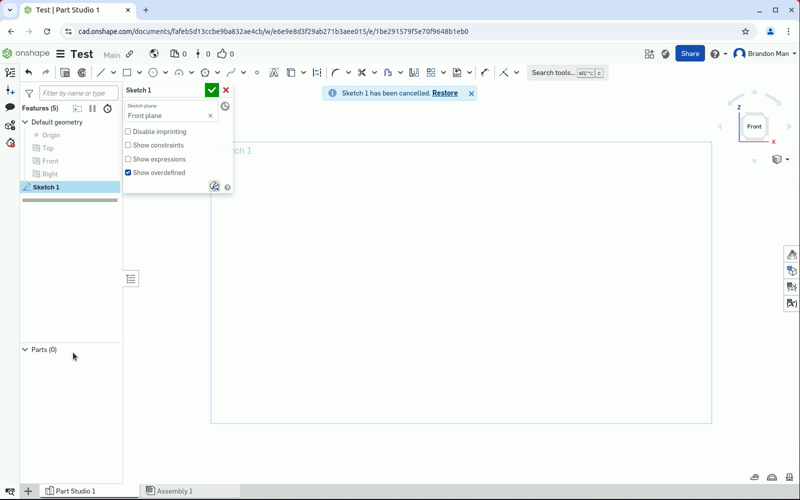
key(y)
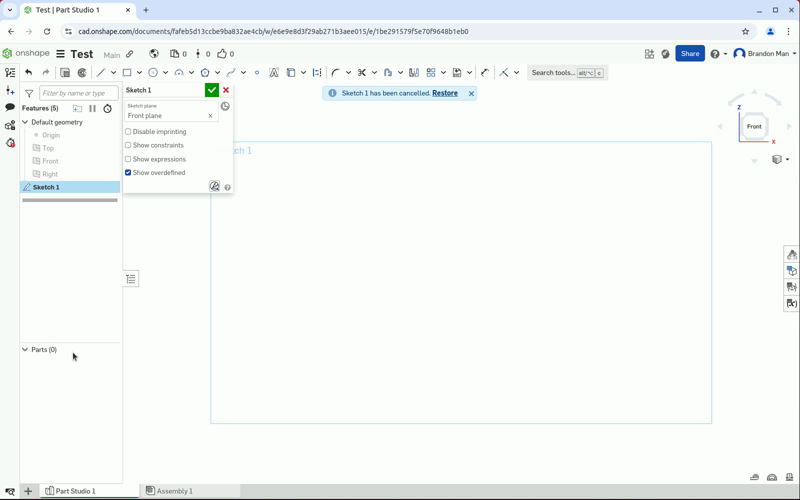
key(c)
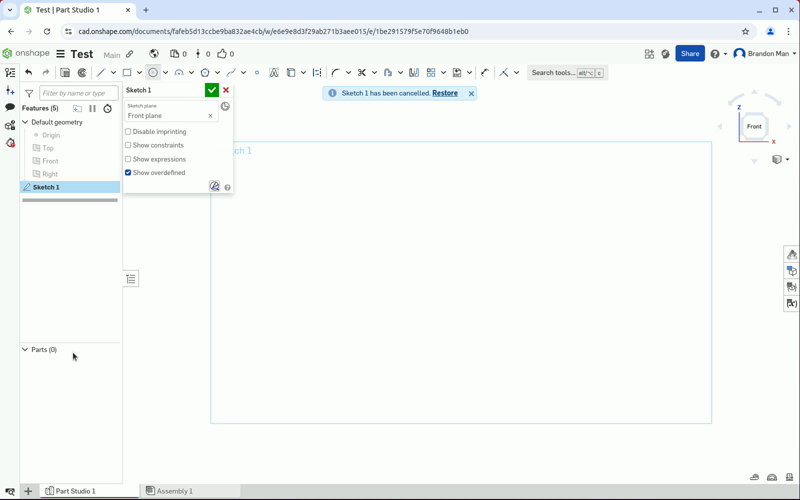
key_down(shift)
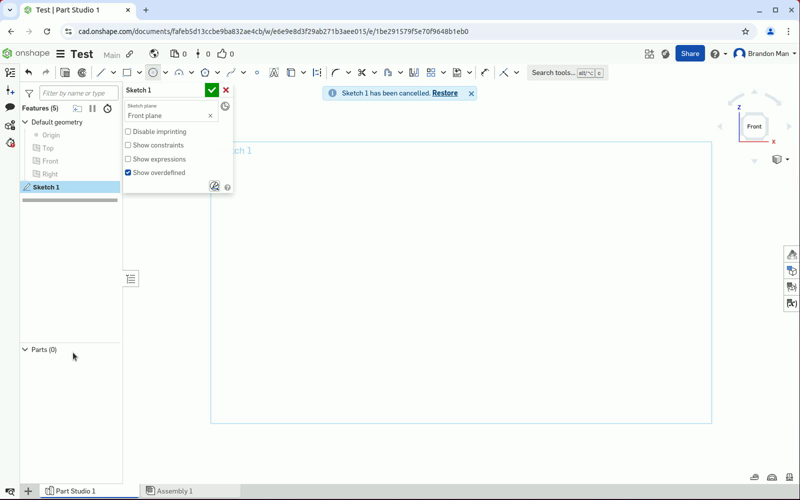
mouse_move(358, 232)
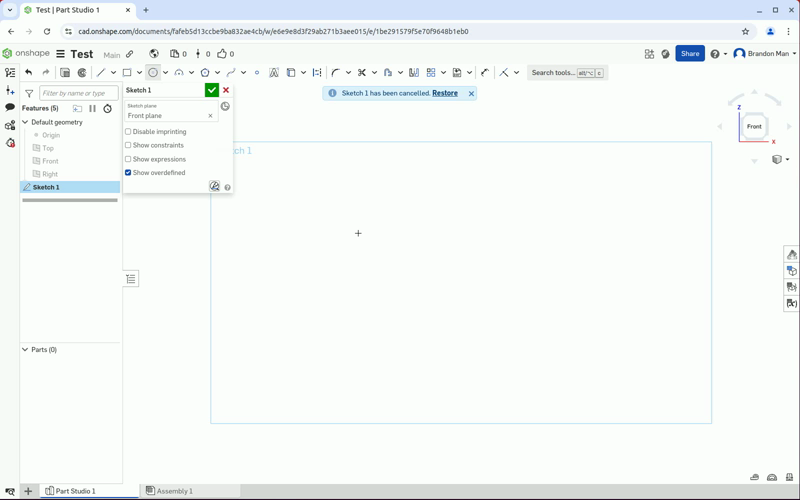
click(358, 232)
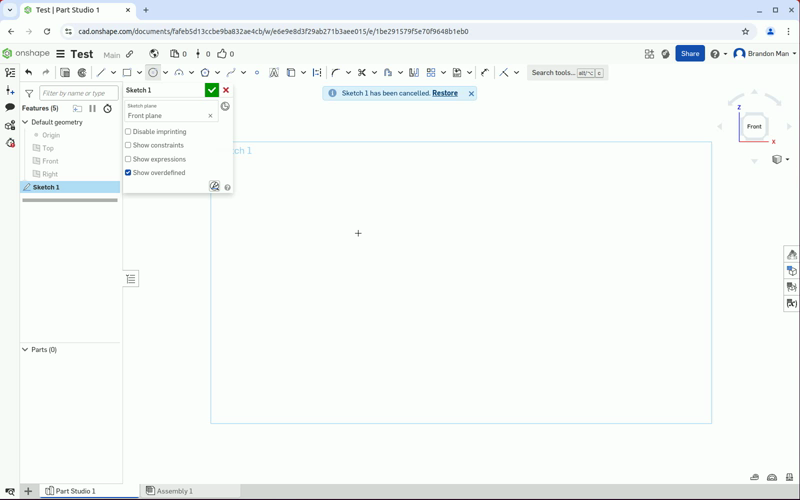
key_up(shift)
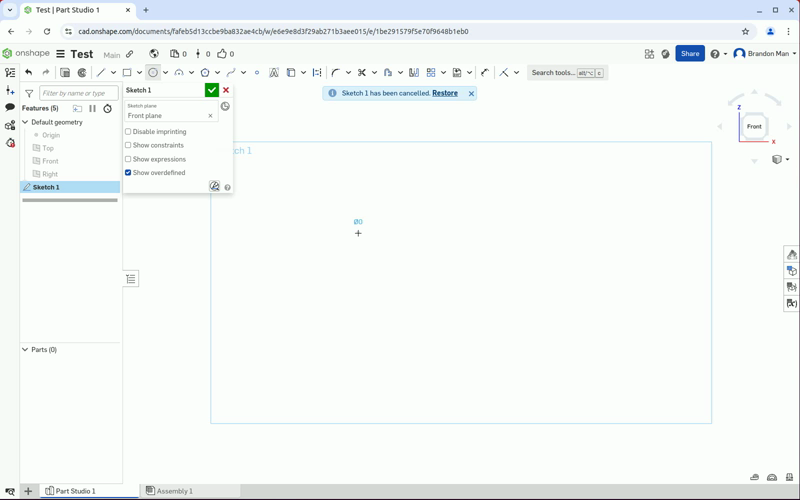
mouse_move(362, 232)
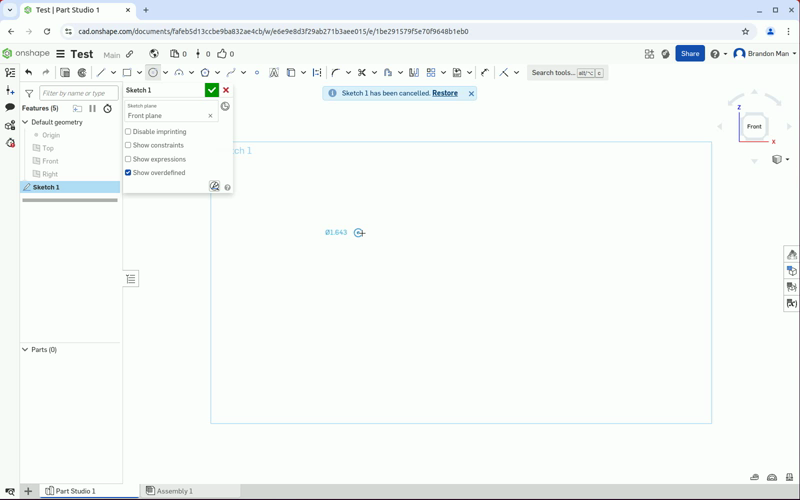
click(362, 232)
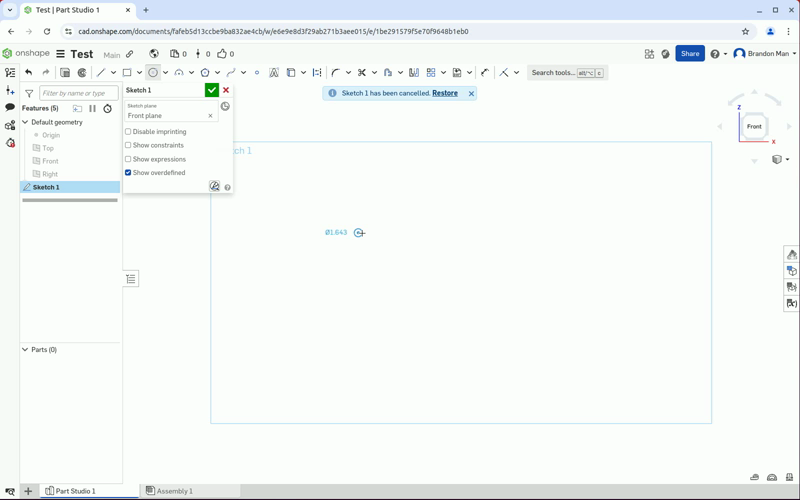
key(esc)
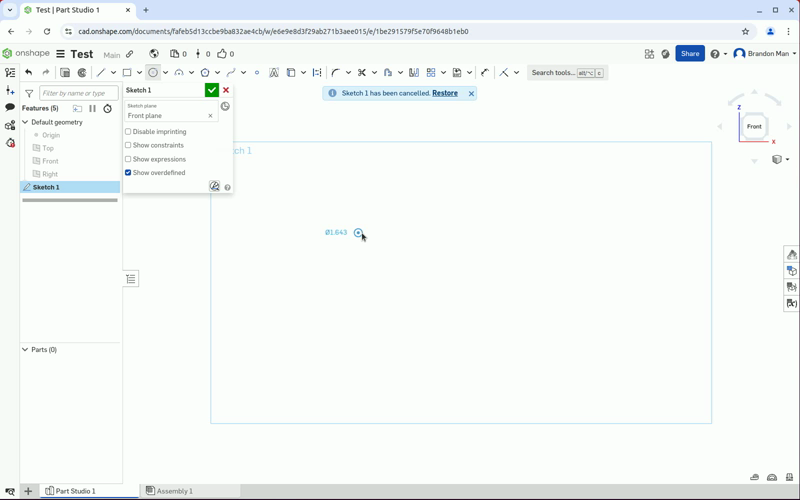
key(c)
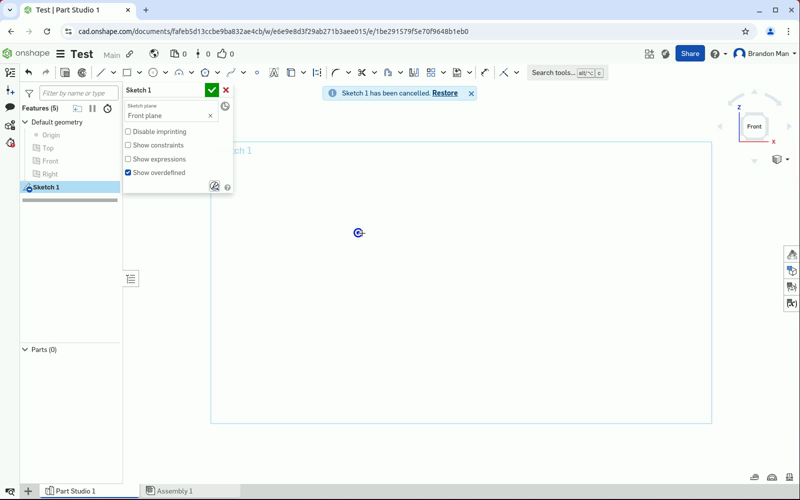
key_down(shift)
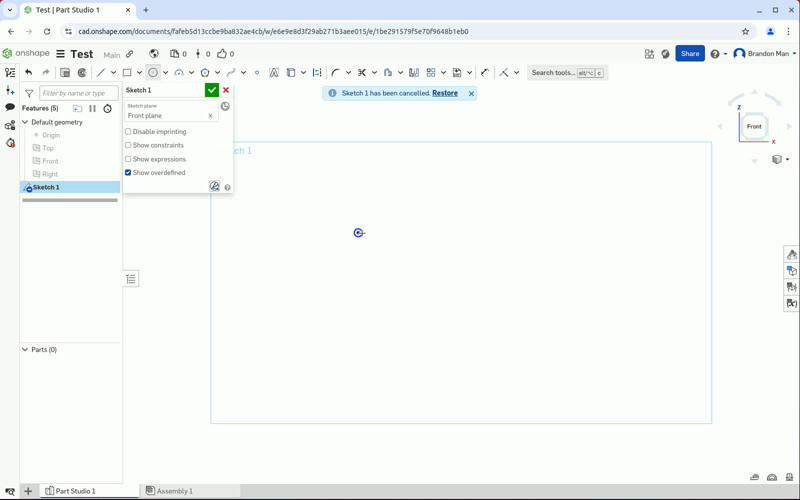
mouse_move(358, 232)
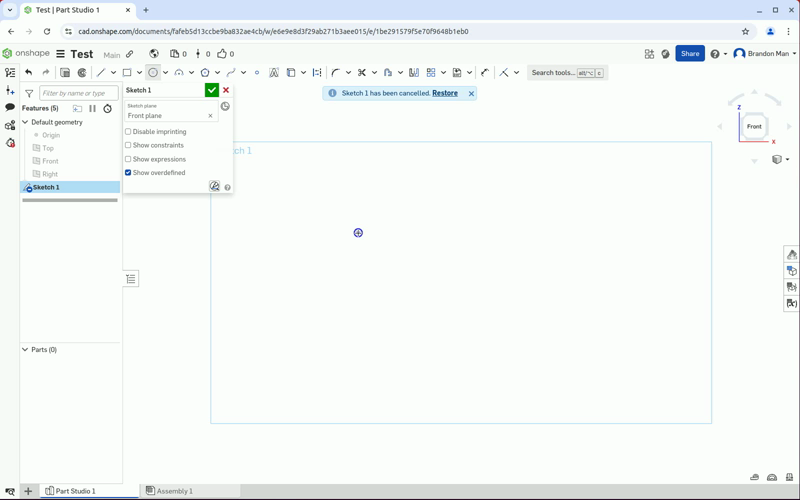
scroll(6)
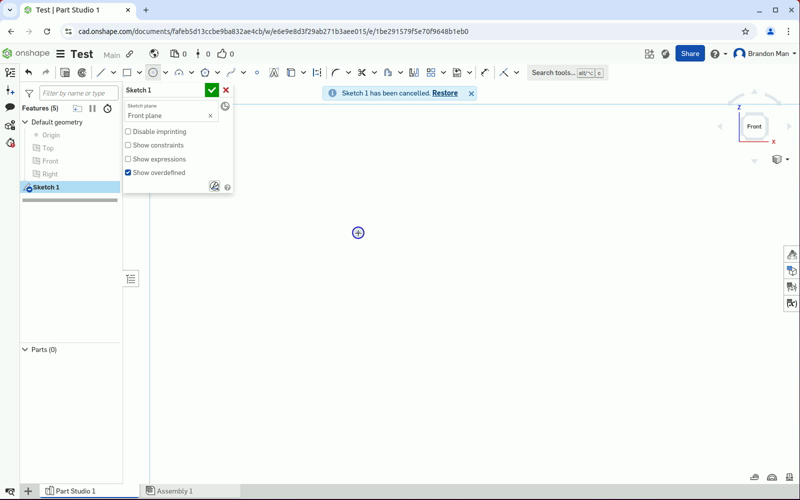
scroll(6)
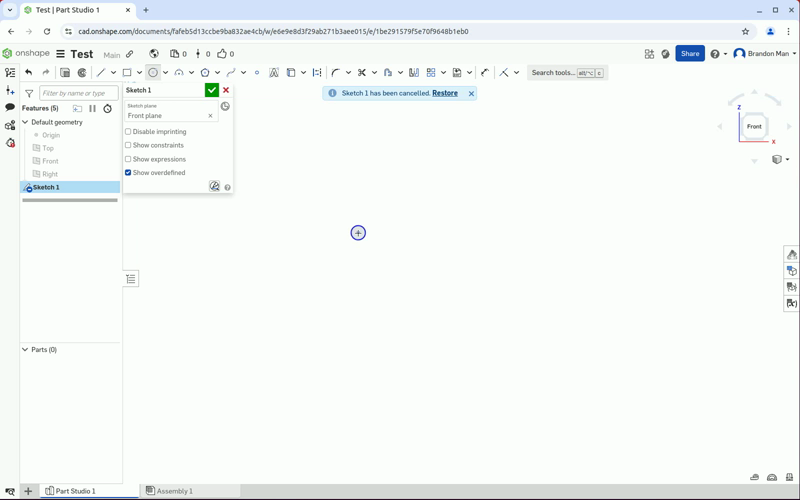
scroll(6)
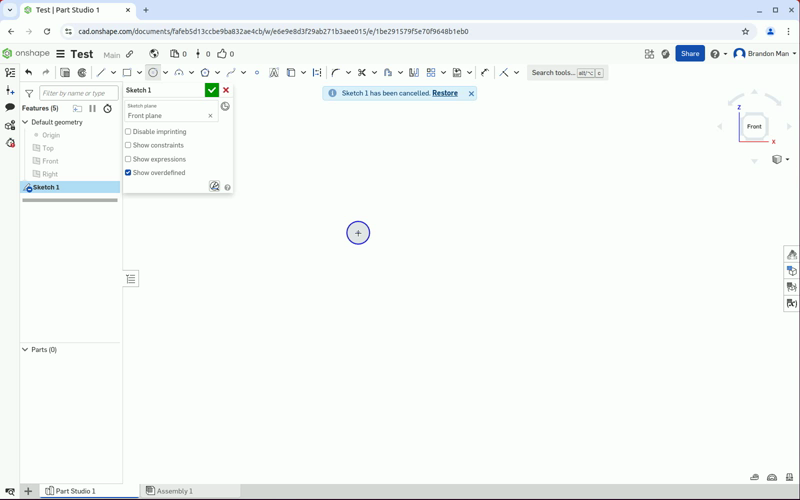
scroll(6)
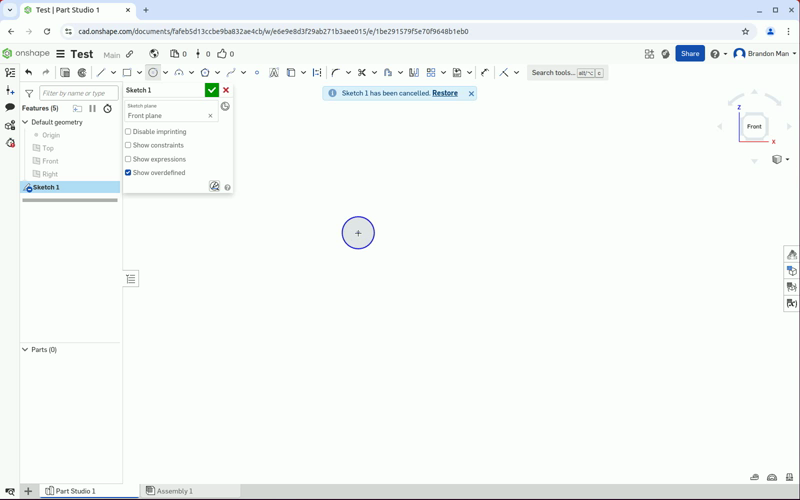
scroll(6)
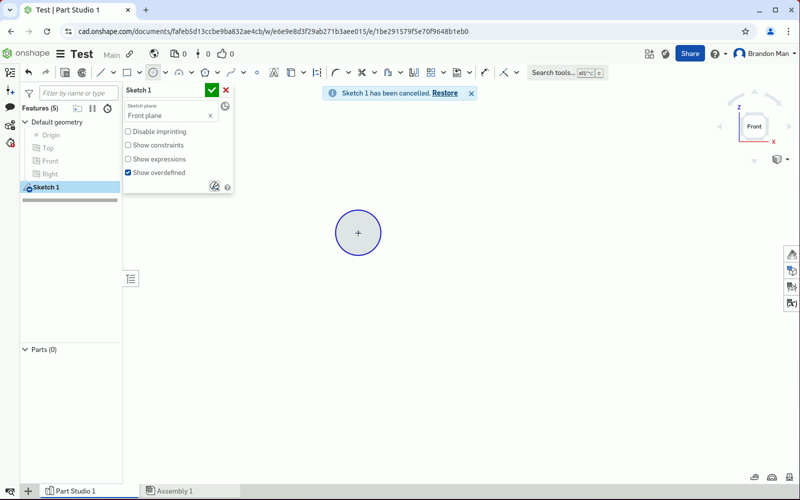
scroll(6)
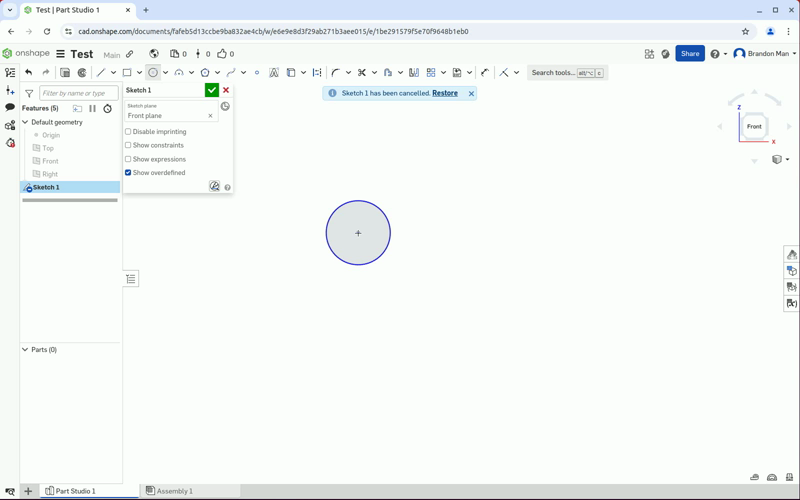
scroll(6)
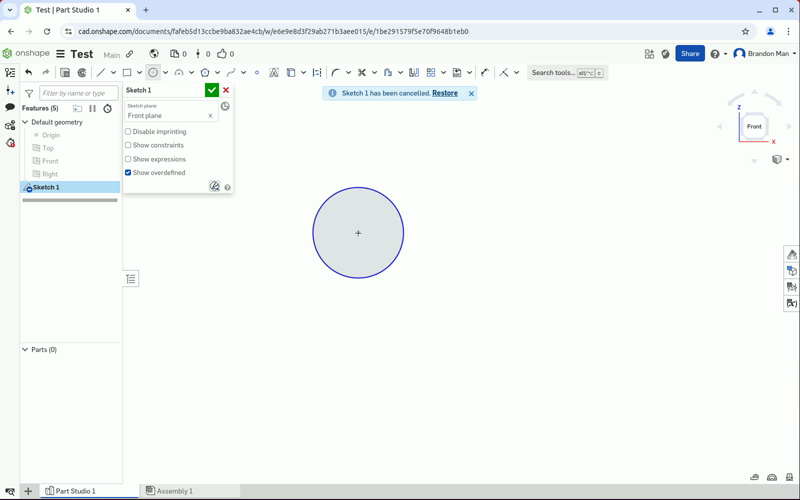
click(358, 232)
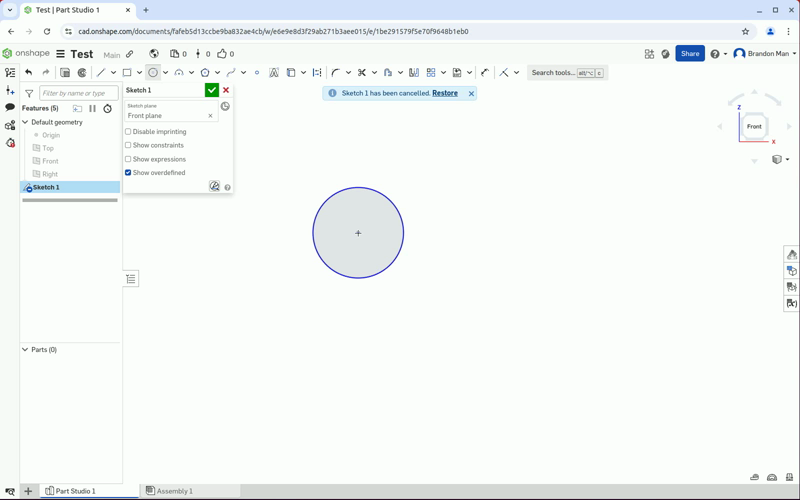
scroll(-6)
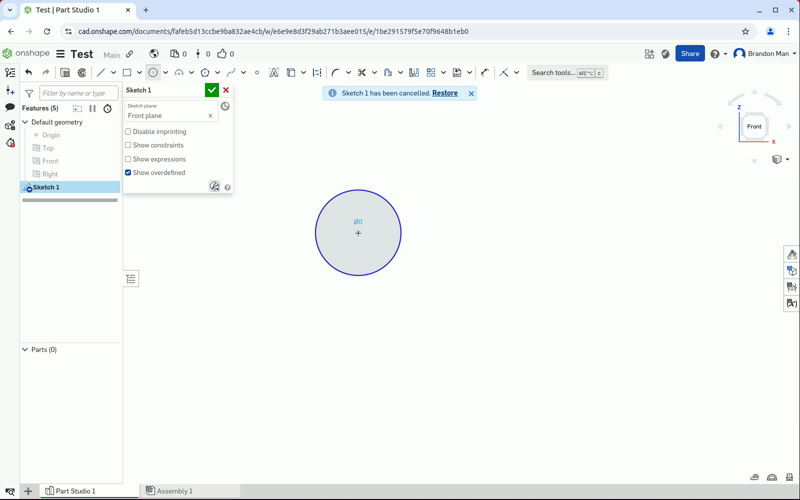
scroll(-6)
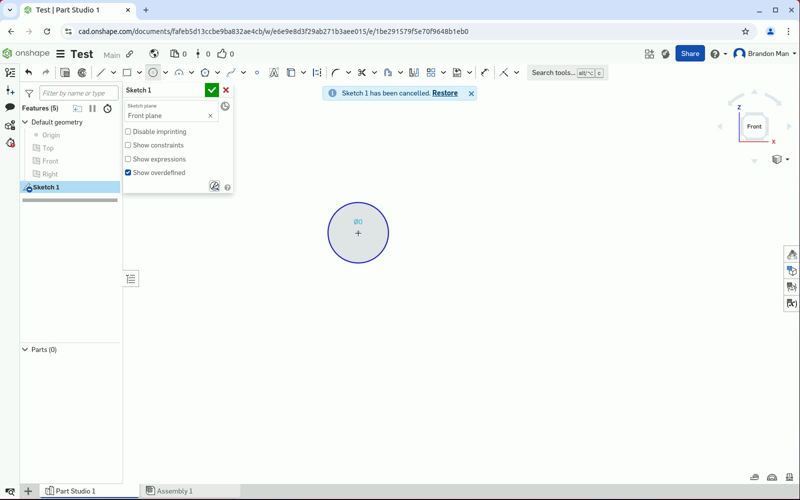
scroll(-6)
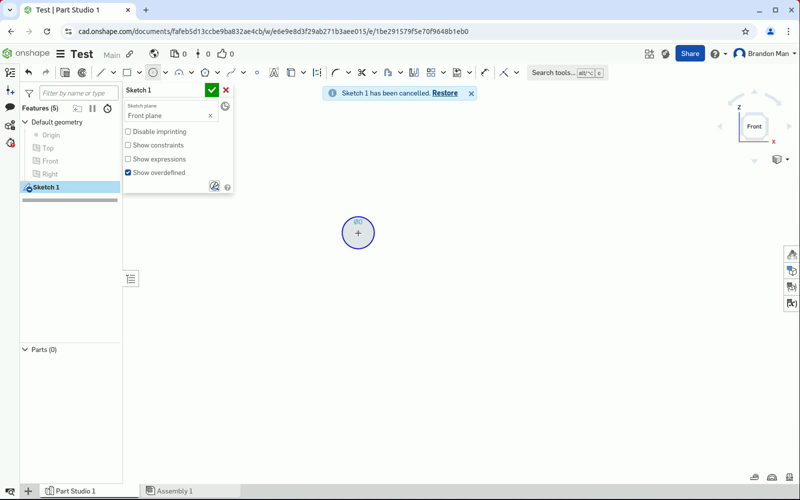
scroll(-6)
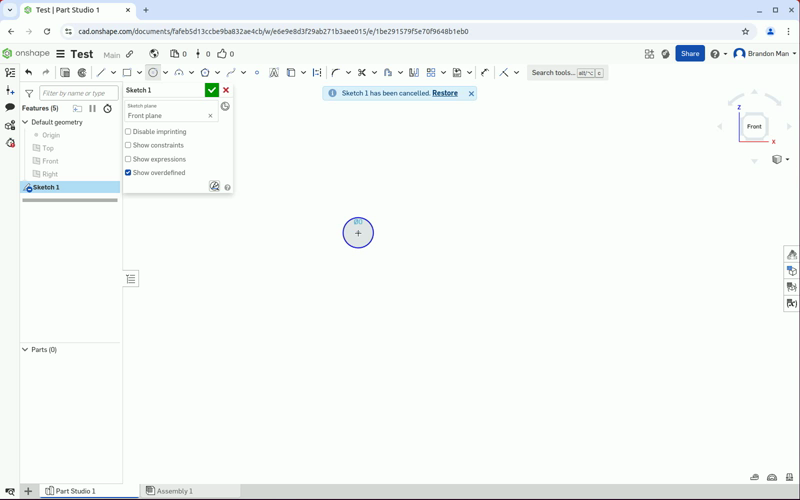
scroll(-6)
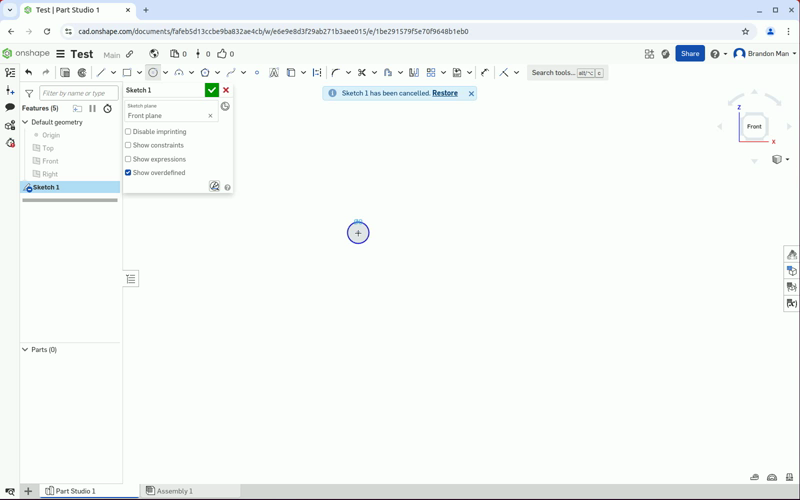
scroll(-6)
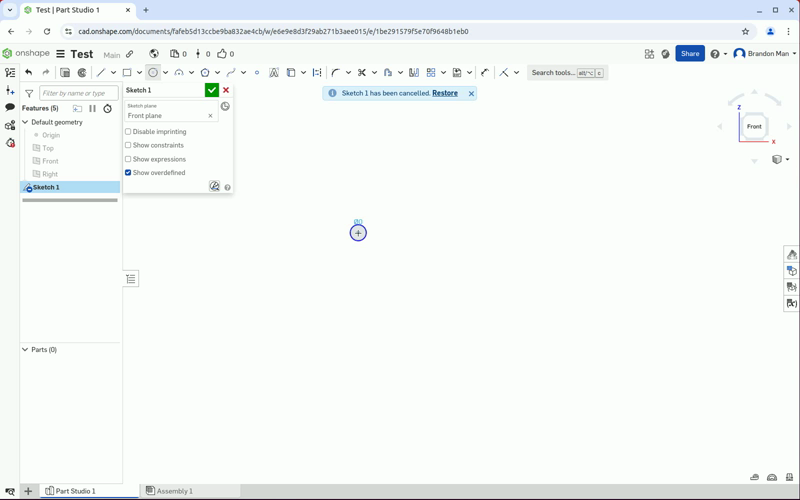
scroll(-6)
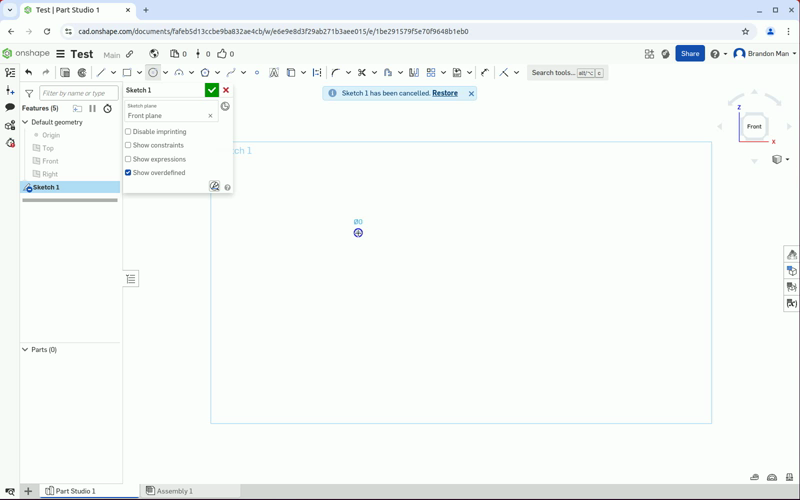
key_up(shift)
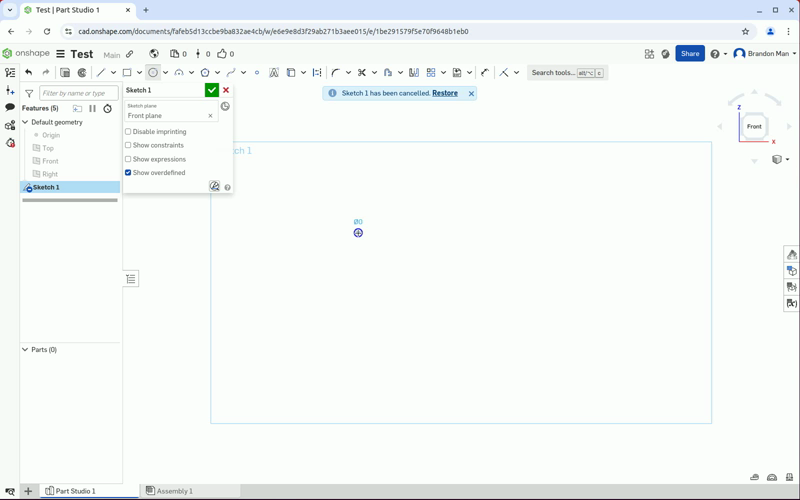
mouse_move(359, 232)
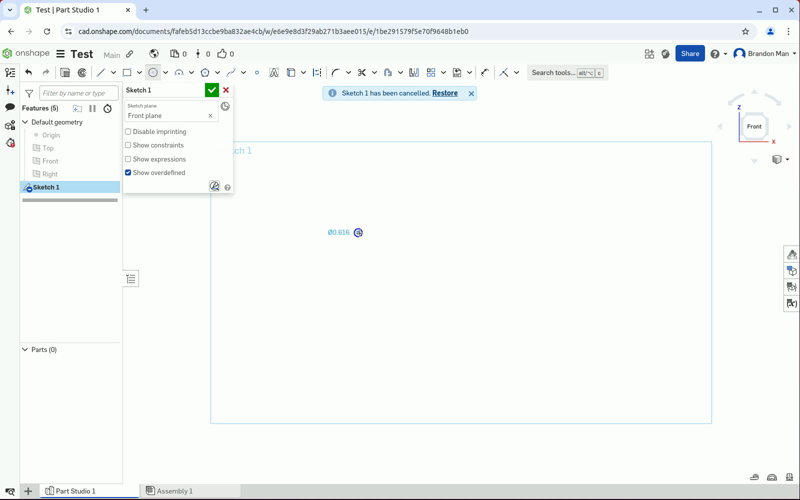
scroll(6)
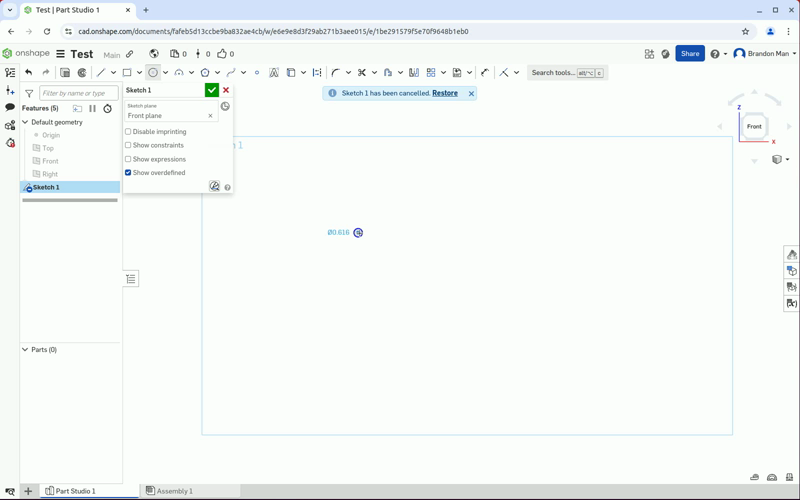
scroll(6)
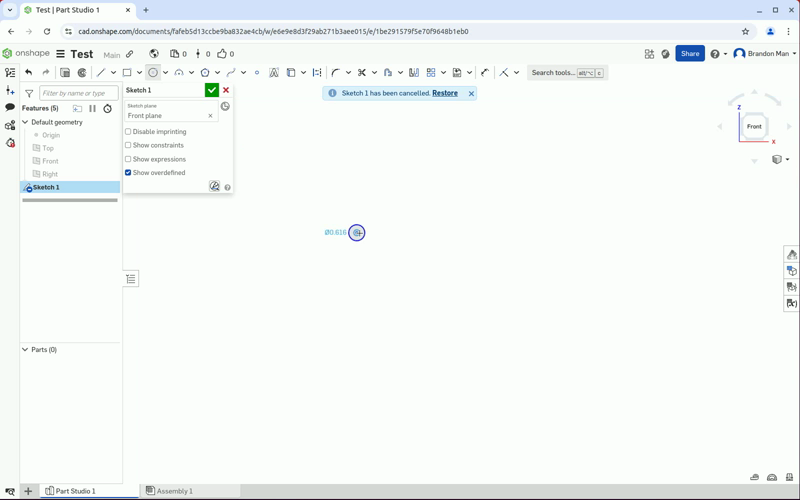
scroll(6)
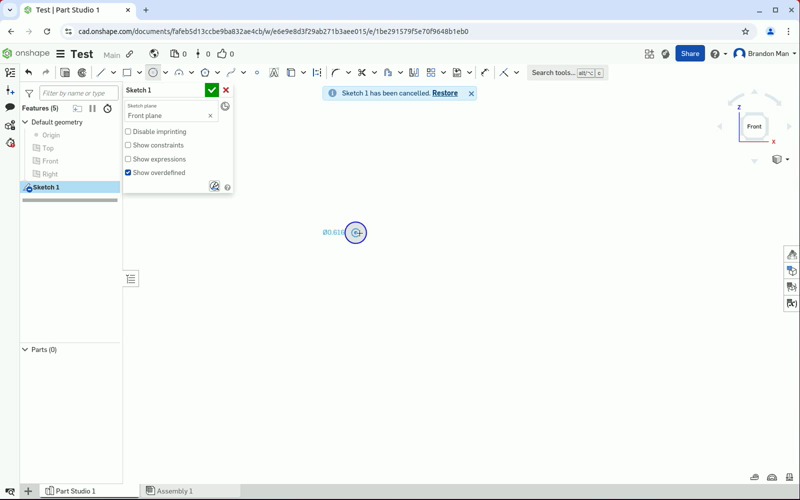
scroll(6)
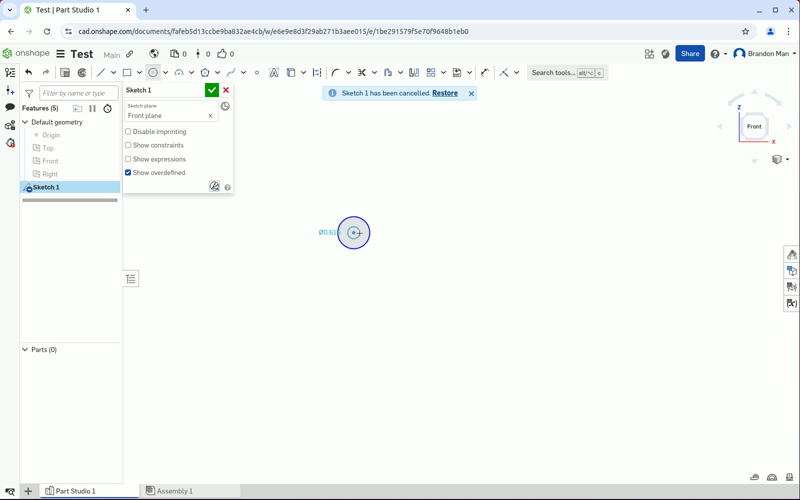
scroll(6)
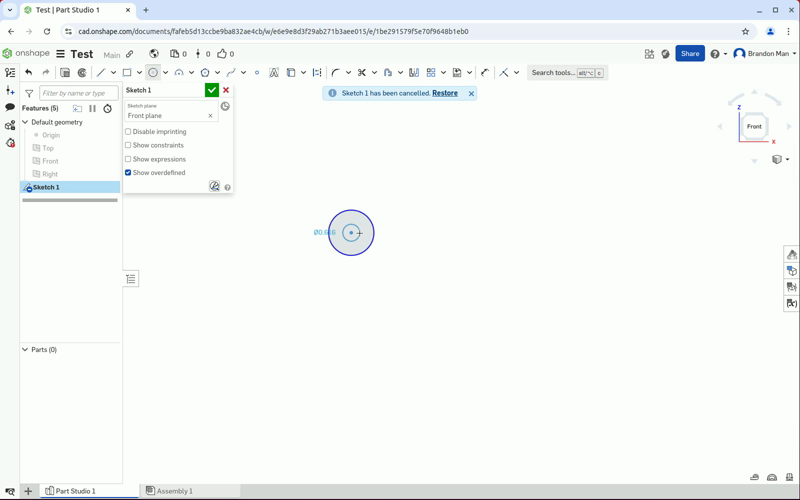
scroll(6)
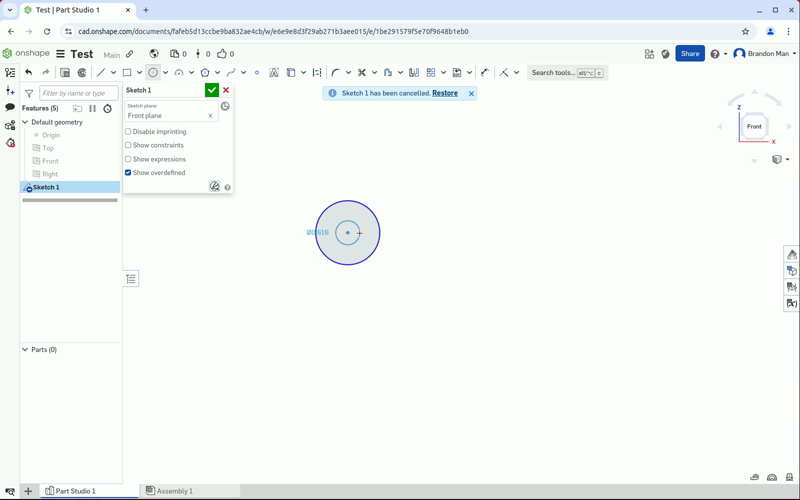
scroll(6)
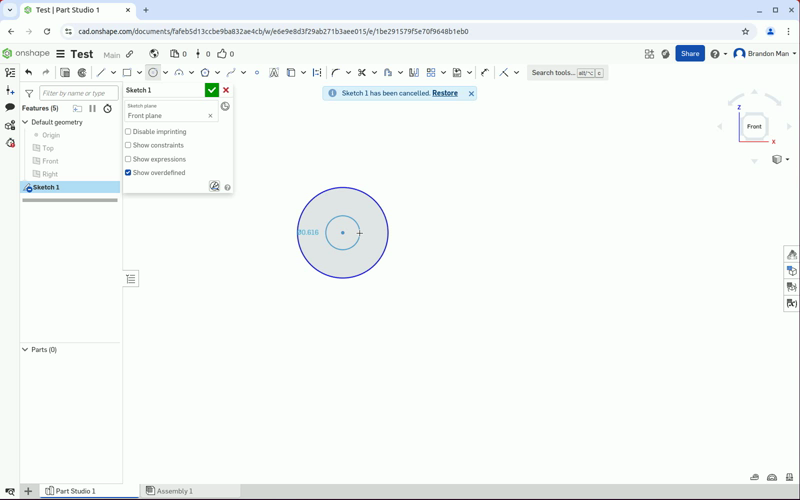
click(359, 232)
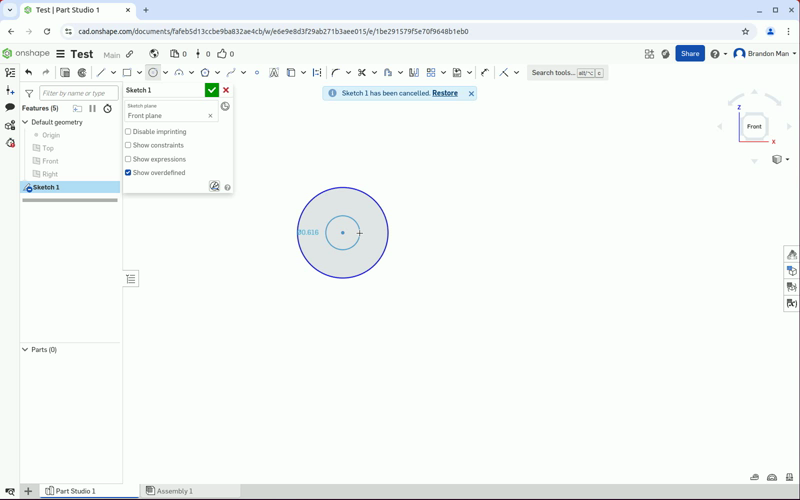
scroll(-6)
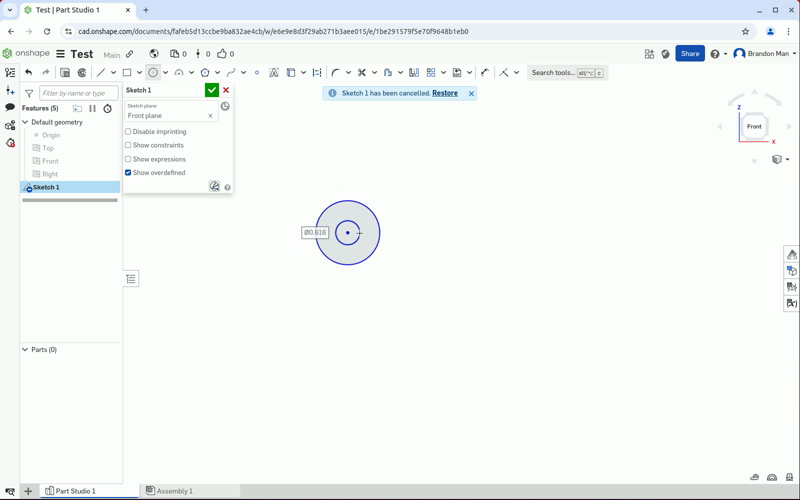
scroll(-6)
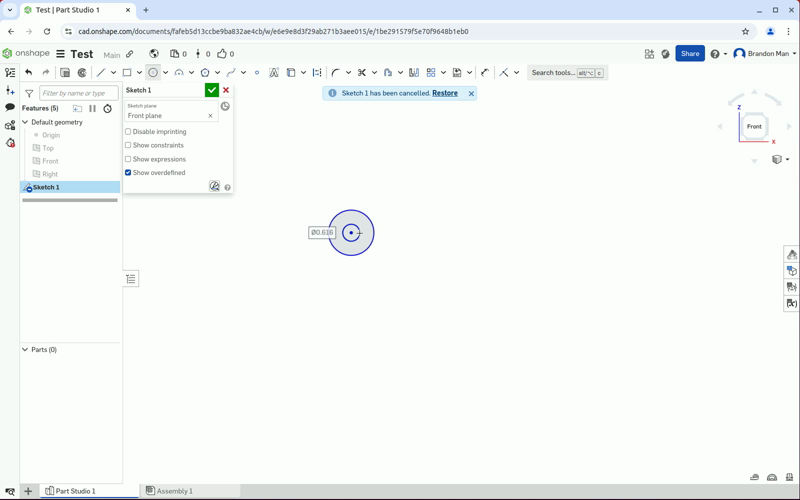
scroll(-6)
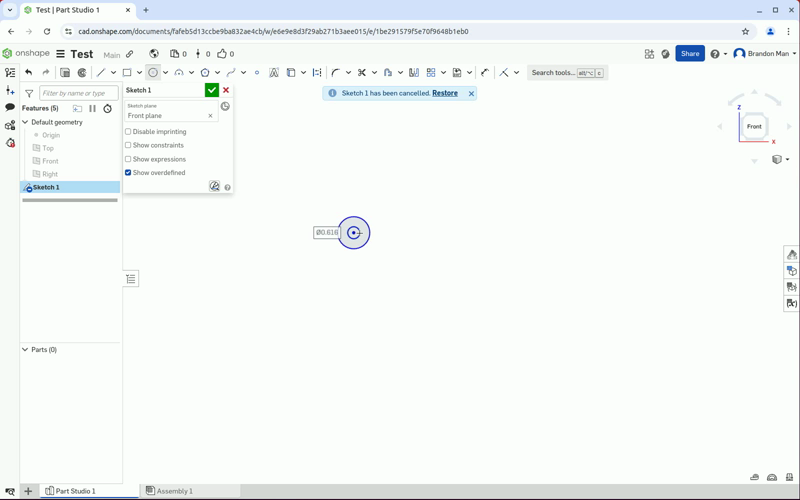
scroll(-6)
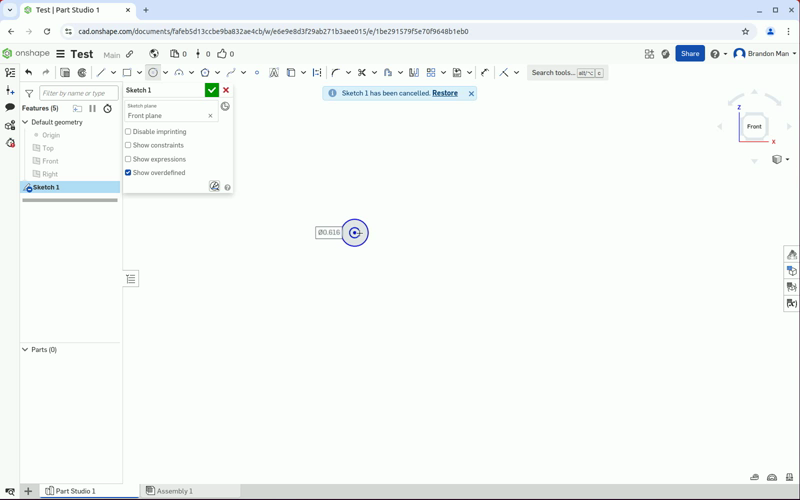
scroll(-6)
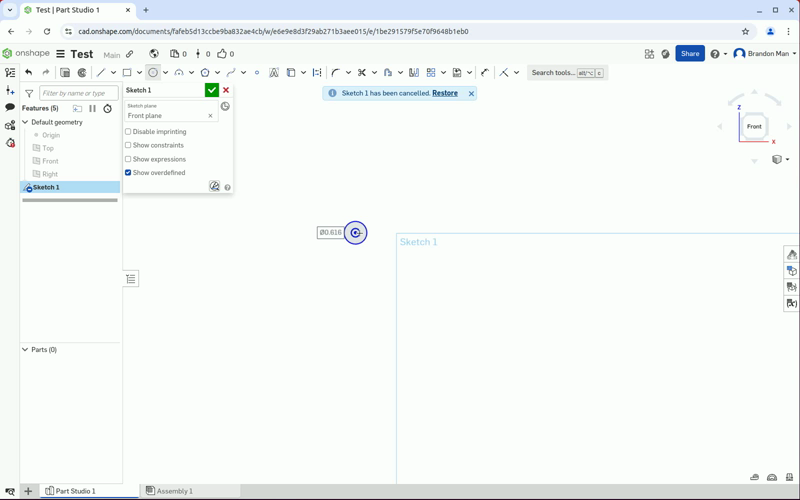
scroll(-6)
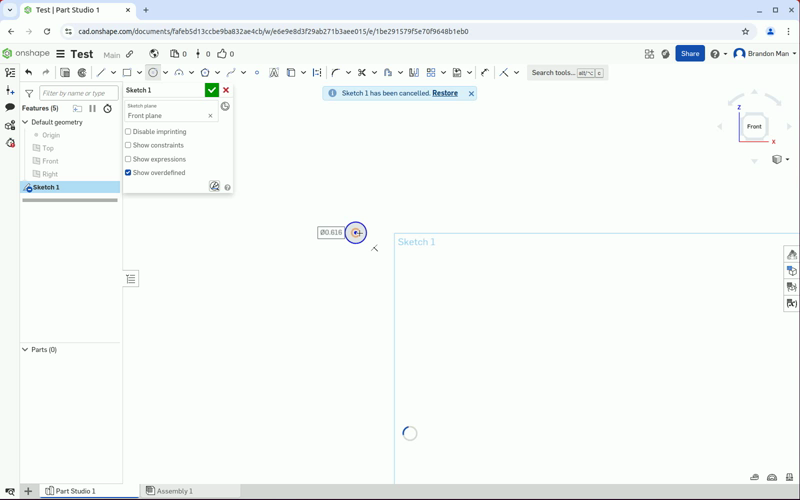
scroll(-6)
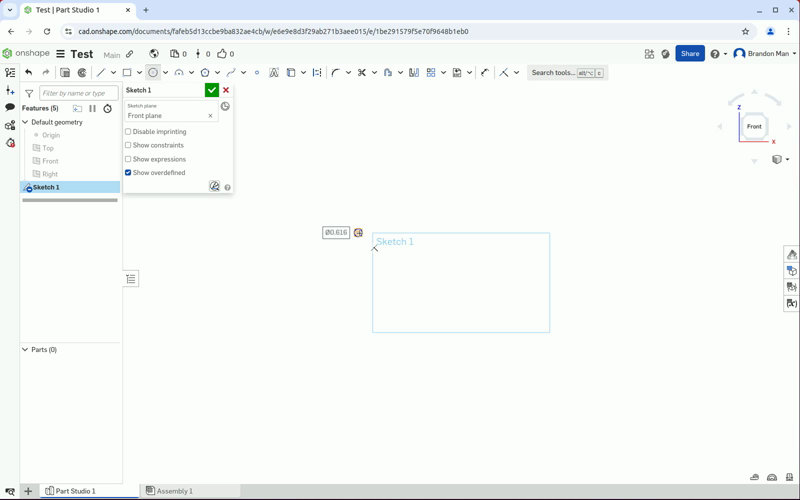
key(esc)
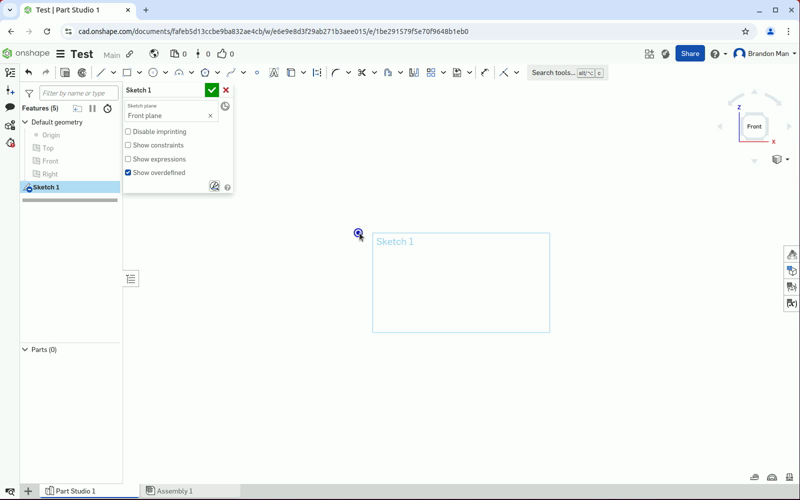
mouse_move(360, 233)
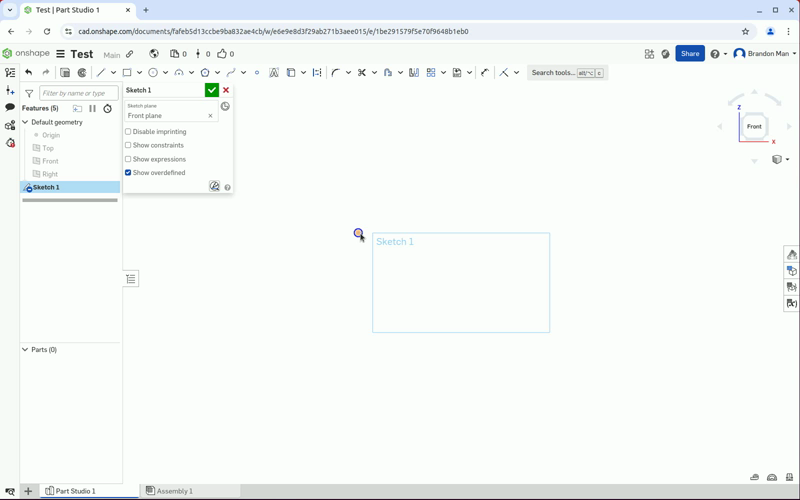
scroll(6)
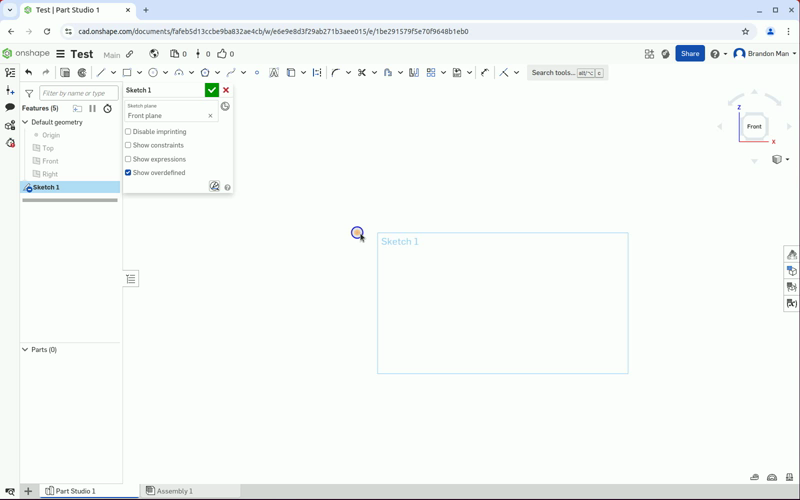
scroll(6)
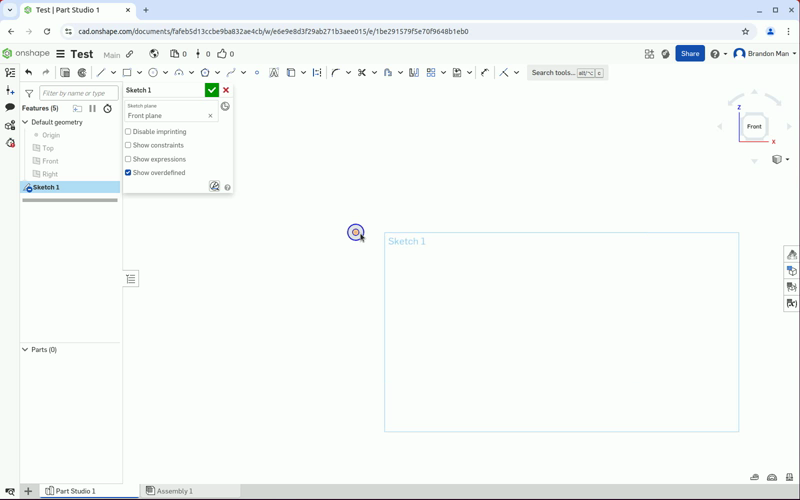
scroll(6)
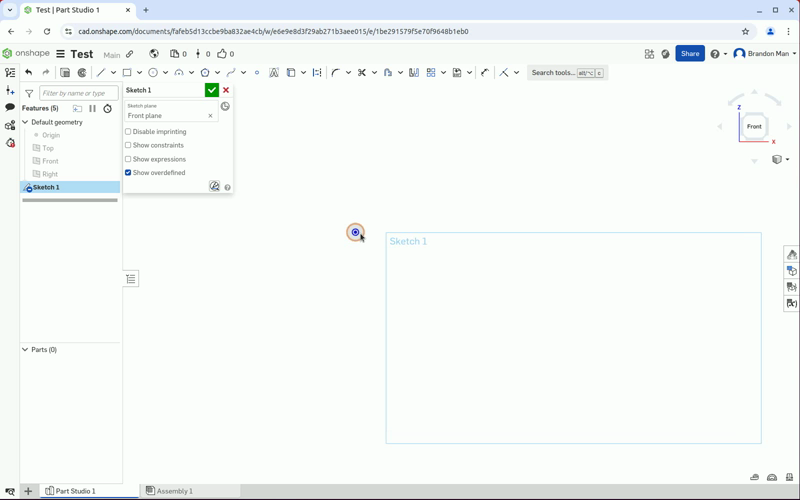
scroll(6)
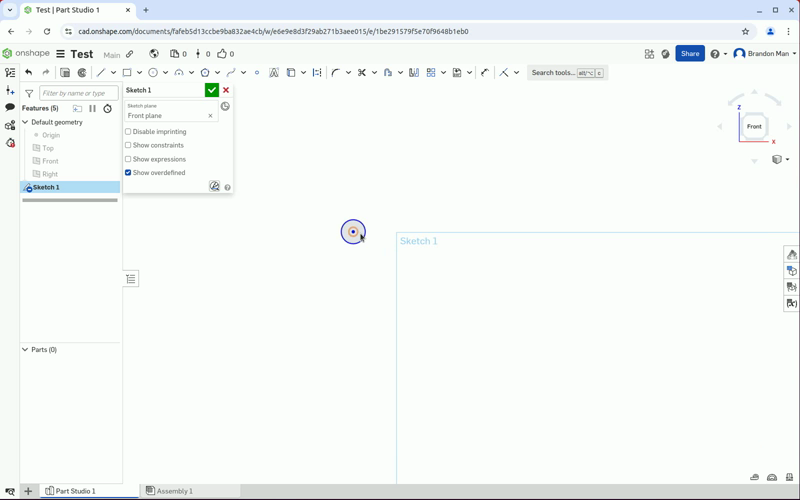
scroll(6)
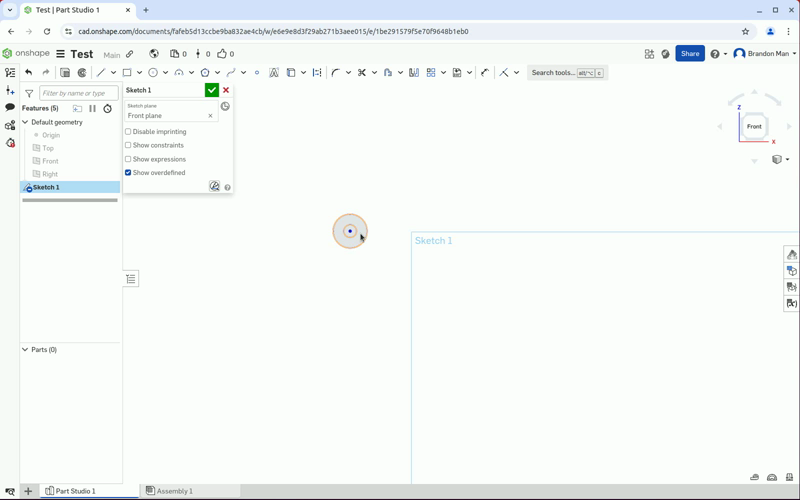
scroll(6)
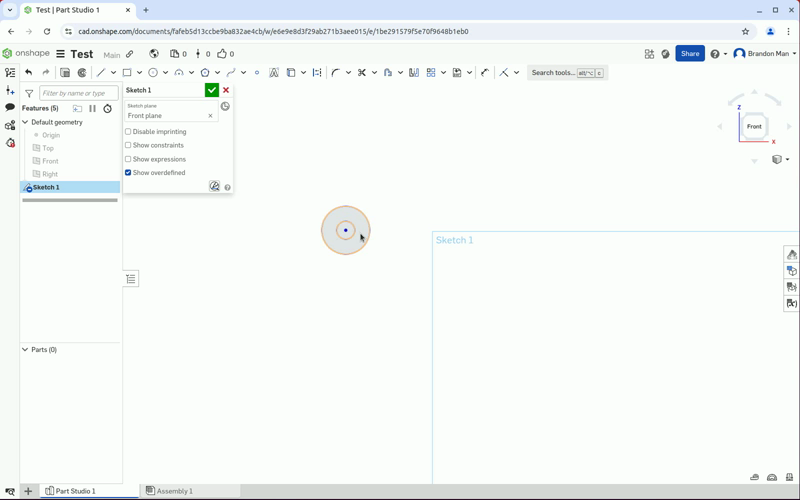
scroll(6)
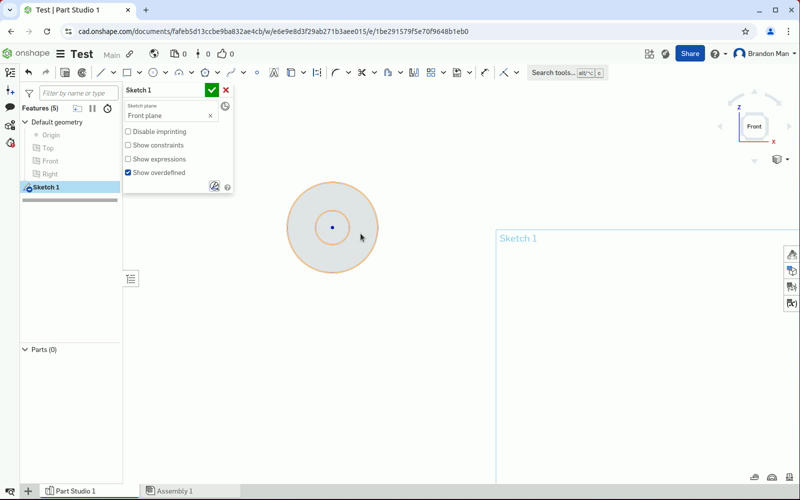
click(360, 233)
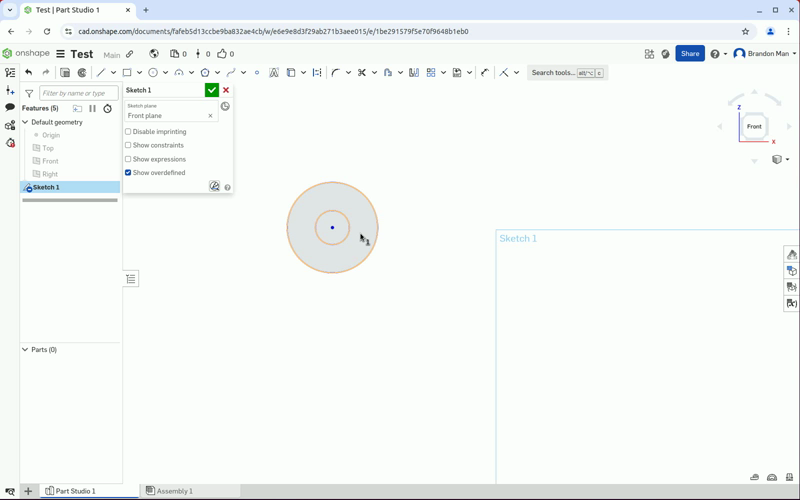
scroll(-6)
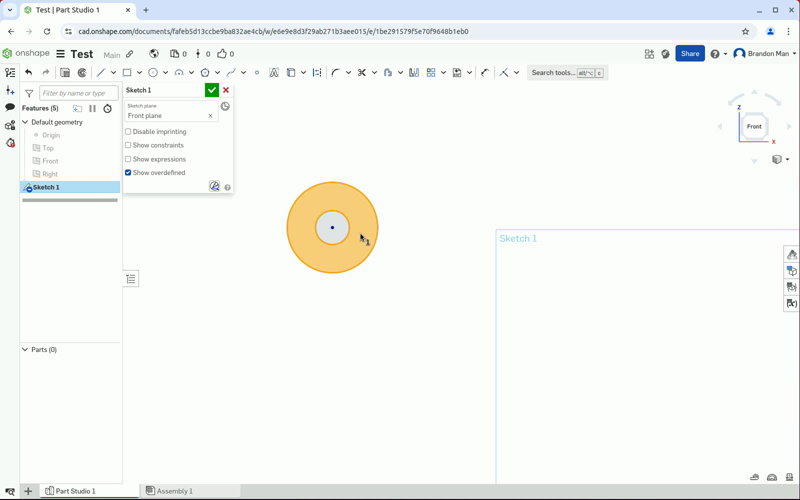
scroll(-6)
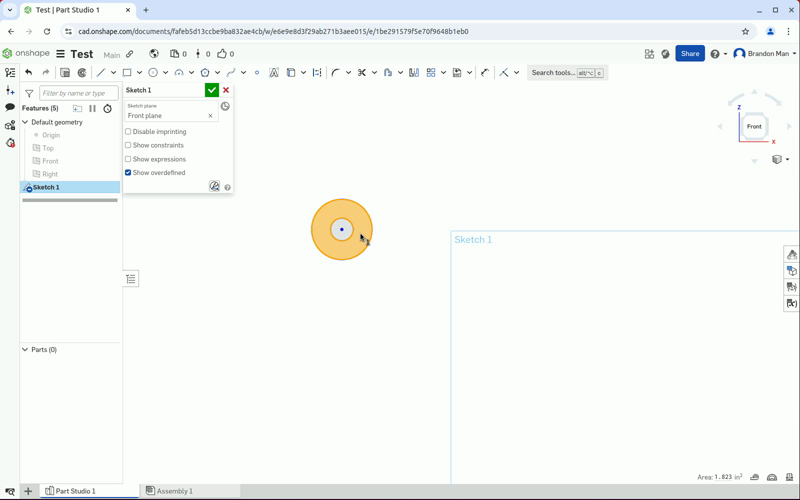
scroll(-6)
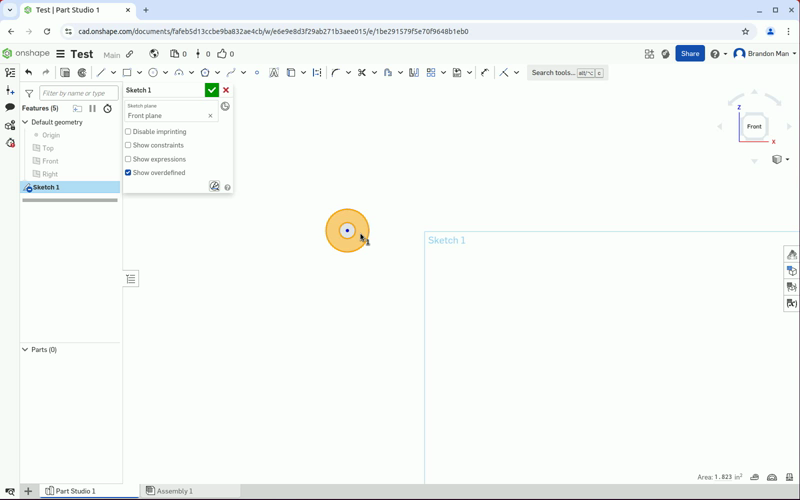
scroll(-6)
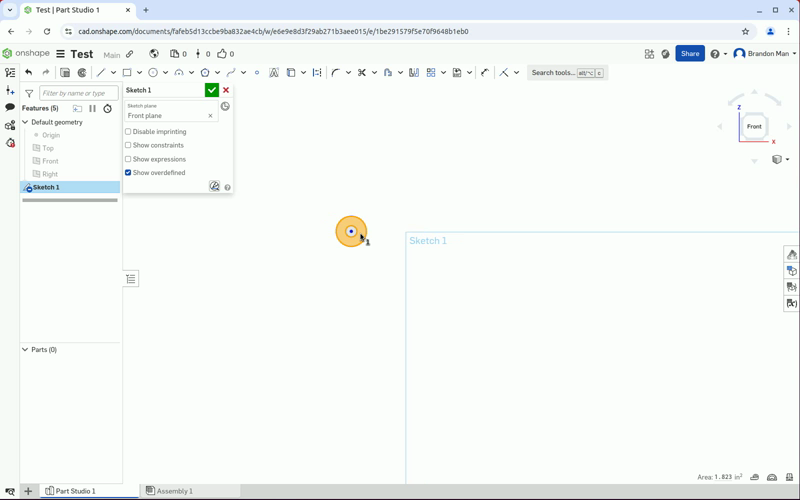
scroll(-6)
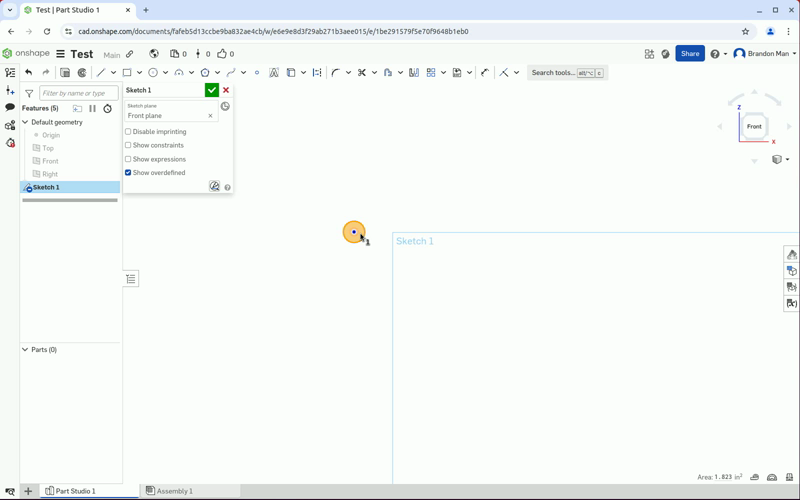
scroll(-6)
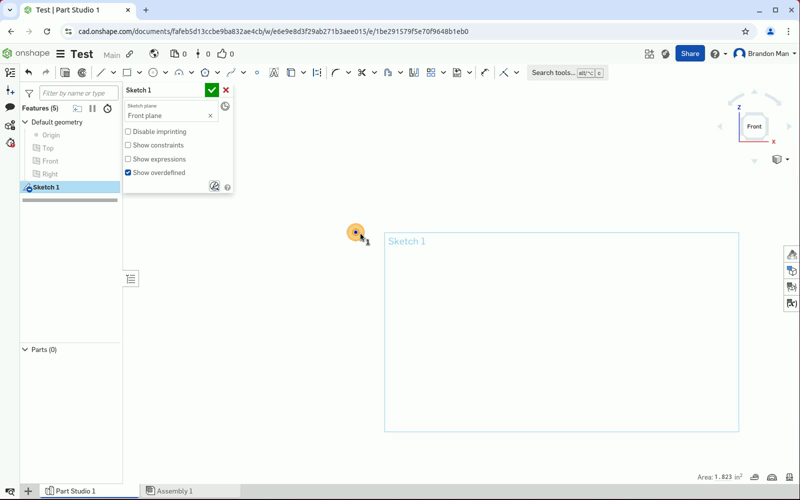
scroll(-6)
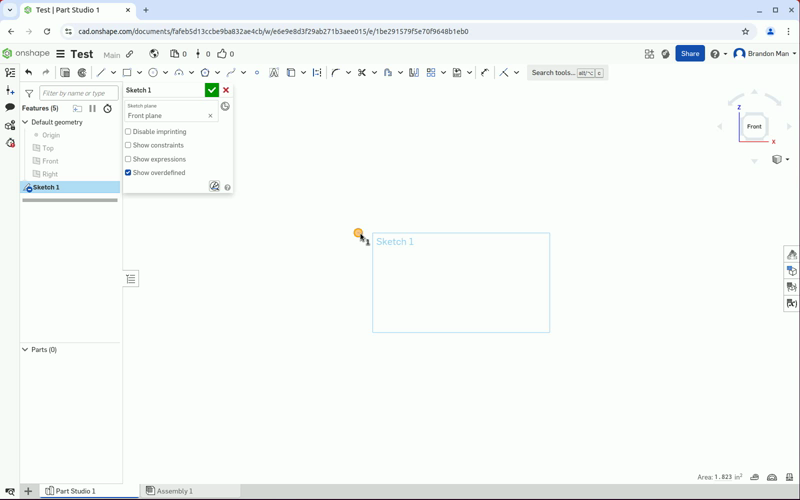
mouse_move(73, 352)
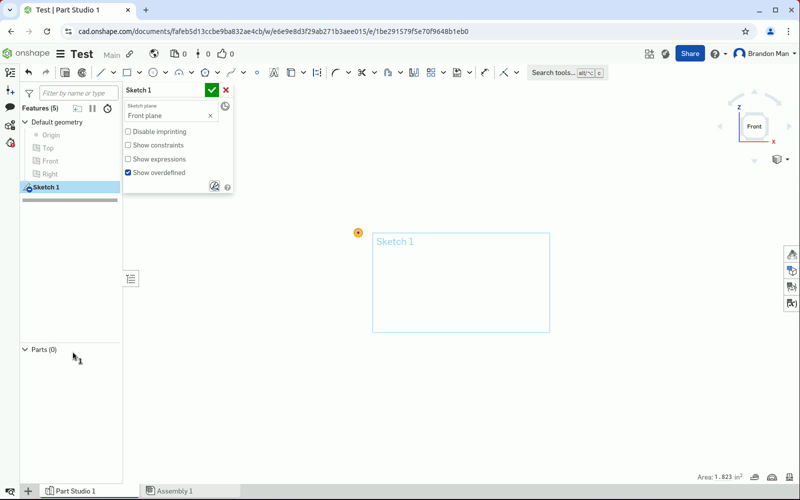
key(shift+y)
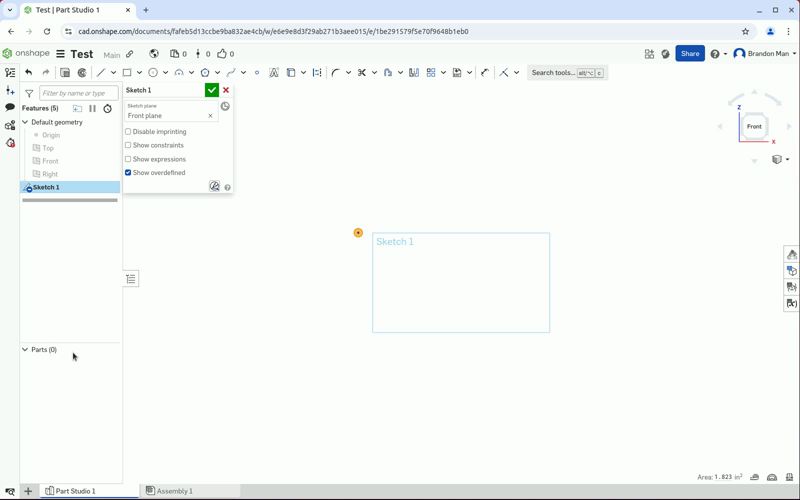
key(shift+e)
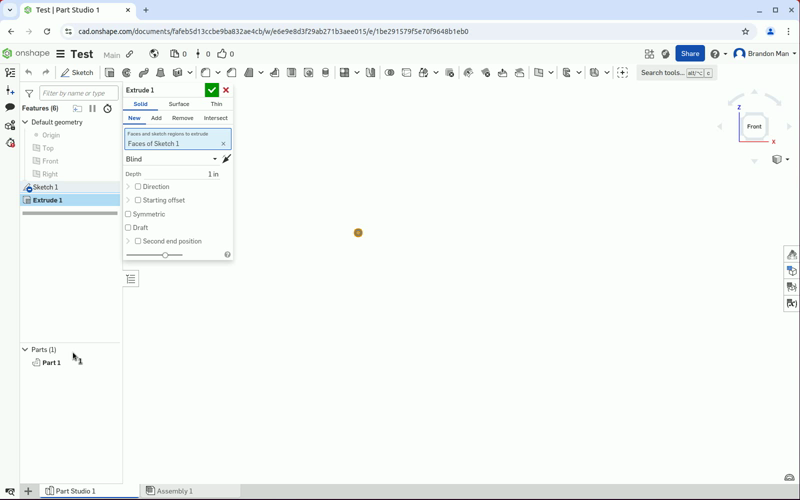
mouse_move(143, 106)
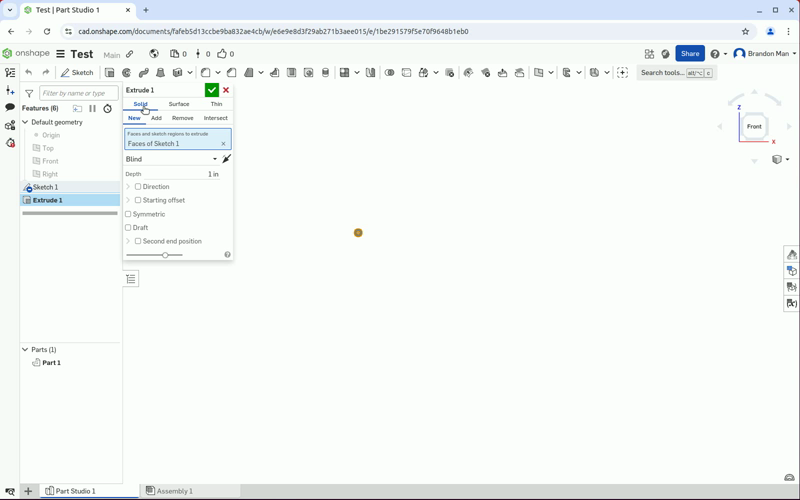
click(143, 106)
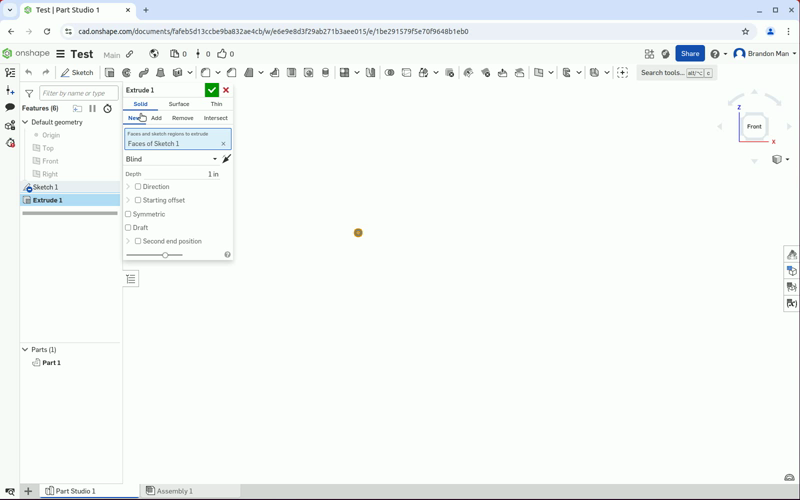
mouse_move(137, 120)
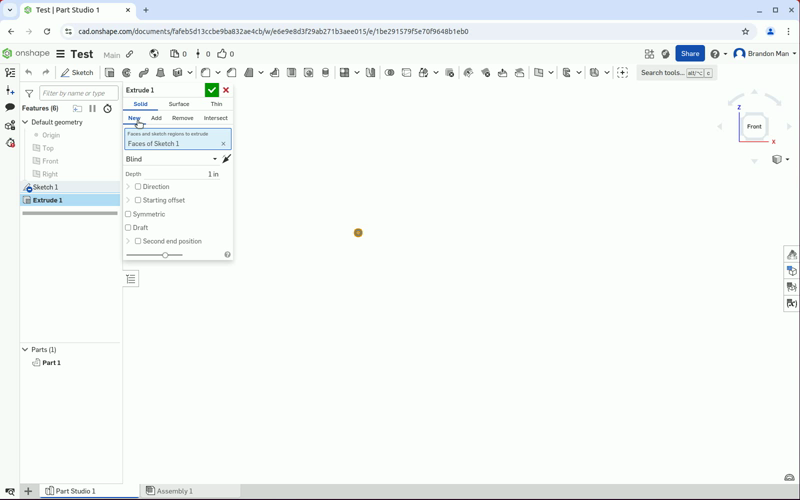
click(137, 120)
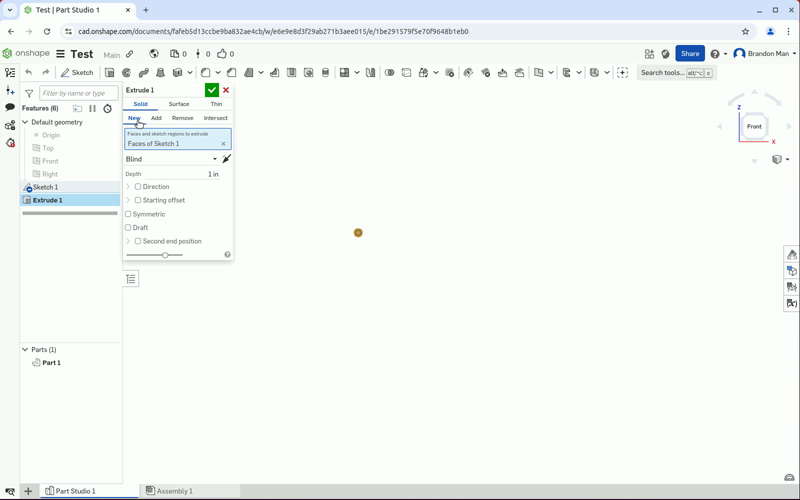
key(tab, 4)
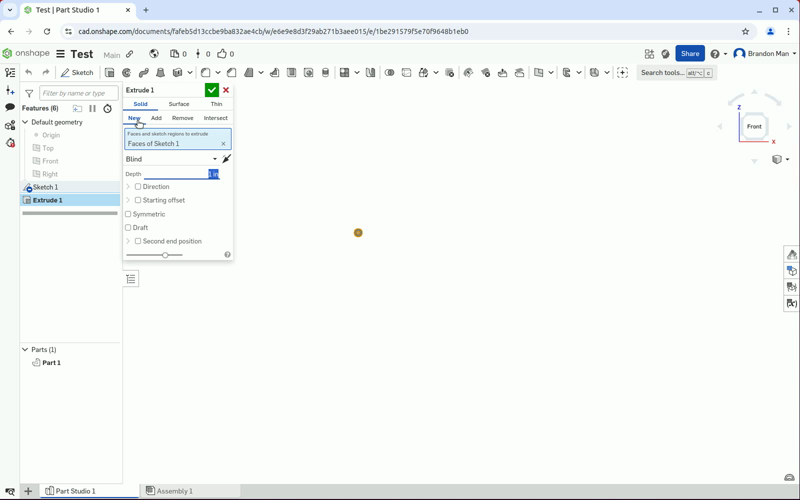
text(0.962)
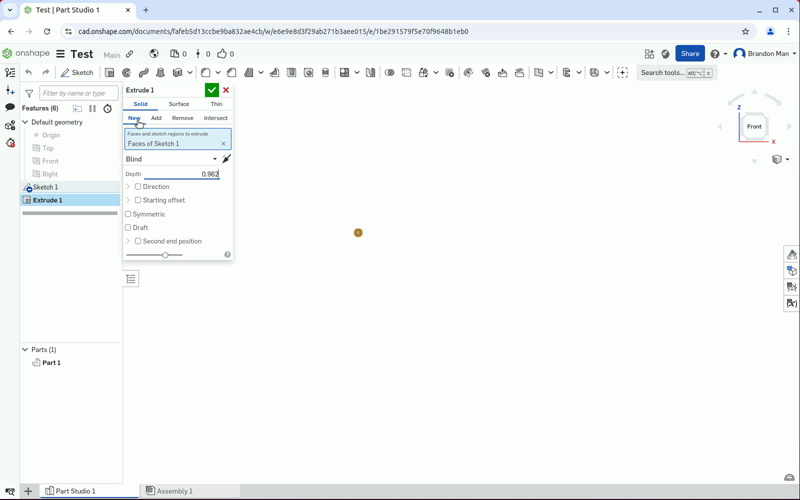
key(tab, 3)
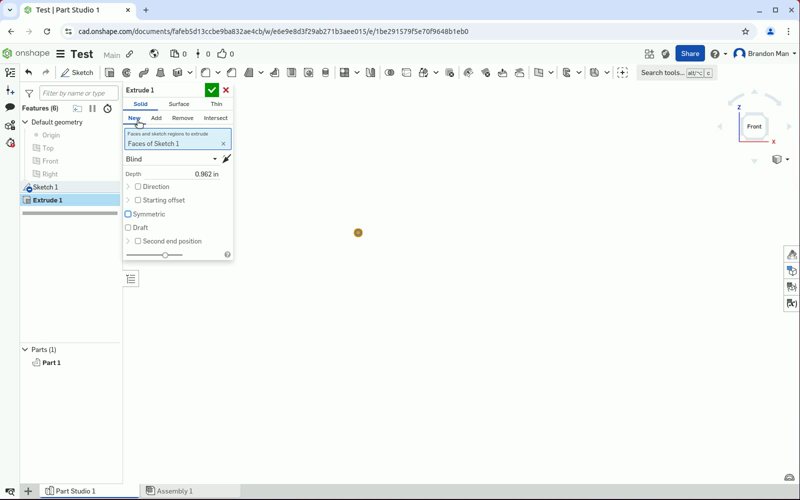
key(space)
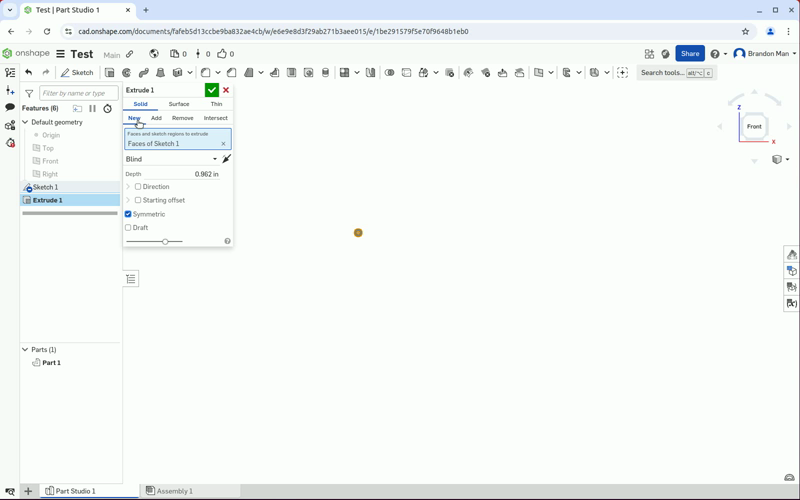
key(enter)
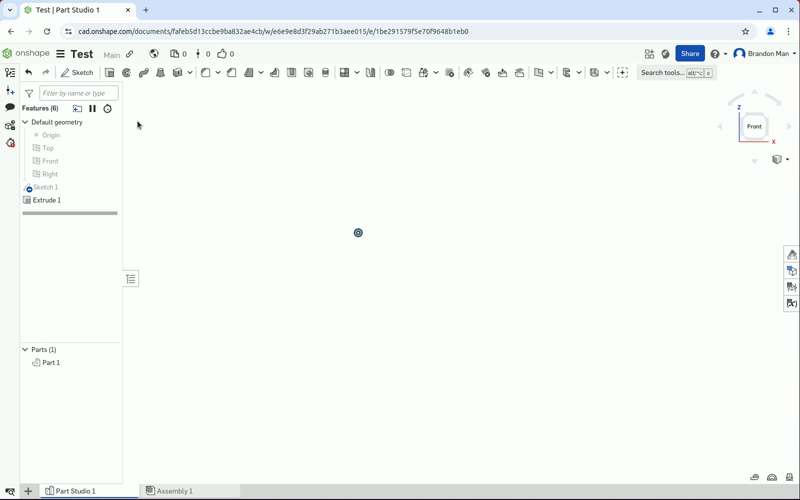
key(shift+h)
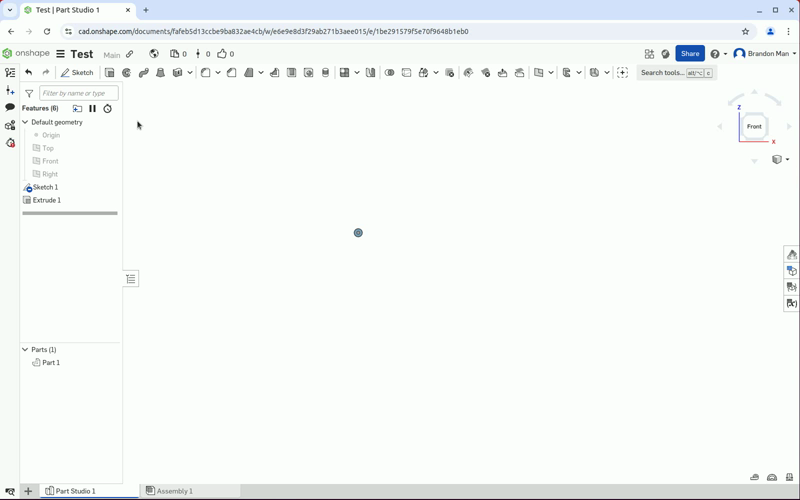
key(shift+h)
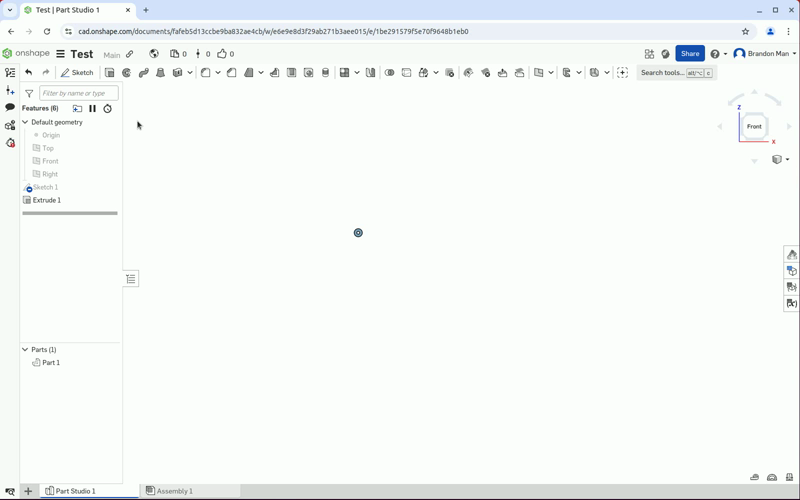
mouse_move(73, 189)
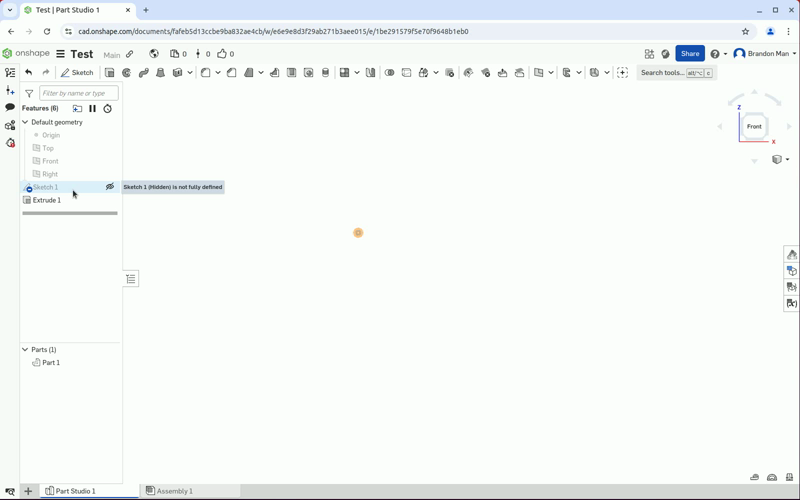
click(73, 189)
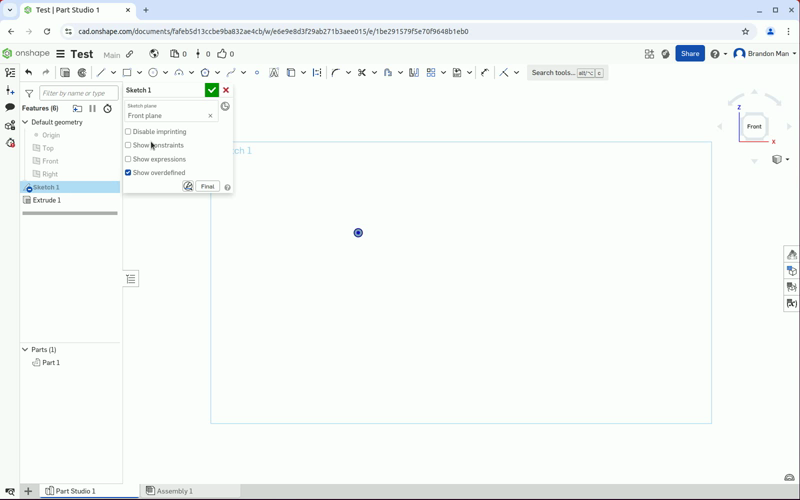
mouse_move(229, 92)
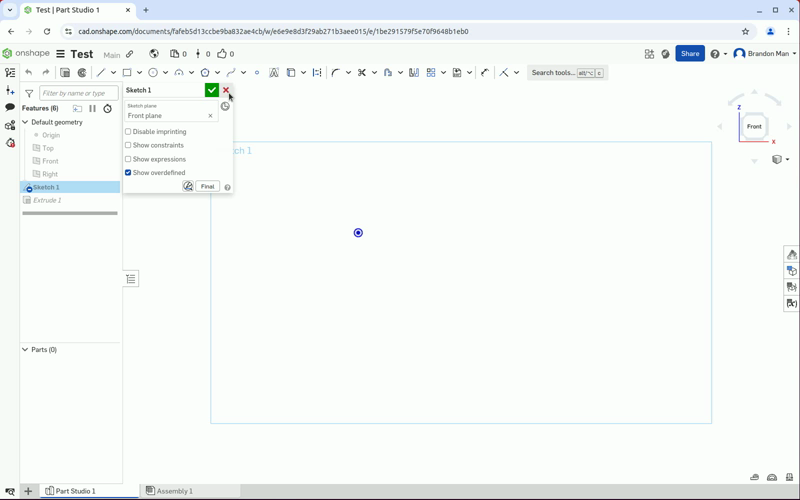
click(229, 92)
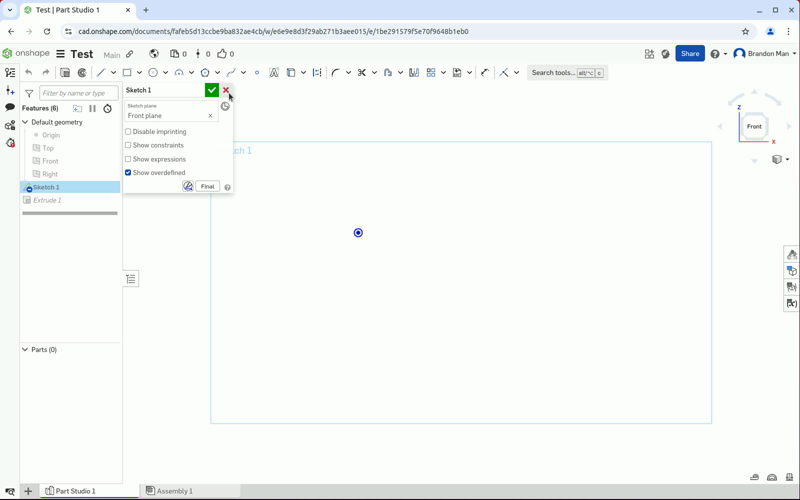
key(shift+s)
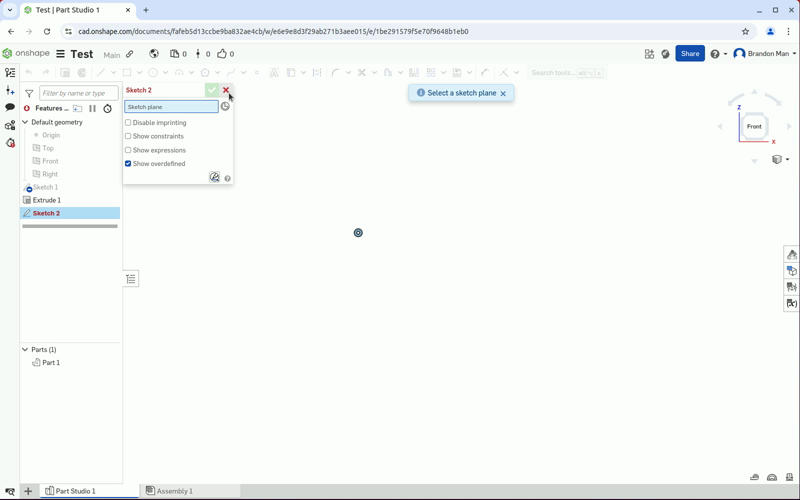
mouse_move(73, 163)
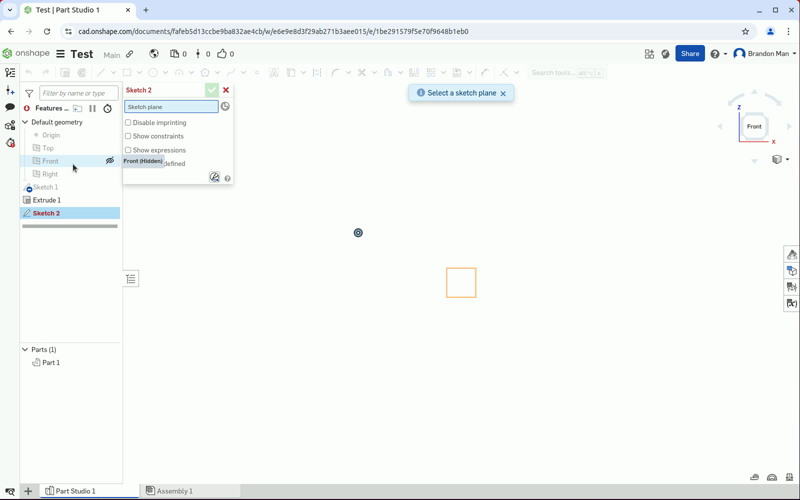
click(73, 163)
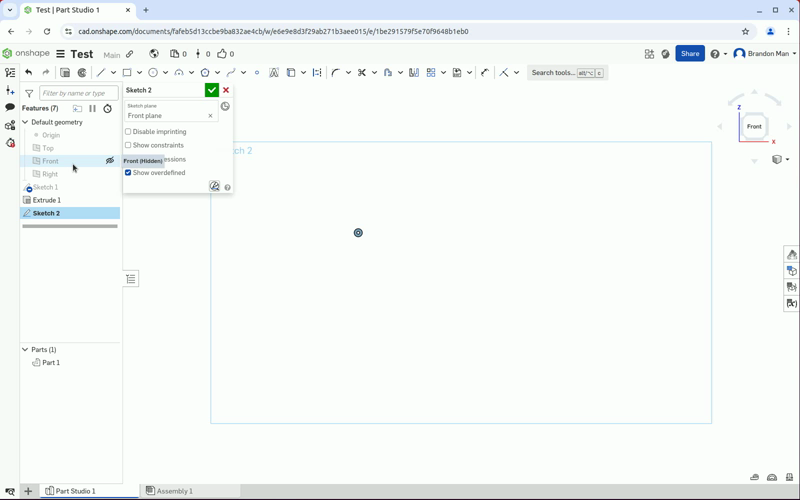
mouse_move(73, 352)
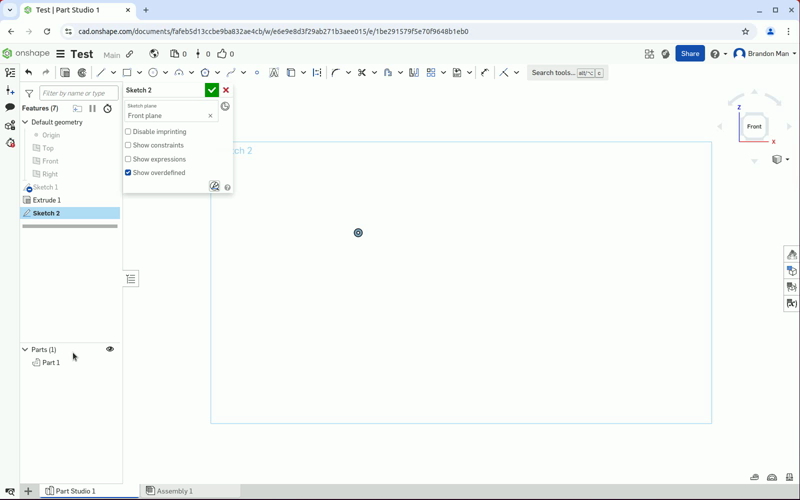
key(y)
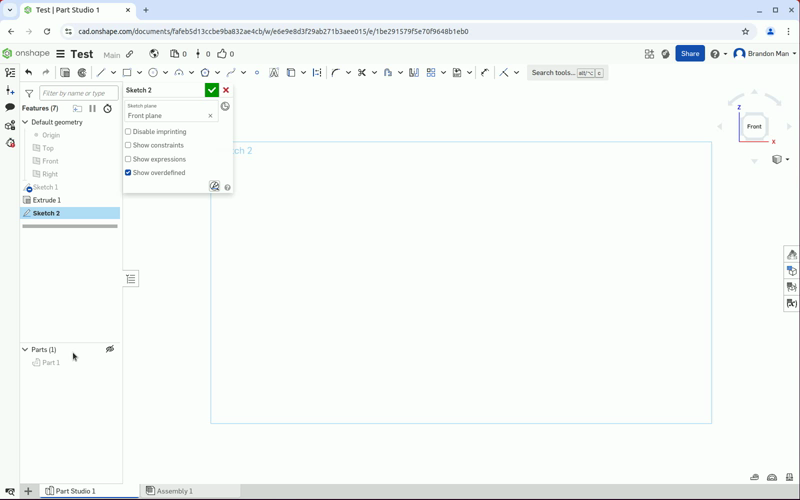
key(c)
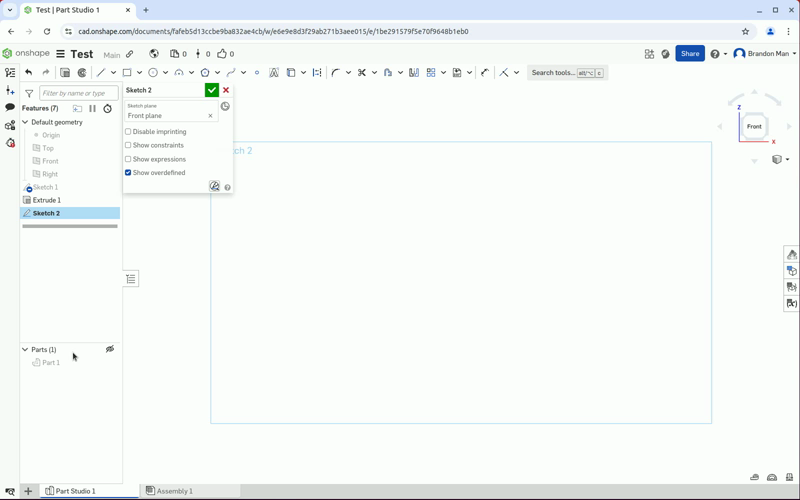
key_down(shift)
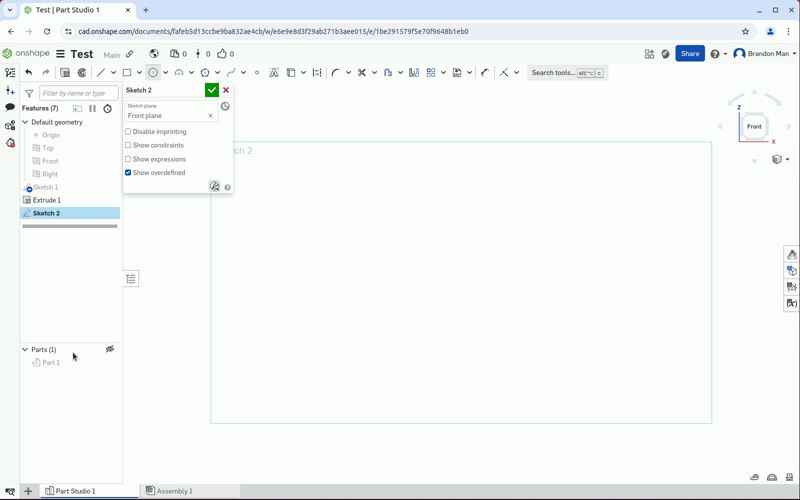
mouse_move(358, 232)
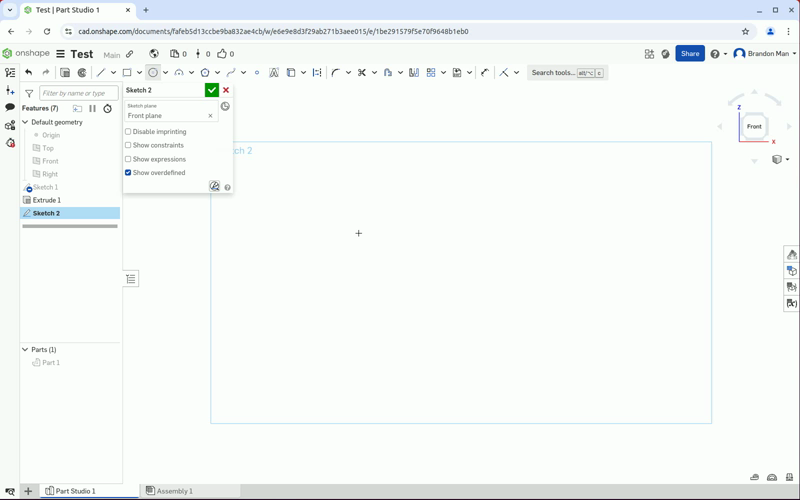
click(358, 232)
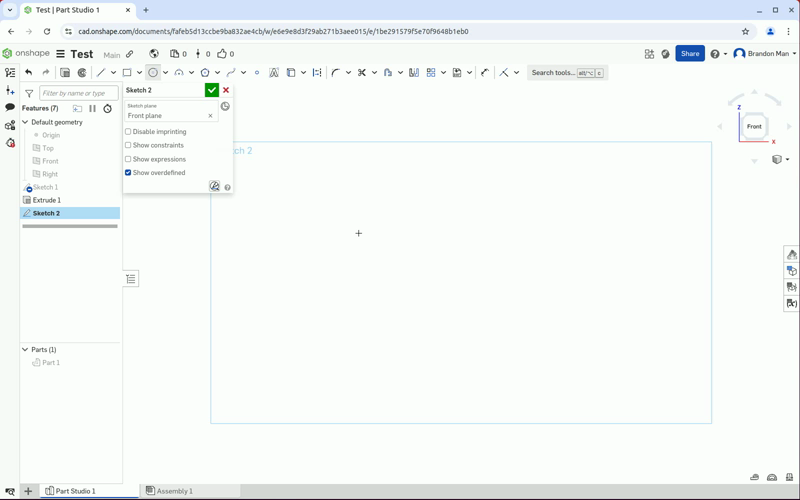
key_up(shift)
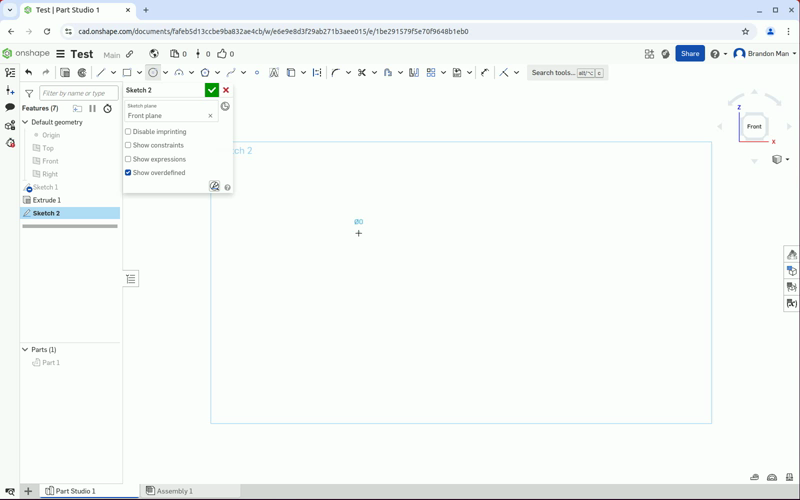
mouse_move(366, 232)
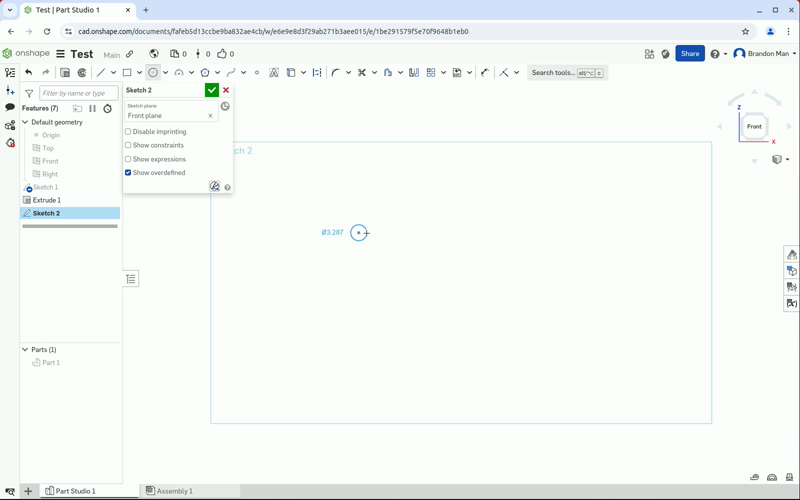
click(366, 232)
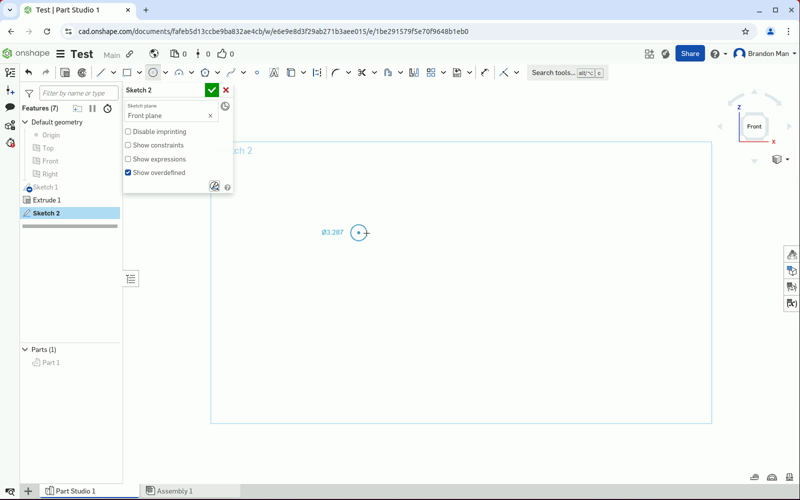
key(esc)
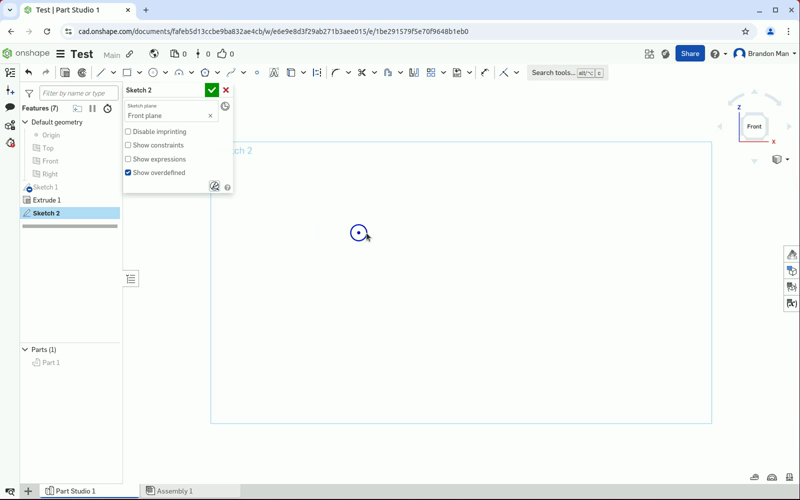
key(c)
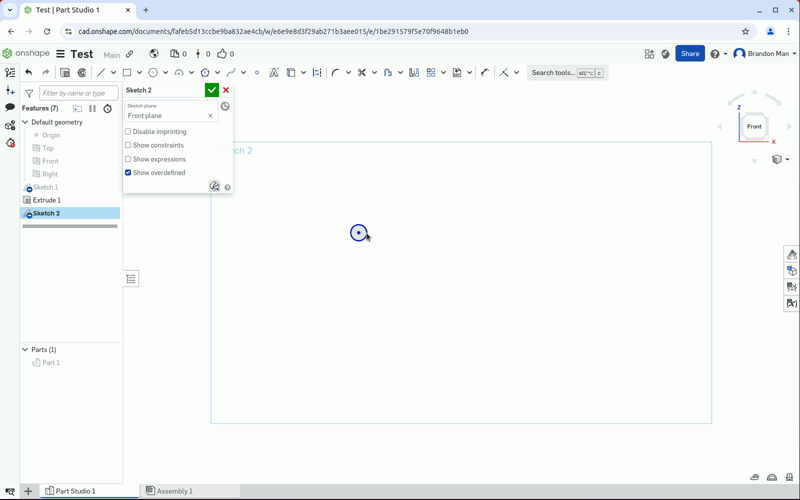
key_down(shift)
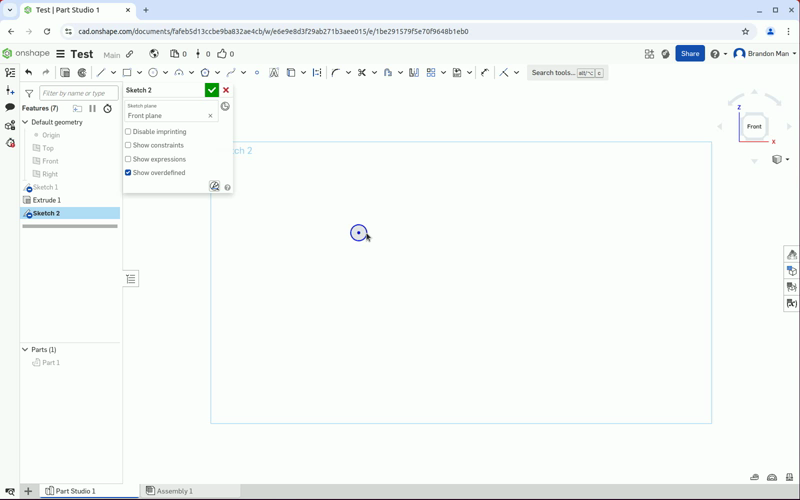
mouse_move(352, 232)
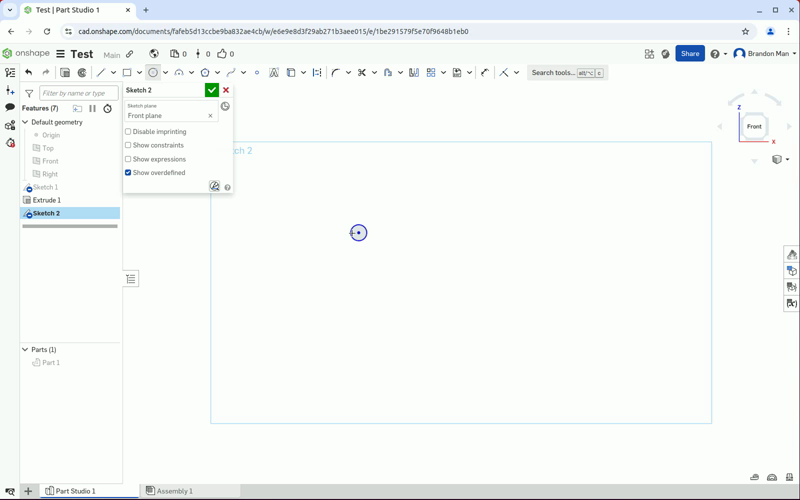
click(352, 232)
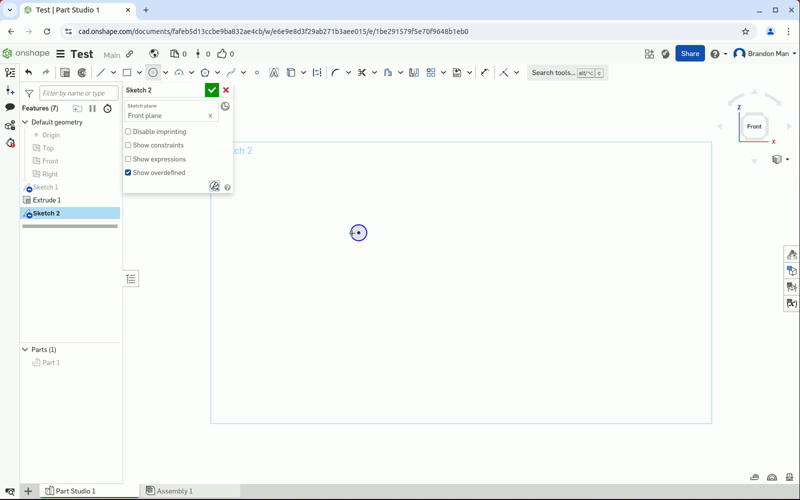
key_up(shift)
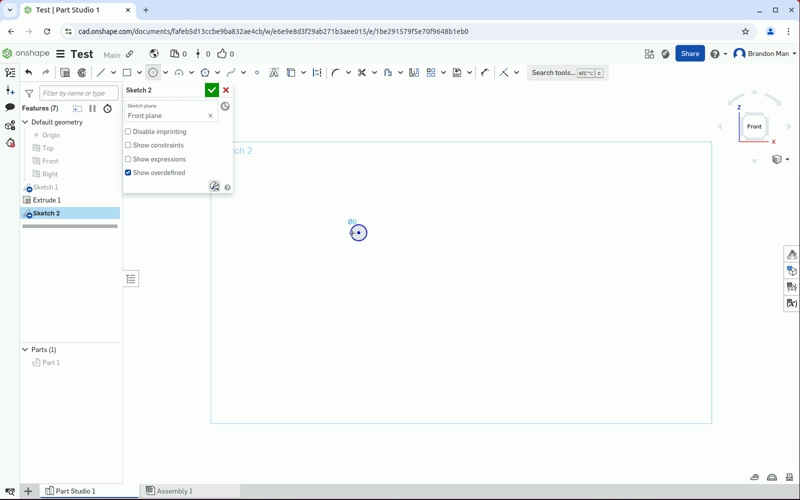
mouse_move(353, 232)
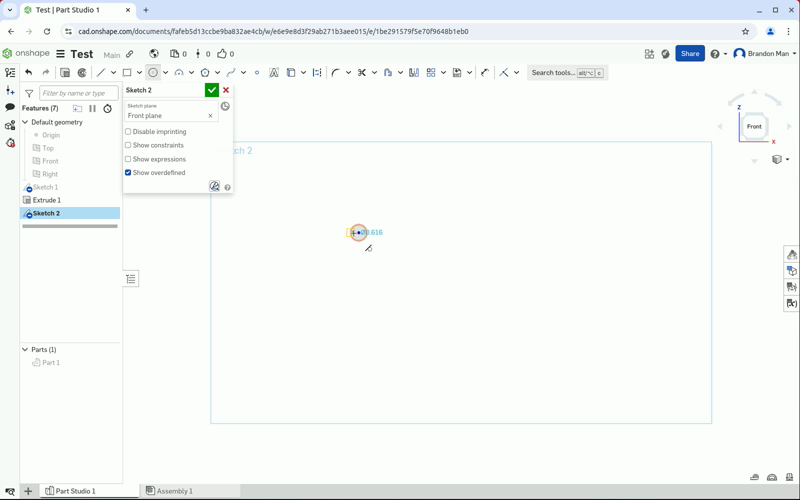
scroll(6)
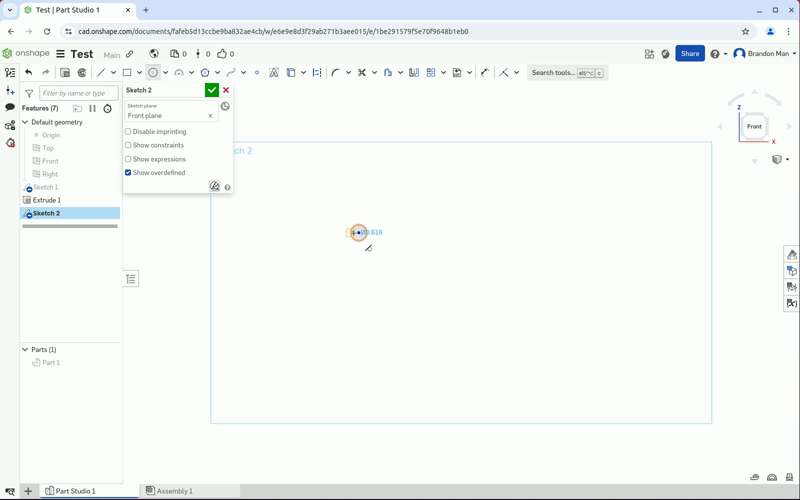
scroll(6)
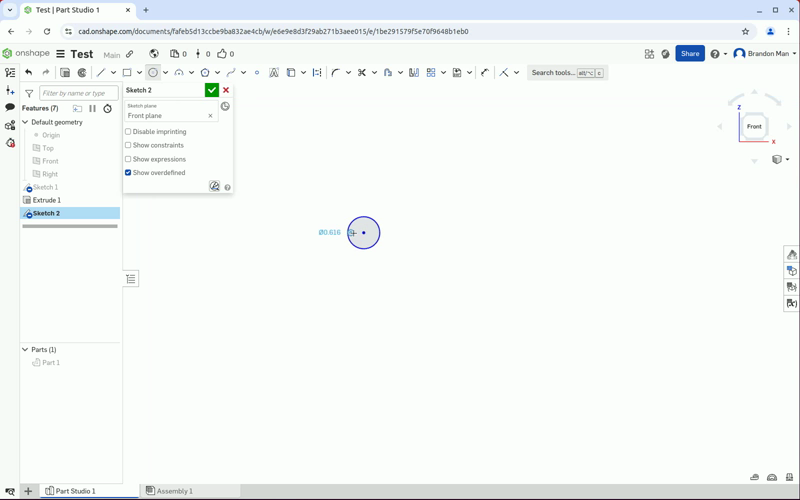
scroll(6)
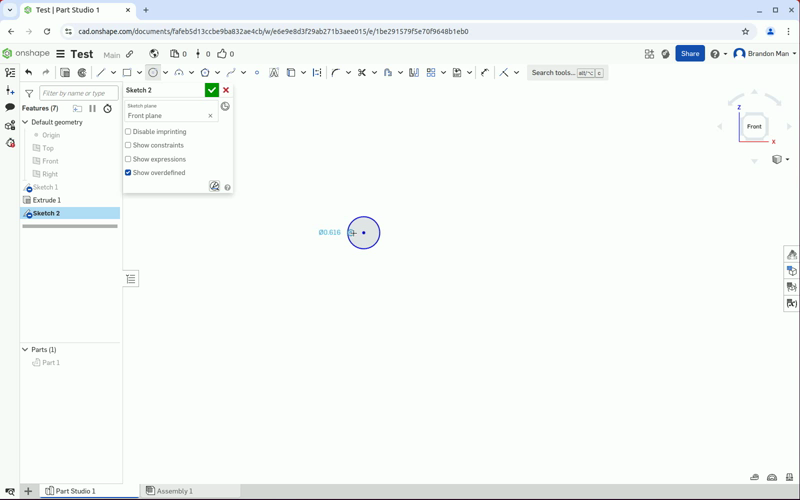
scroll(6)
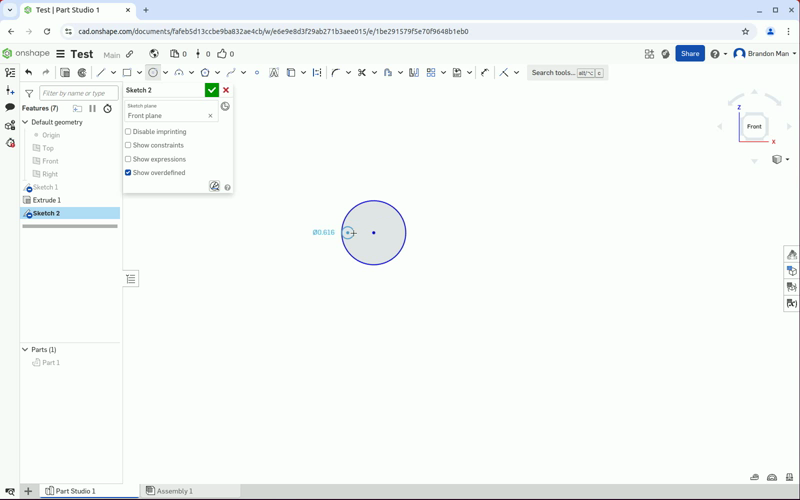
scroll(6)
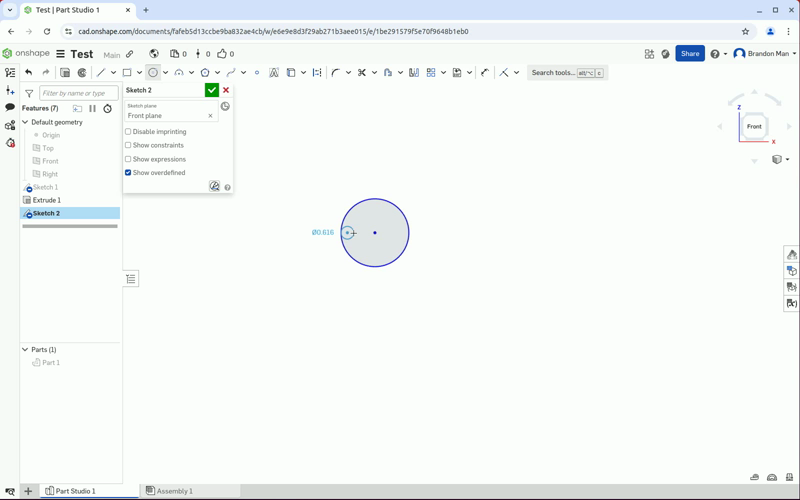
scroll(6)
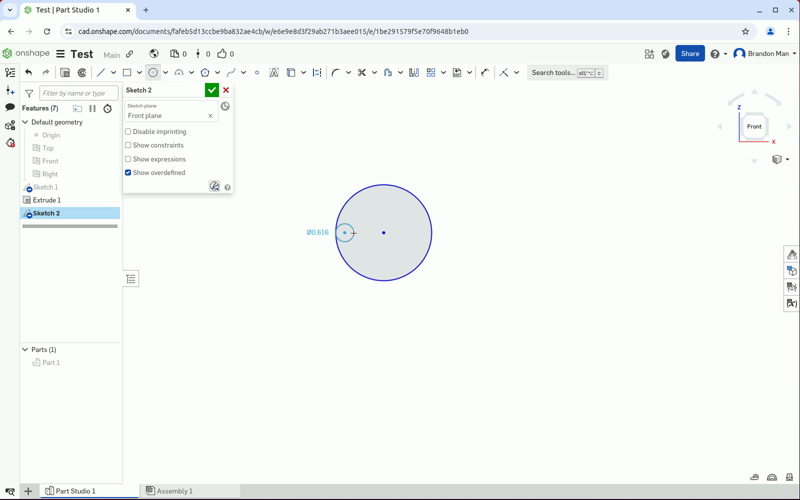
scroll(6)
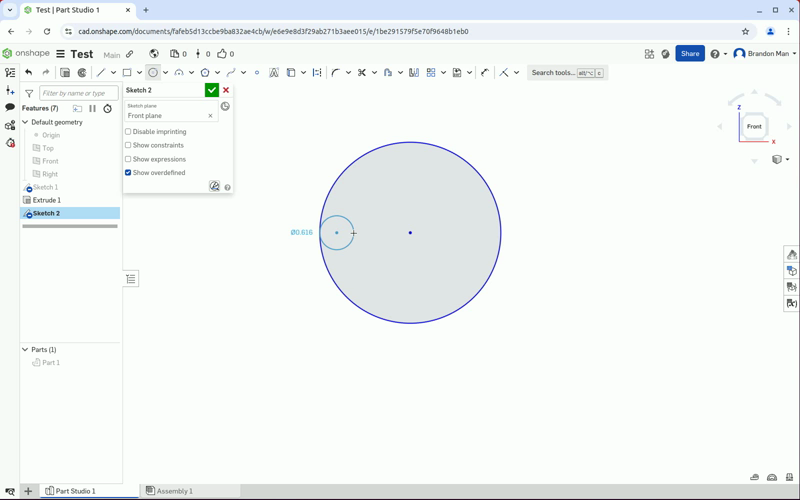
click(353, 232)
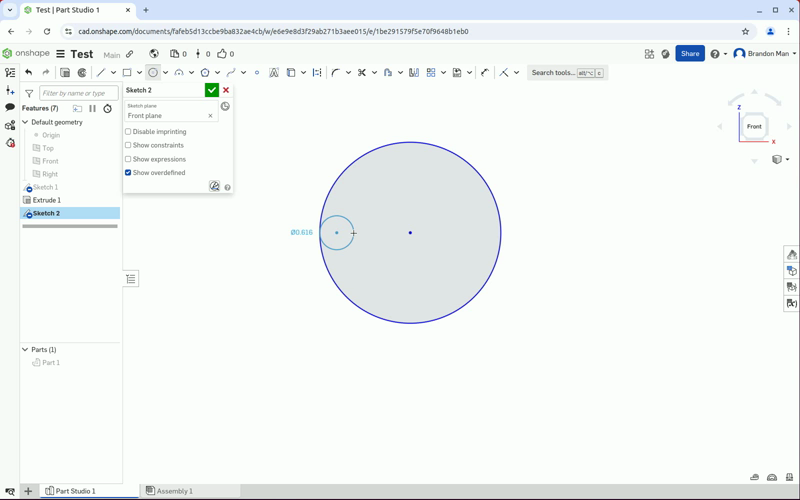
scroll(-6)
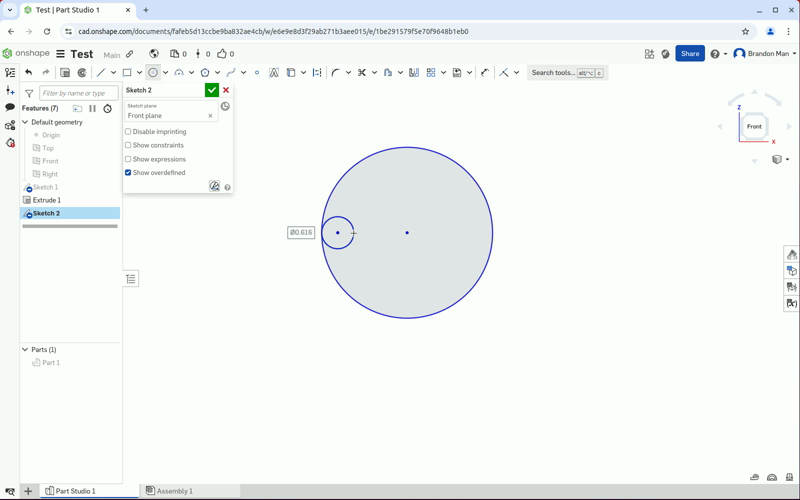
scroll(-6)
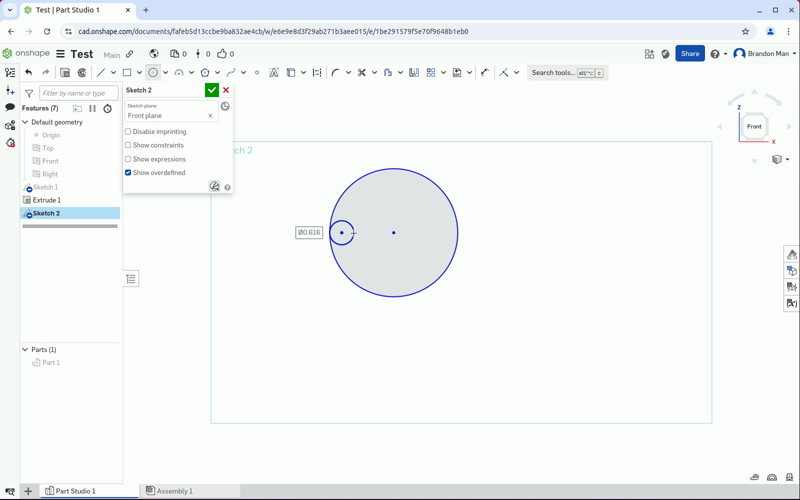
scroll(-6)
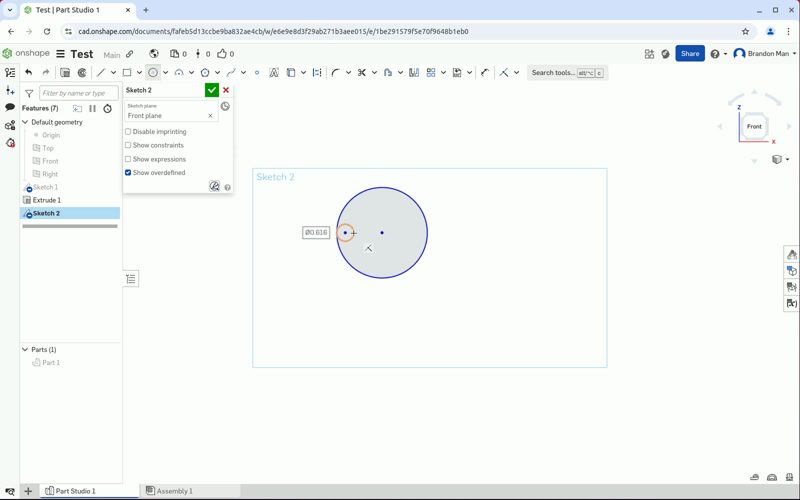
scroll(-6)
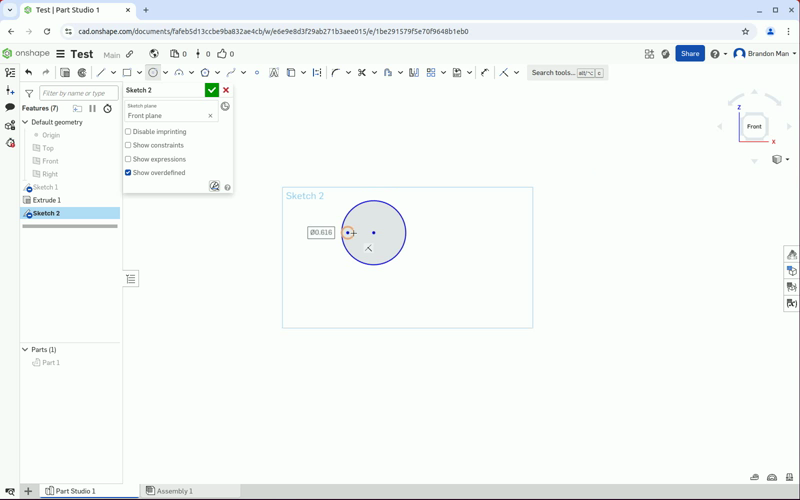
scroll(-6)
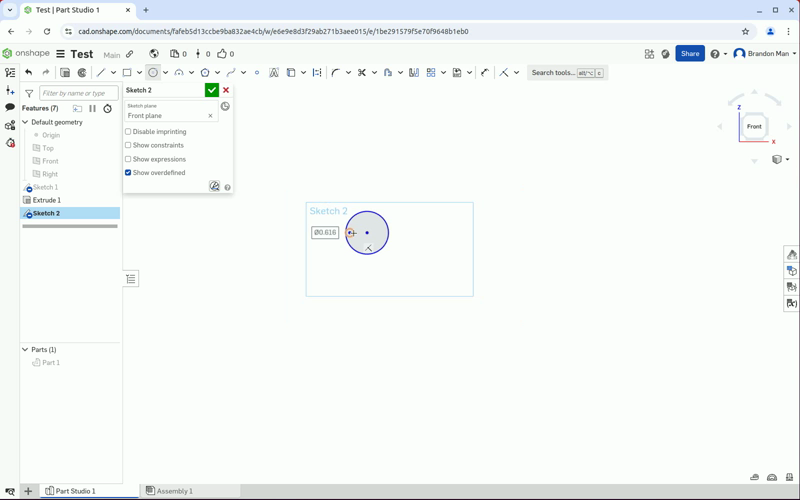
scroll(-6)
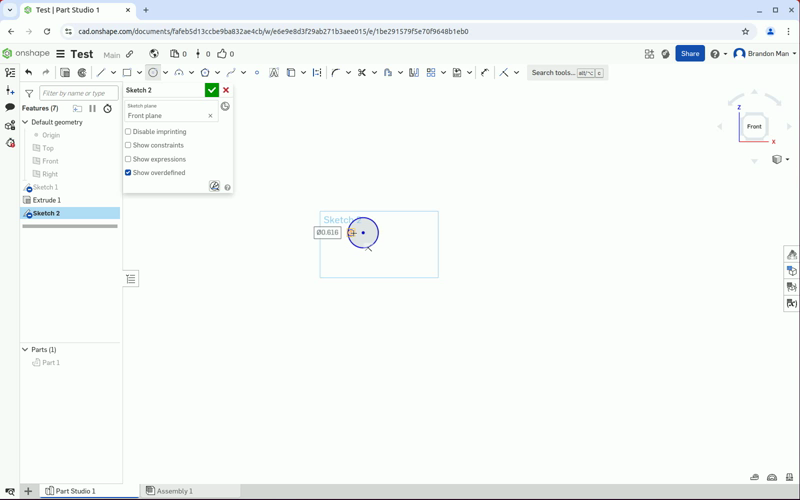
scroll(-6)
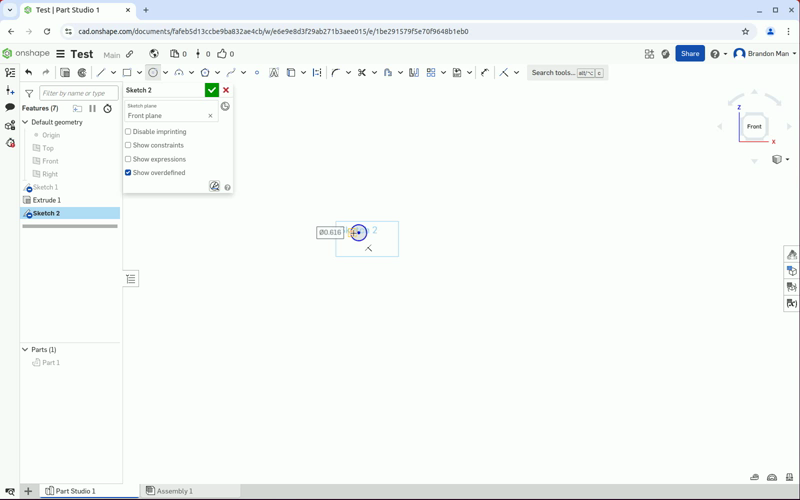
key(esc)
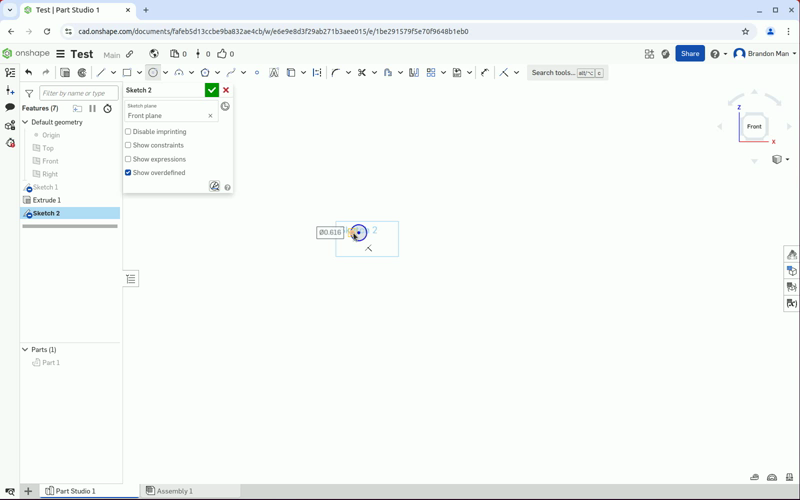
key(c)
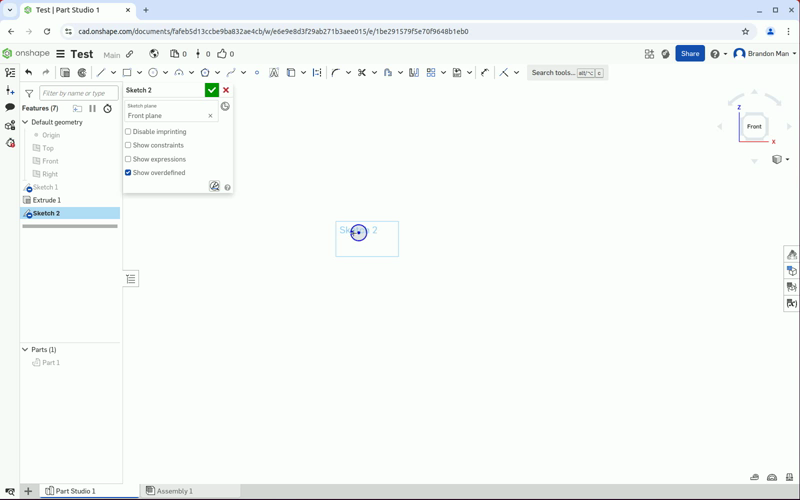
key_down(shift)
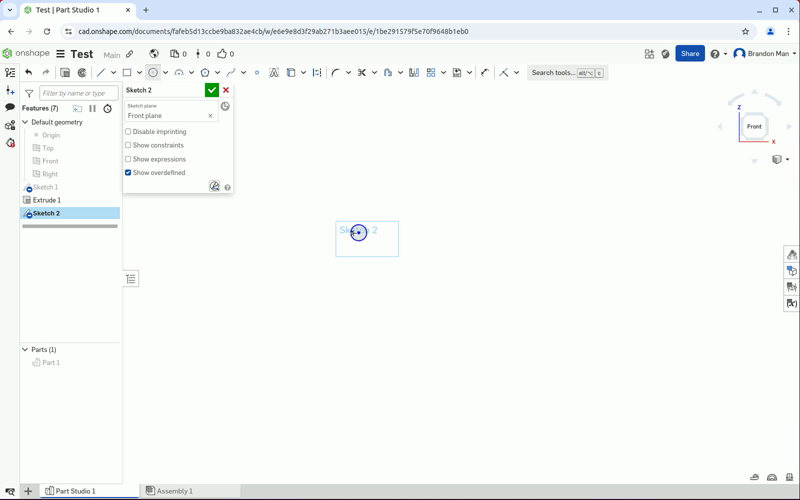
mouse_move(358, 232)
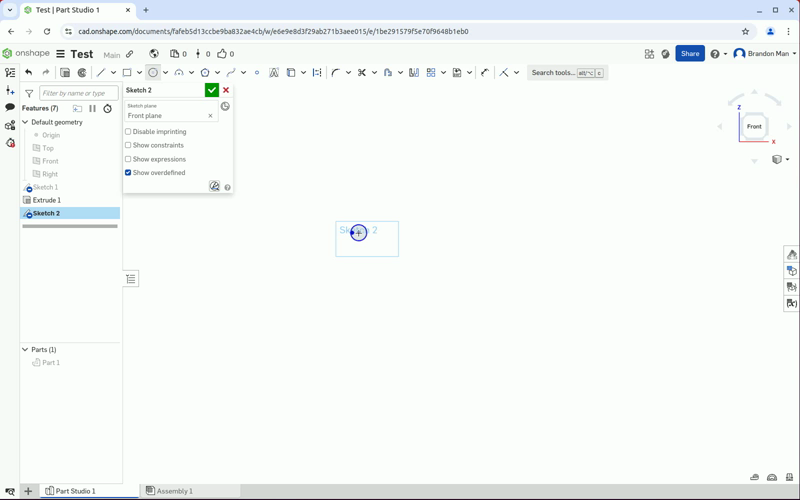
click(358, 232)
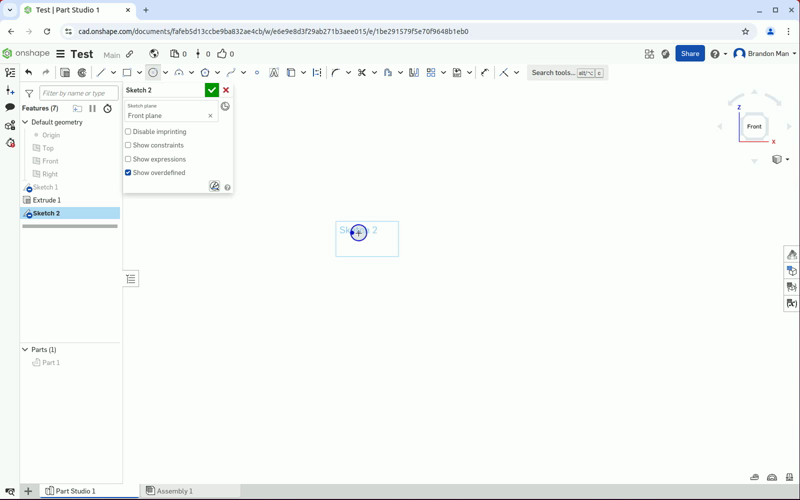
key_up(shift)
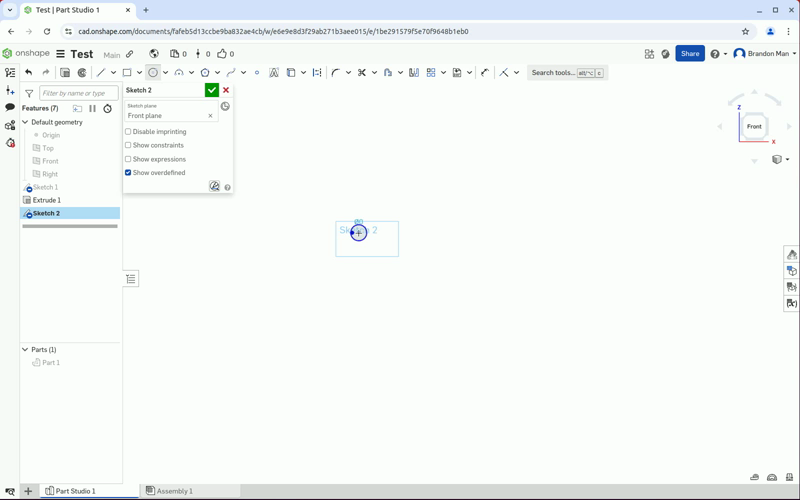
mouse_move(362, 232)
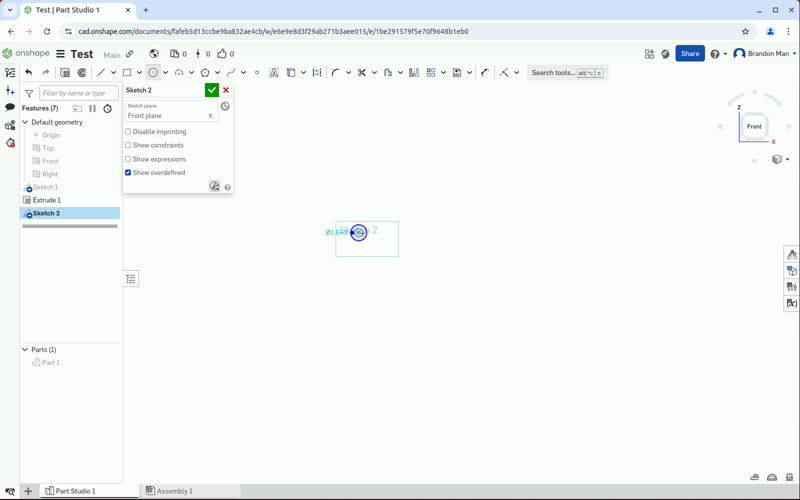
scroll(6)
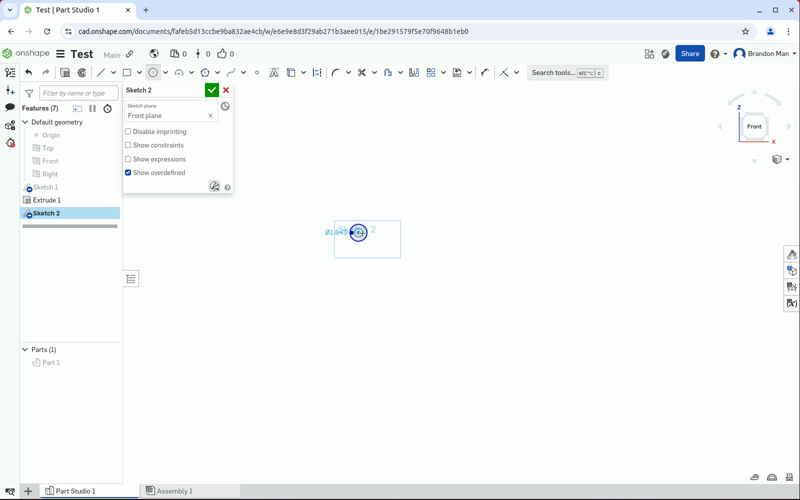
scroll(6)
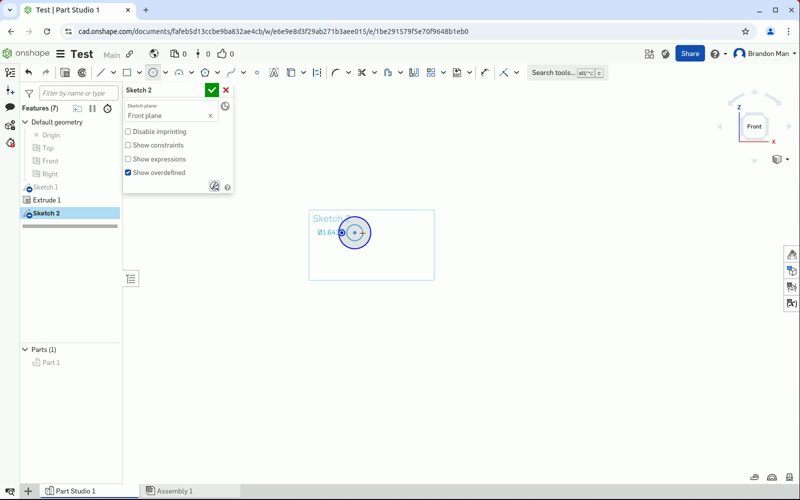
scroll(6)
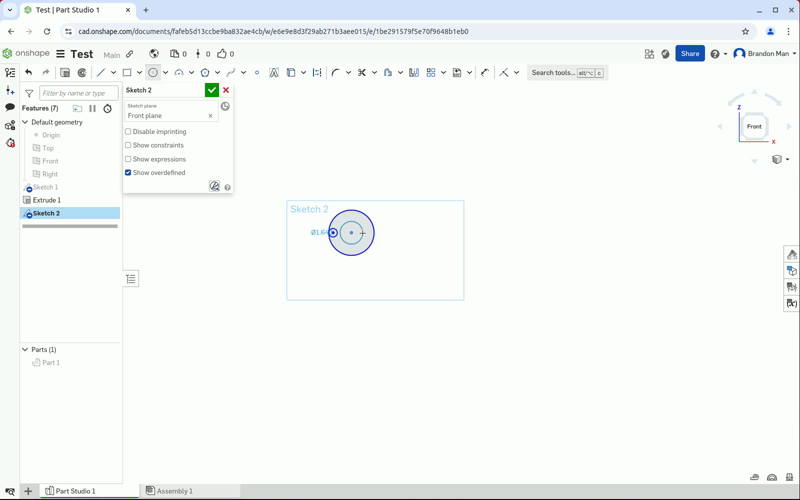
scroll(6)
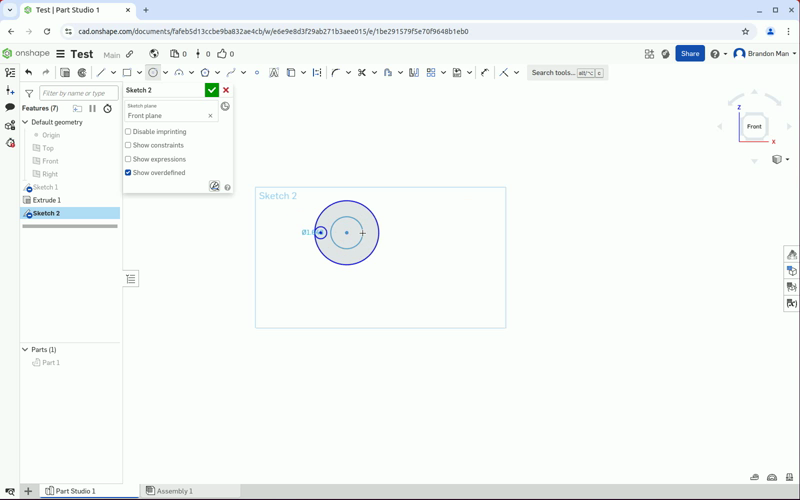
scroll(6)
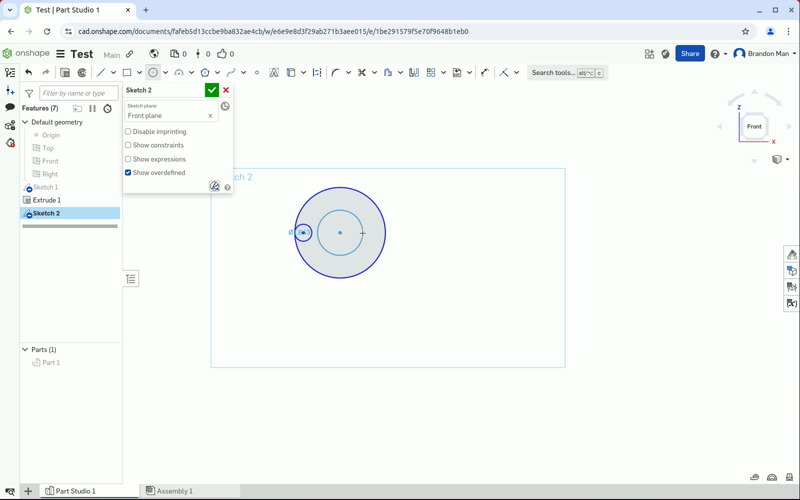
scroll(6)
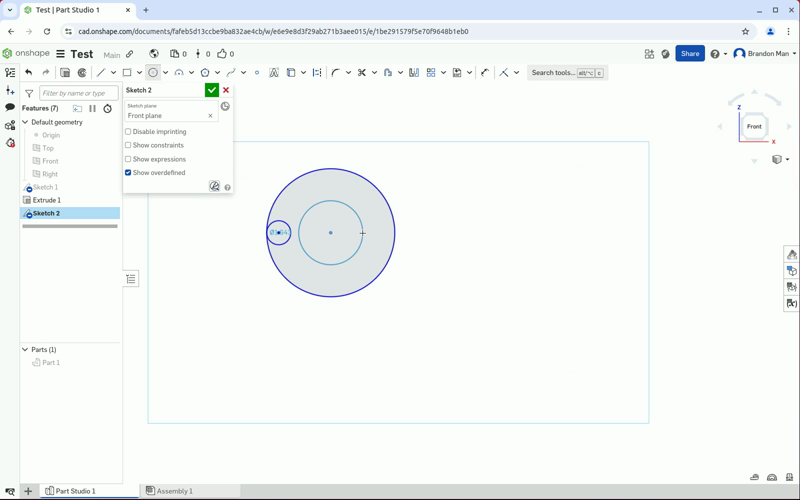
scroll(6)
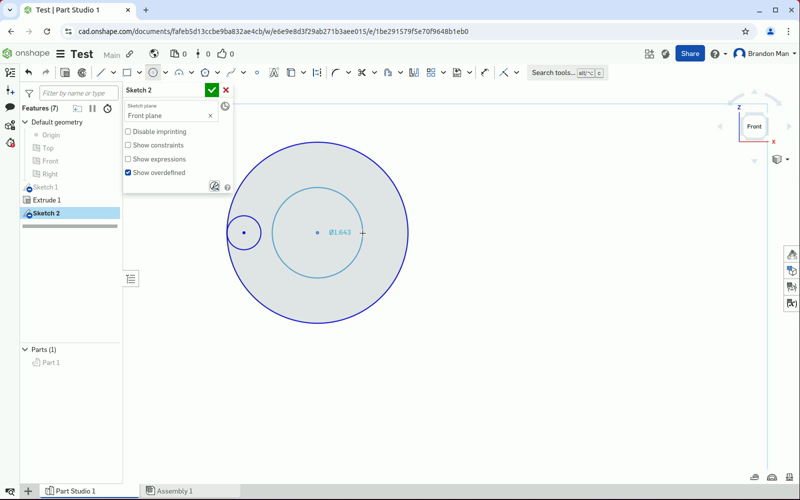
click(362, 232)
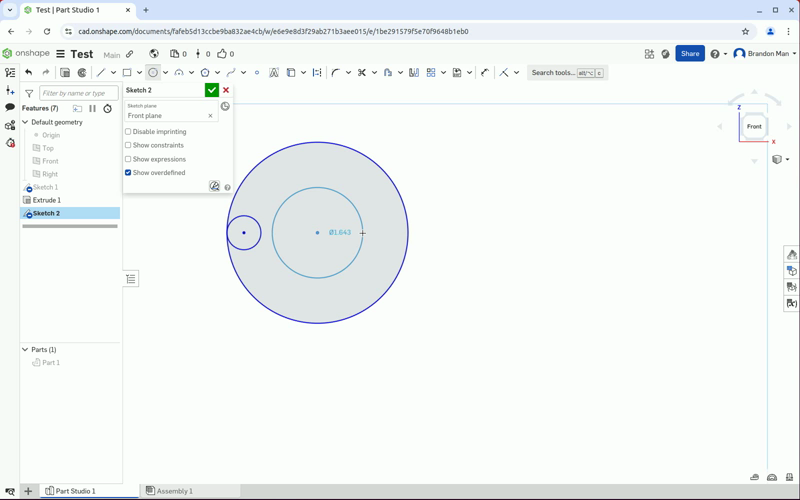
scroll(-6)
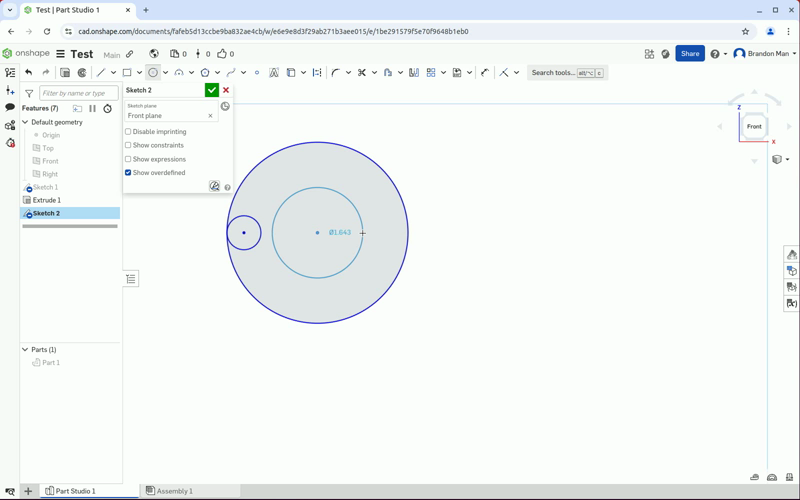
scroll(-6)
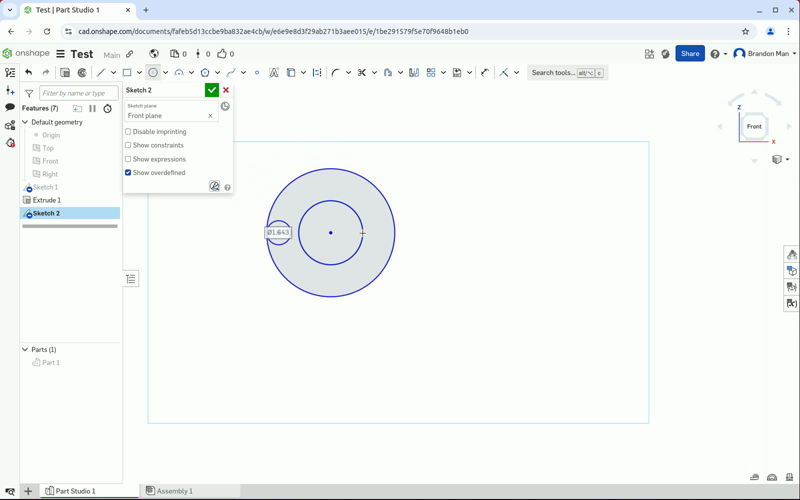
scroll(-6)
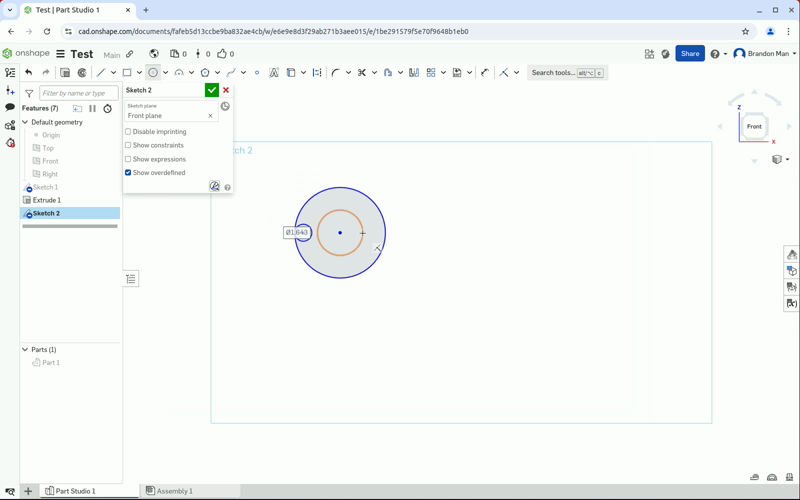
scroll(-6)
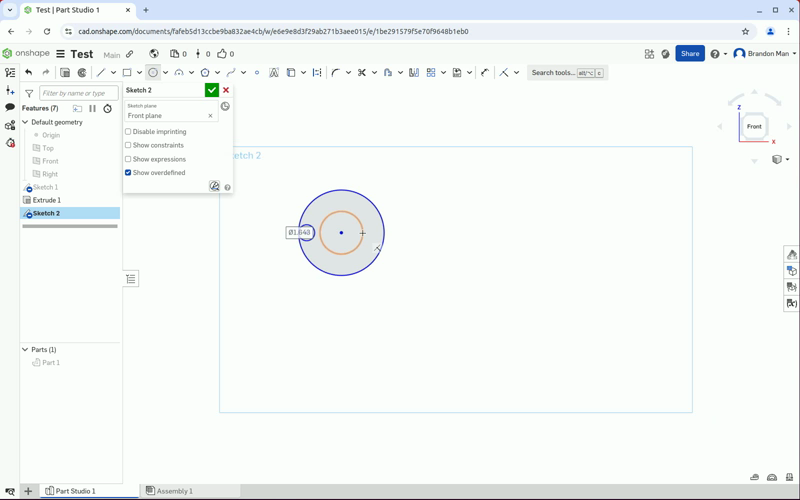
scroll(-6)
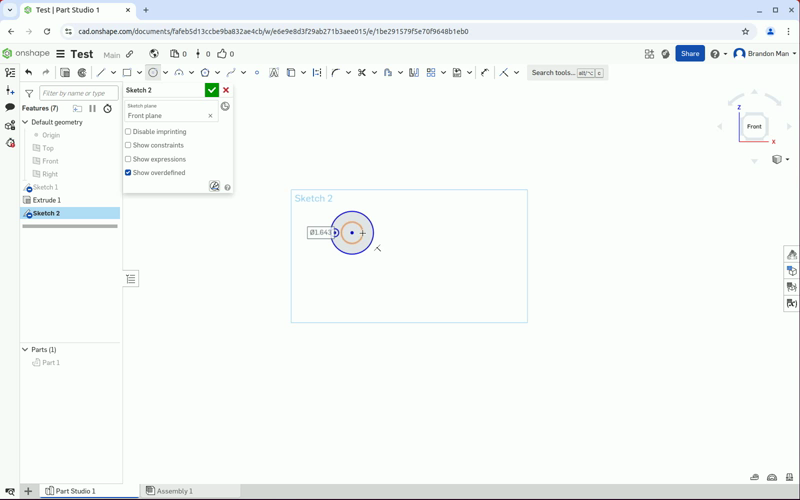
scroll(-6)
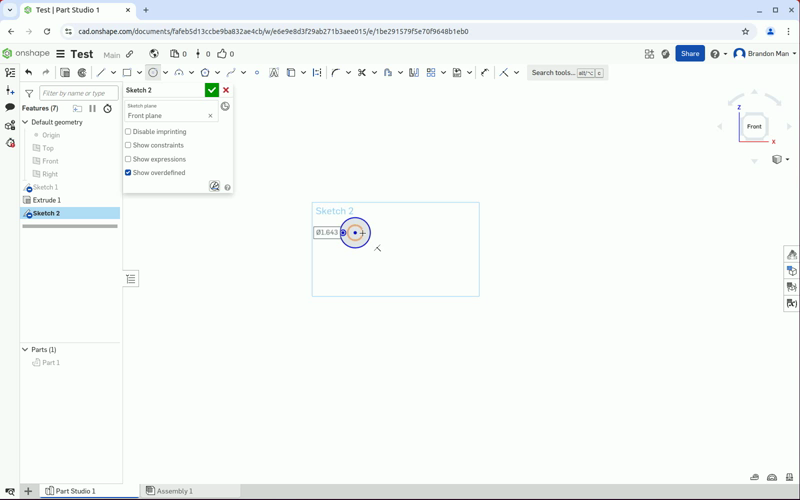
scroll(-6)
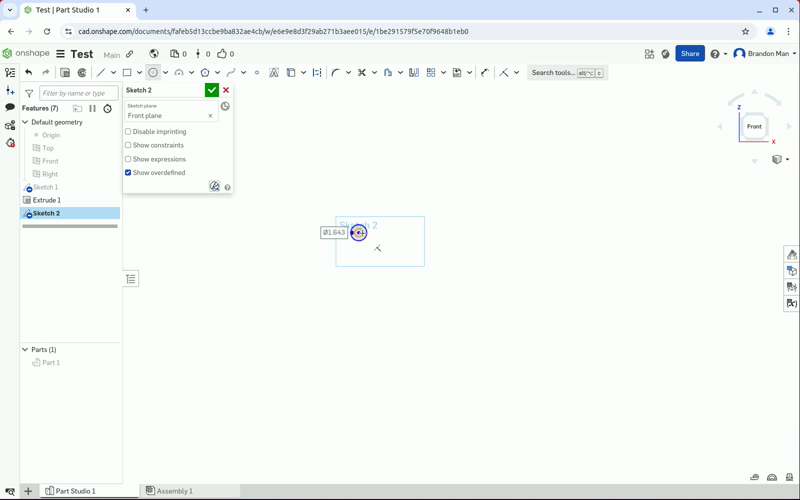
key(esc)
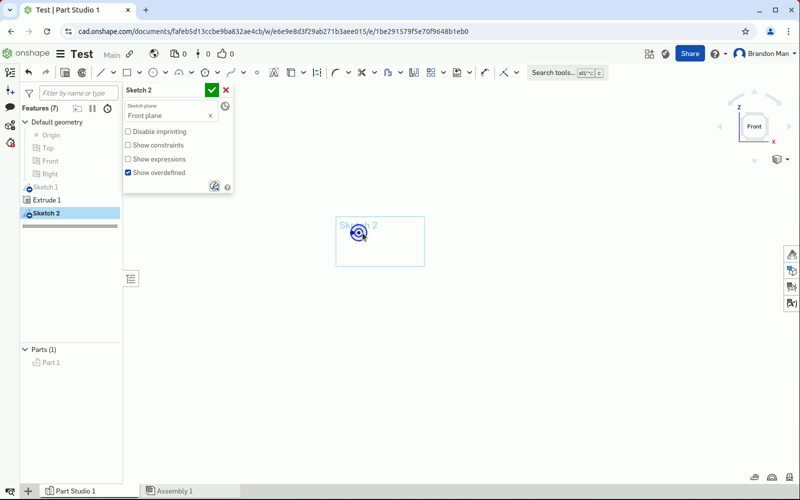
key(c)
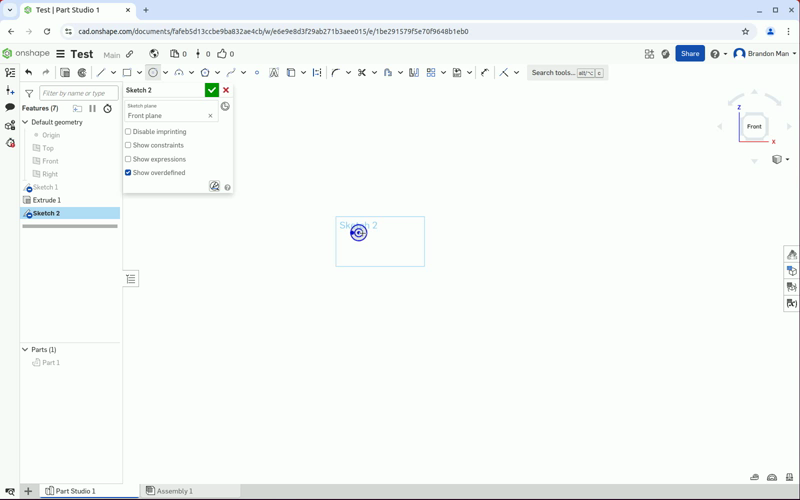
key_down(shift)
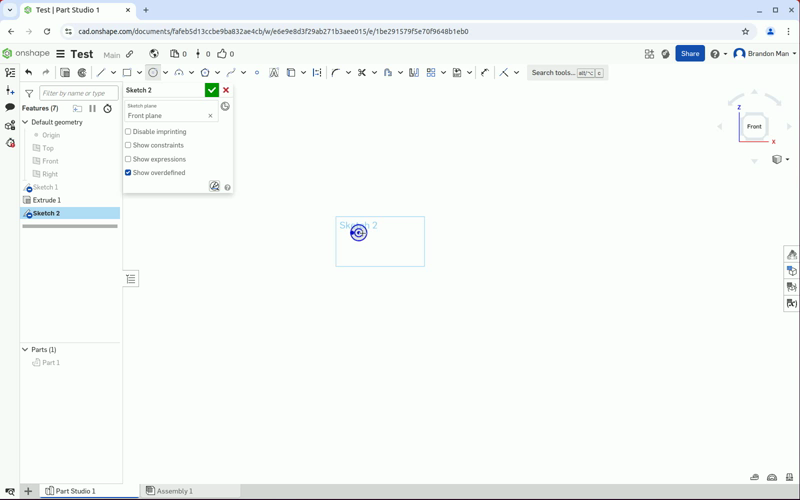
mouse_move(358, 238)
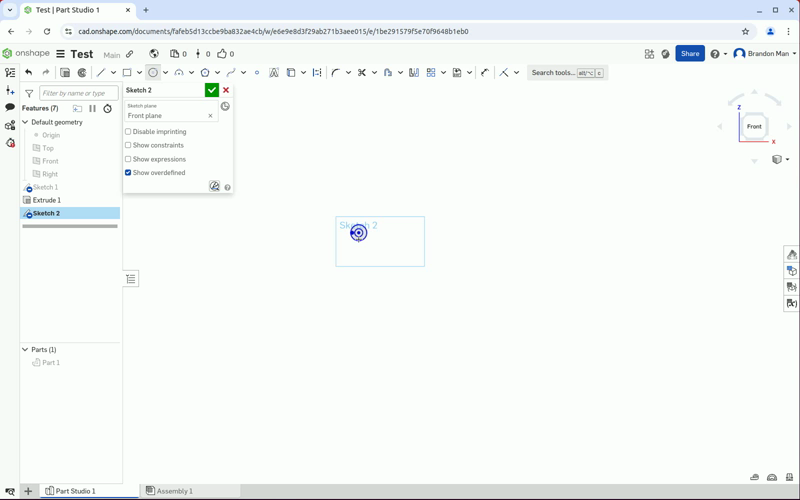
click(358, 238)
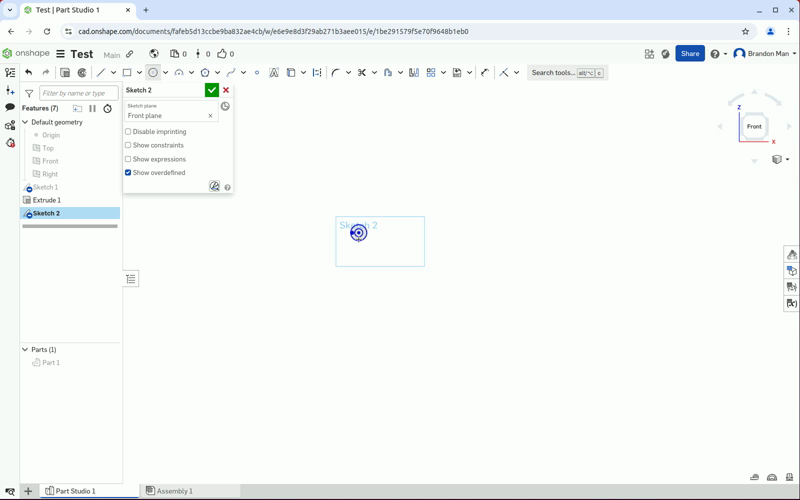
key_up(shift)
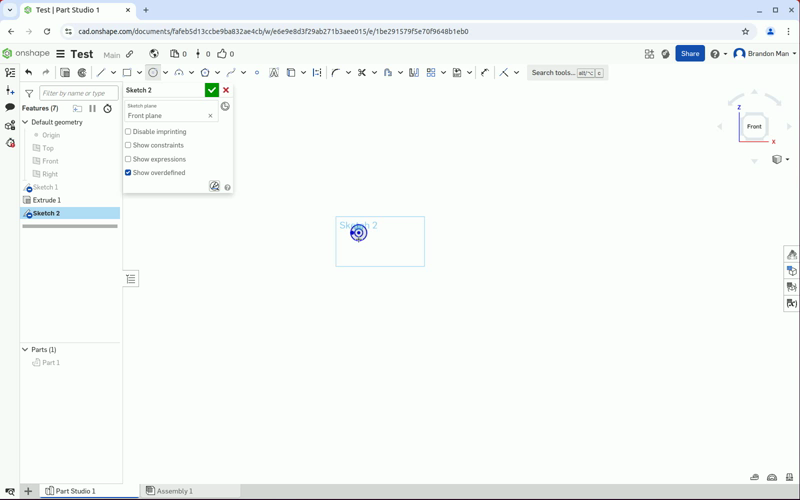
mouse_move(360, 238)
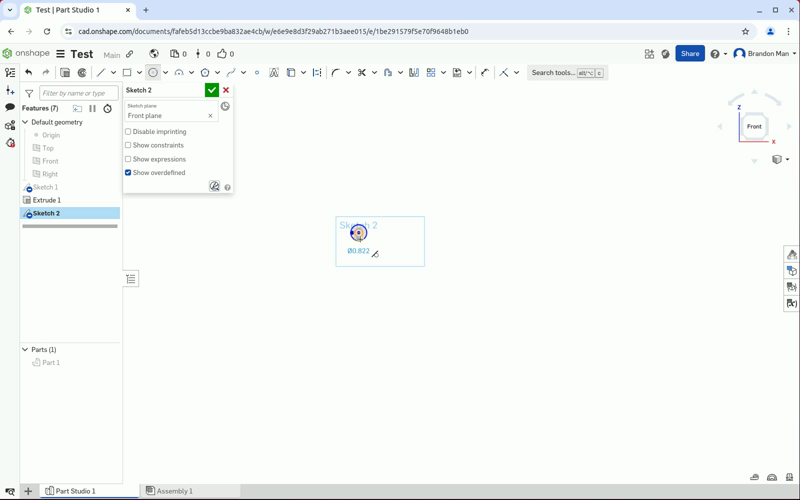
scroll(6)
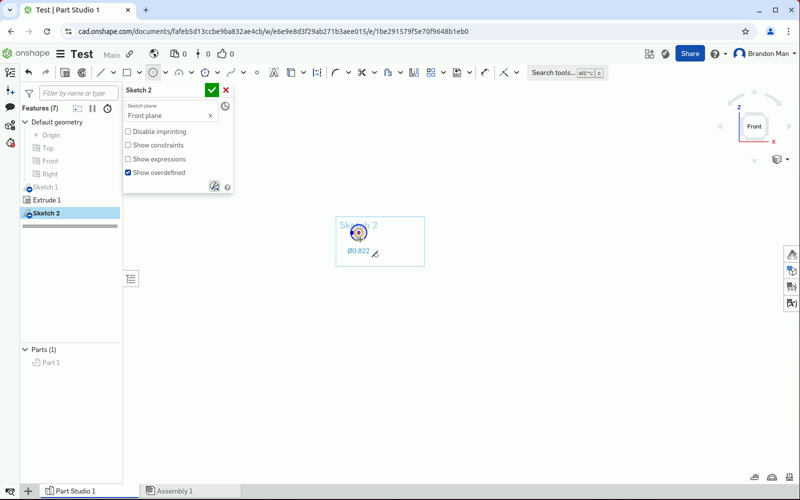
scroll(6)
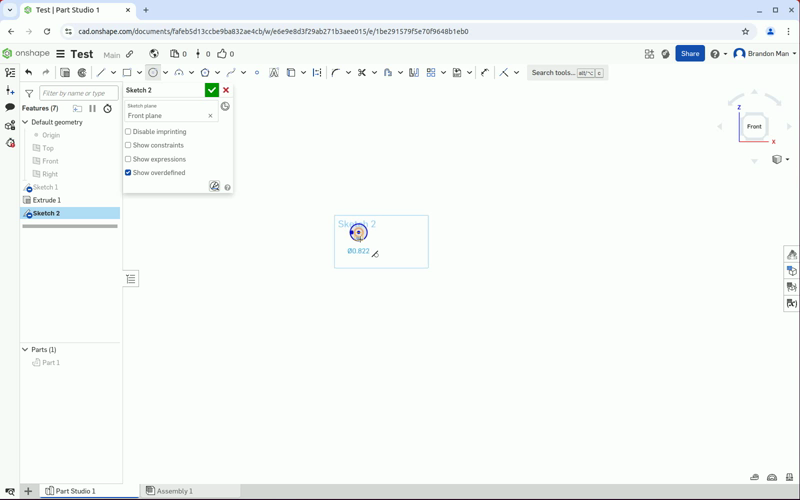
scroll(6)
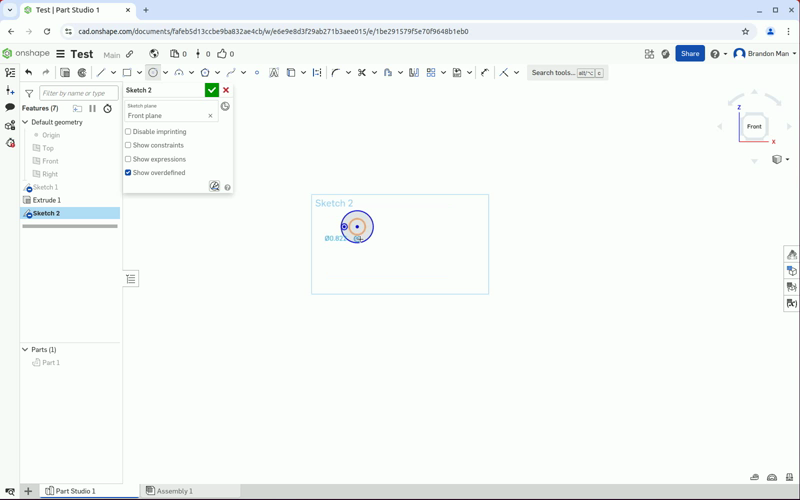
scroll(6)
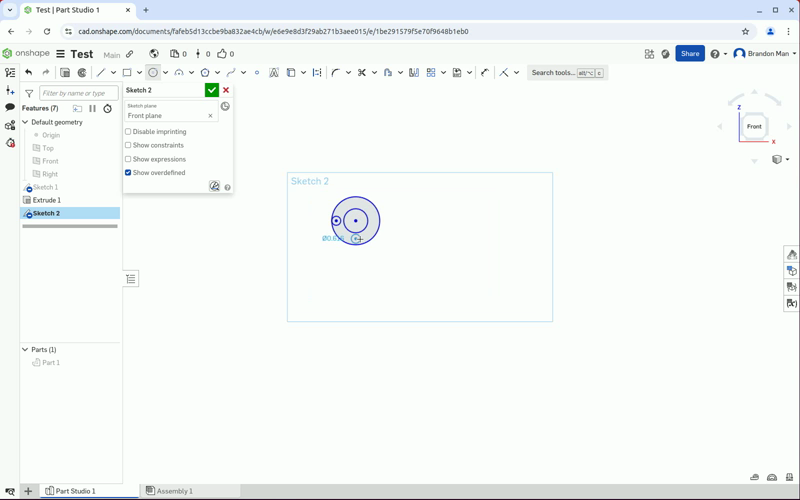
scroll(6)
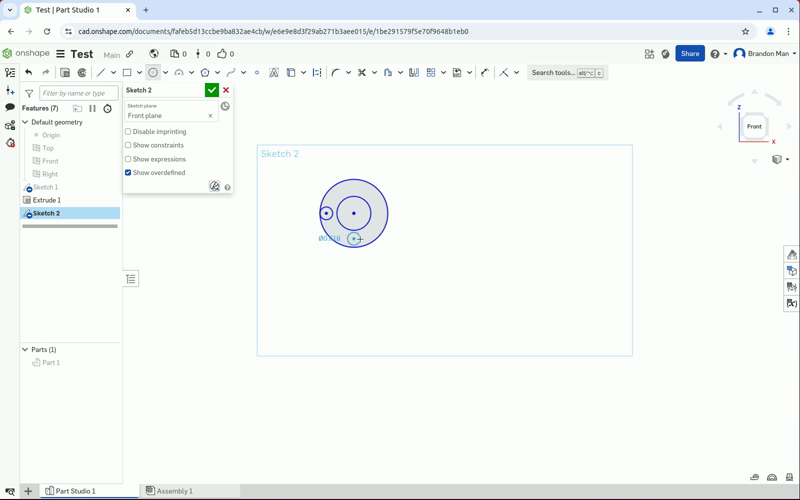
scroll(6)
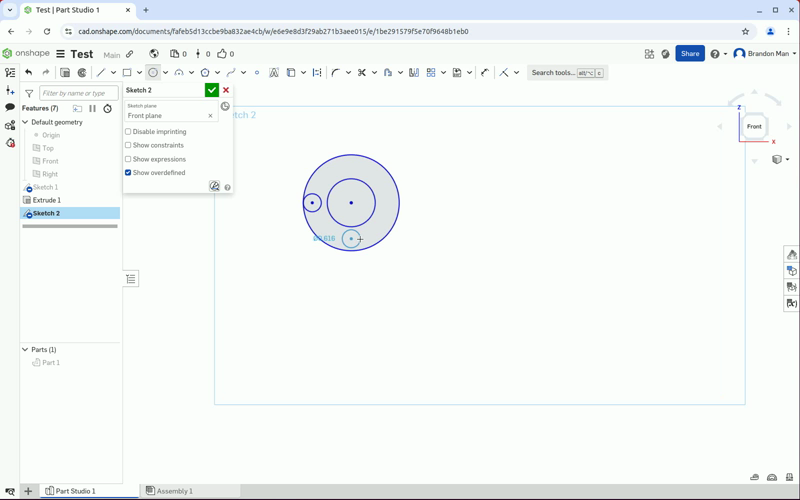
scroll(6)
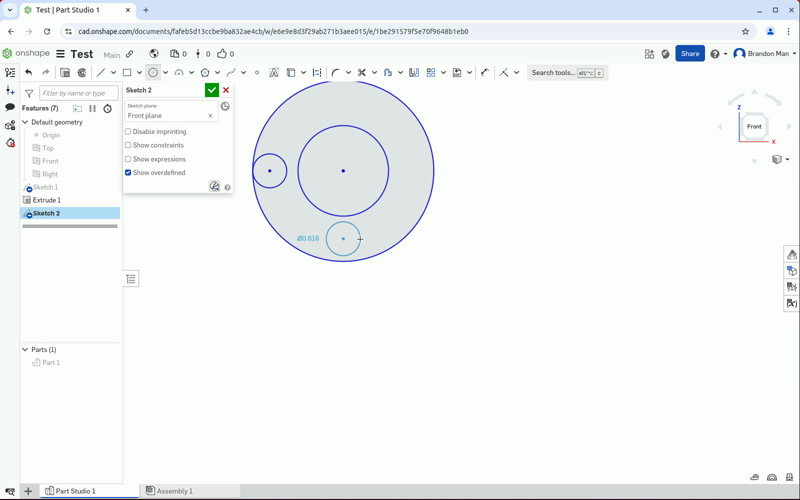
click(360, 238)
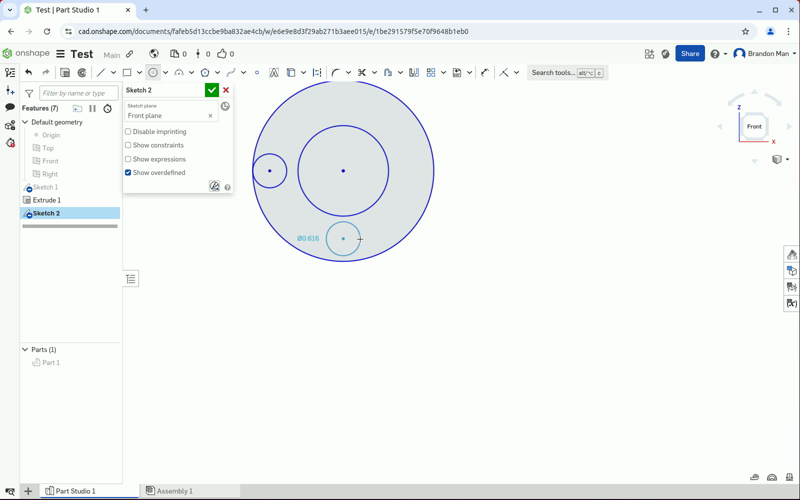
scroll(-6)
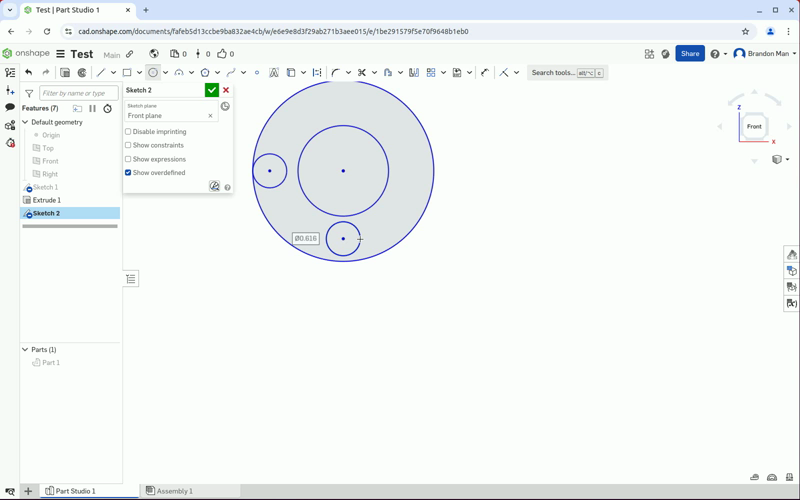
scroll(-6)
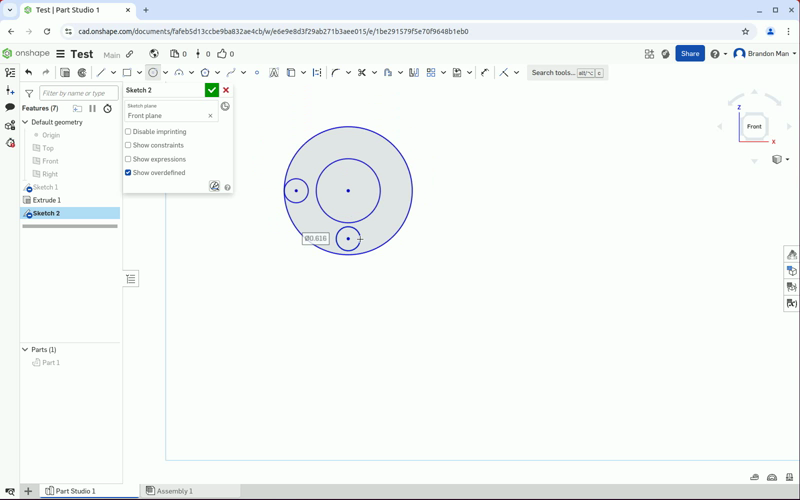
scroll(-6)
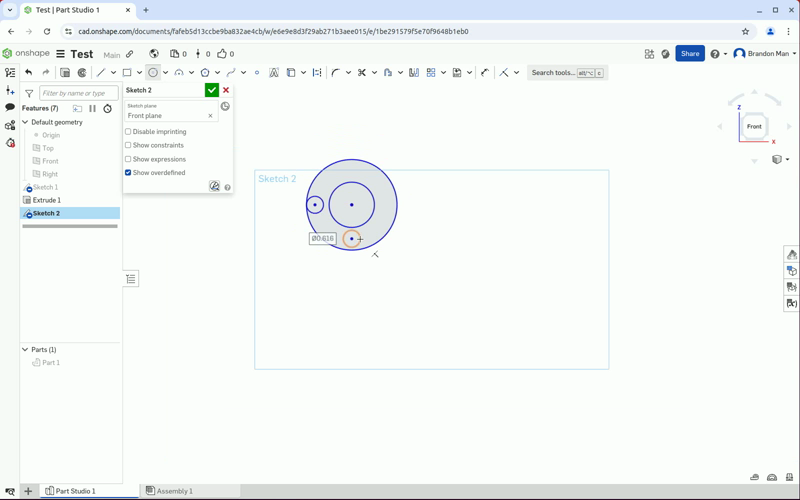
scroll(-6)
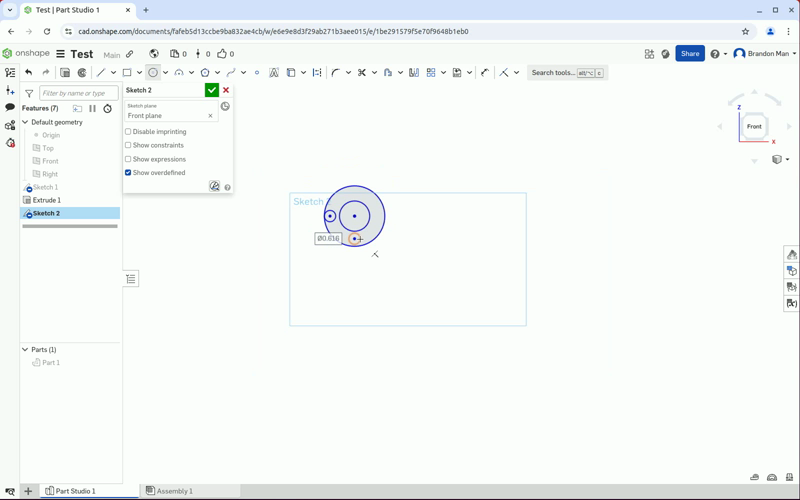
scroll(-6)
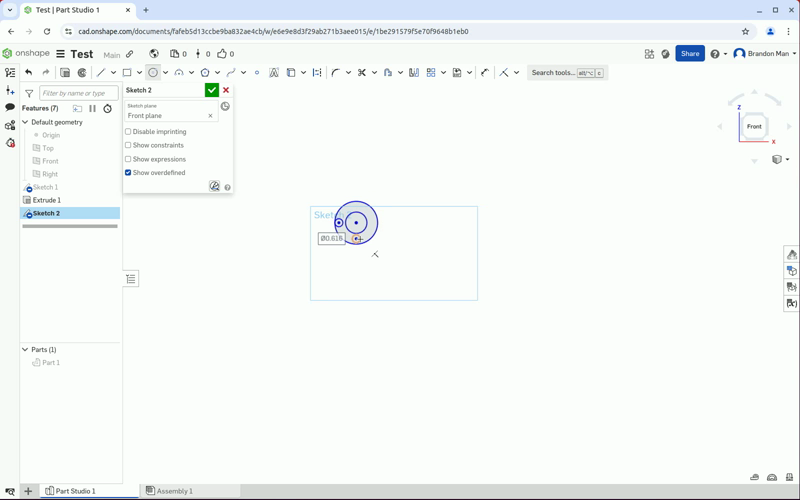
scroll(-6)
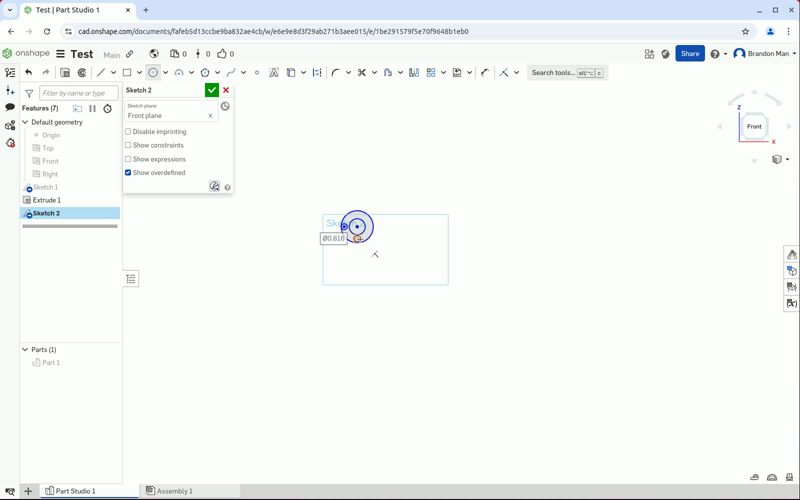
scroll(-6)
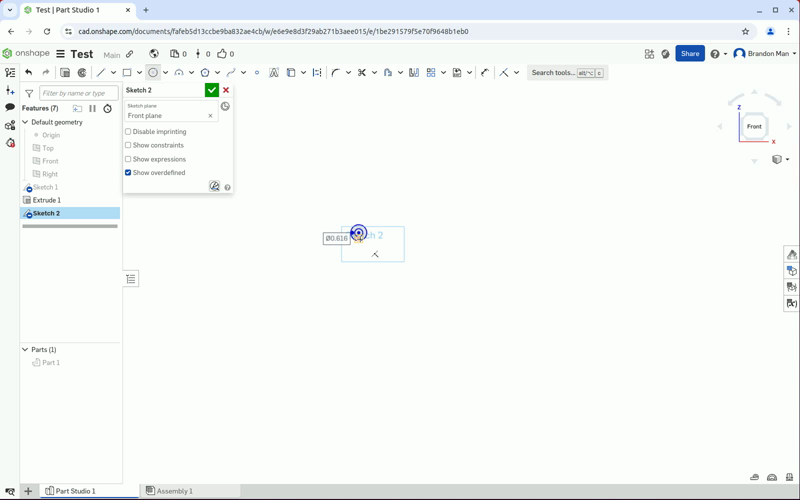
key(esc)
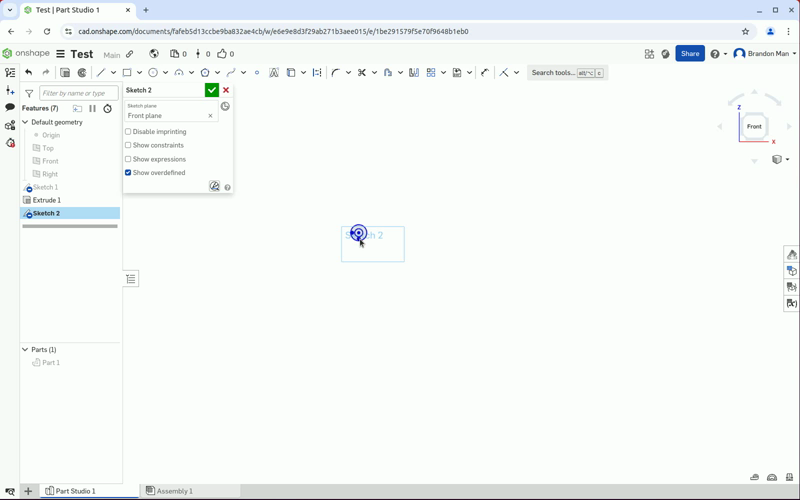
key(c)
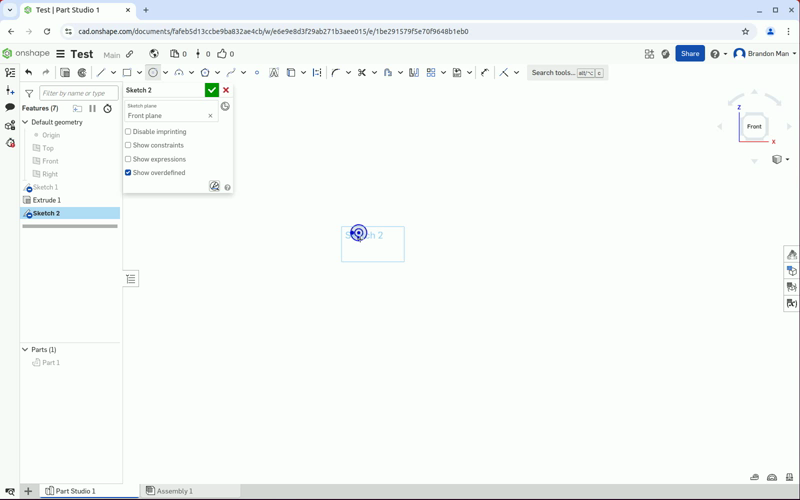
key_down(shift)
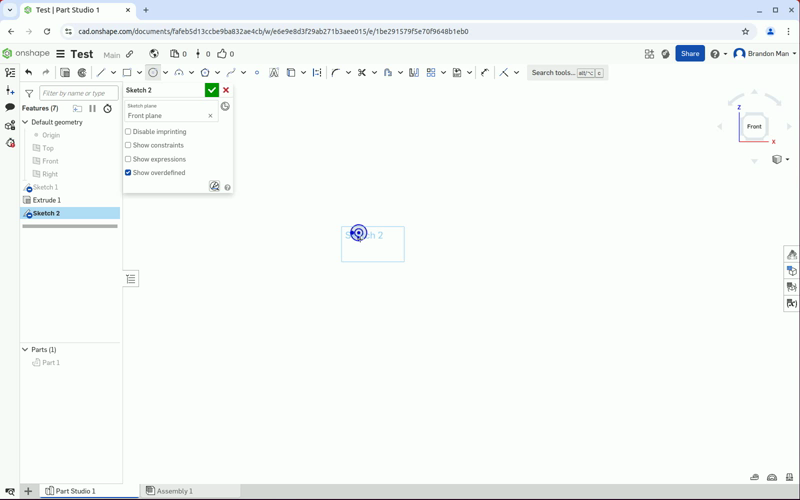
mouse_move(358, 226)
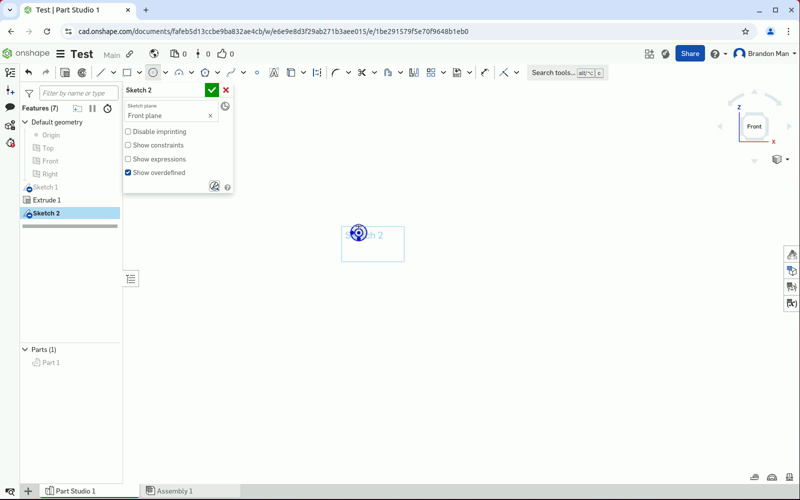
click(358, 226)
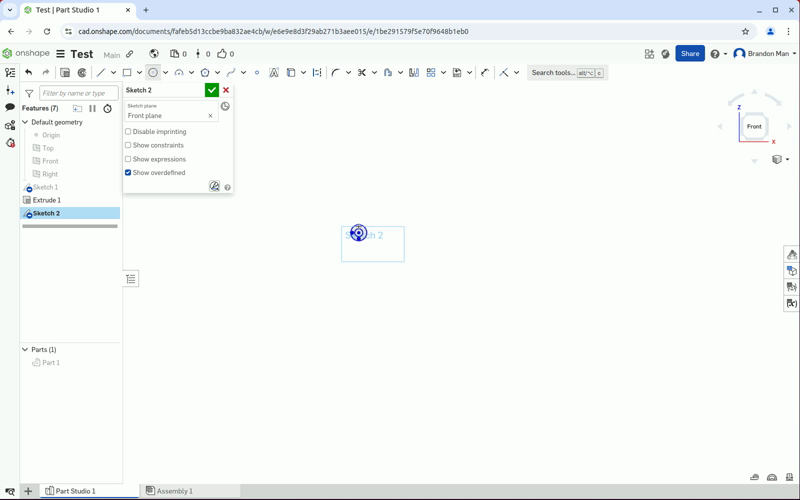
key_up(shift)
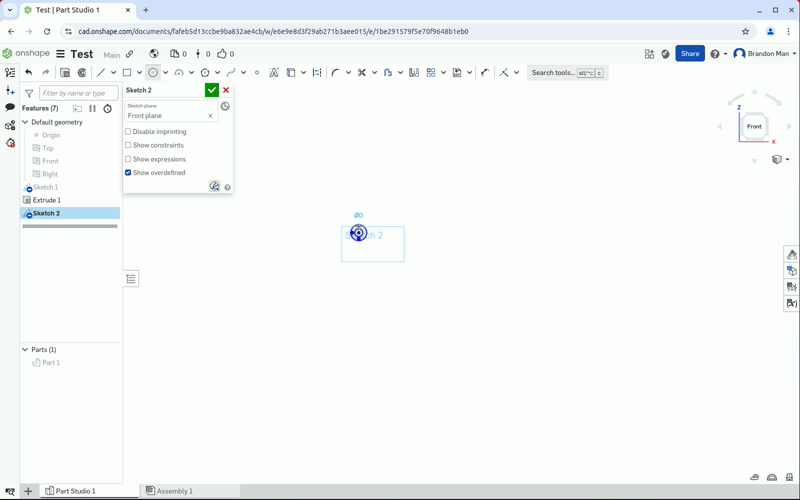
mouse_move(360, 226)
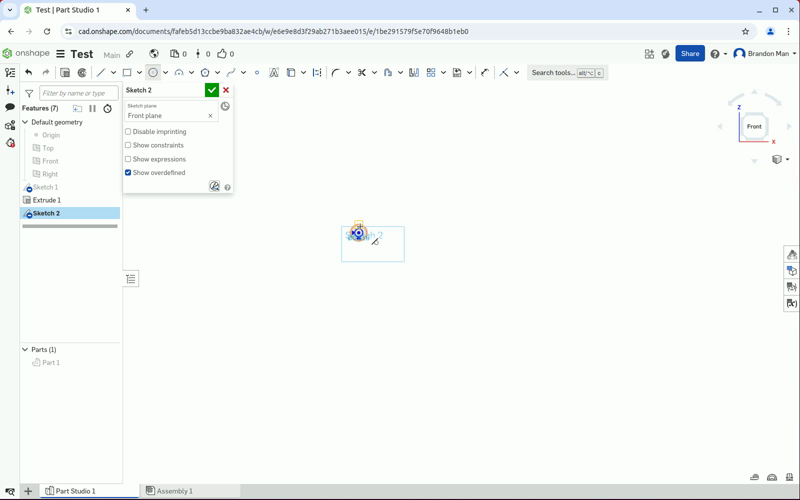
scroll(6)
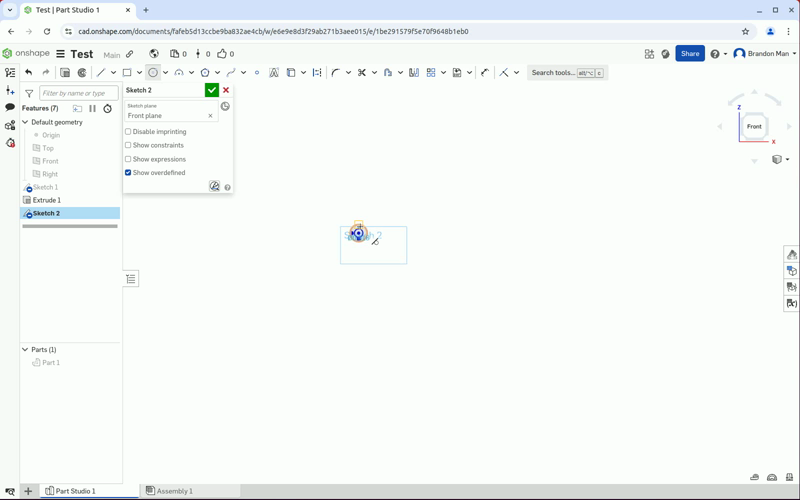
scroll(6)
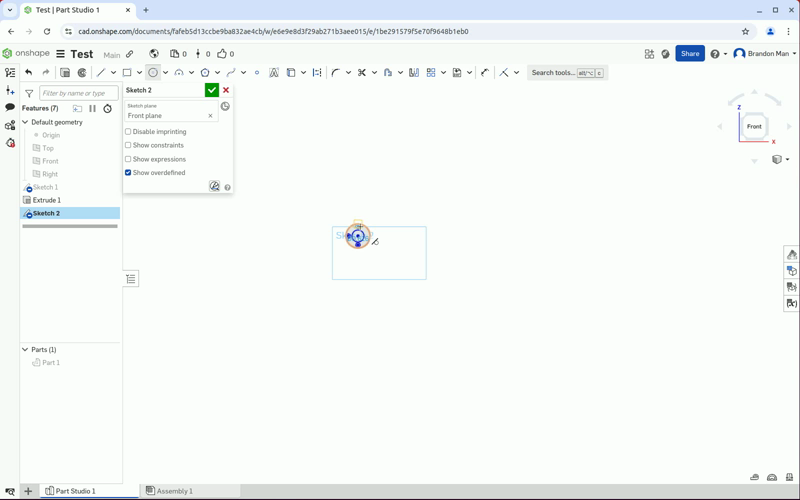
scroll(6)
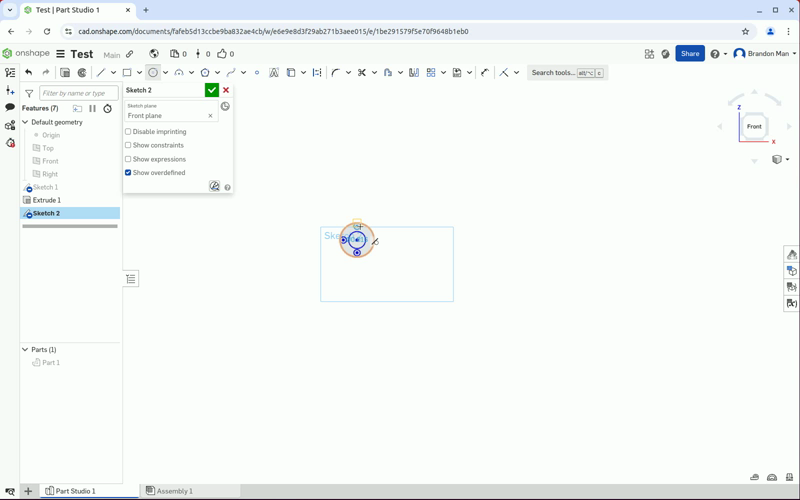
scroll(6)
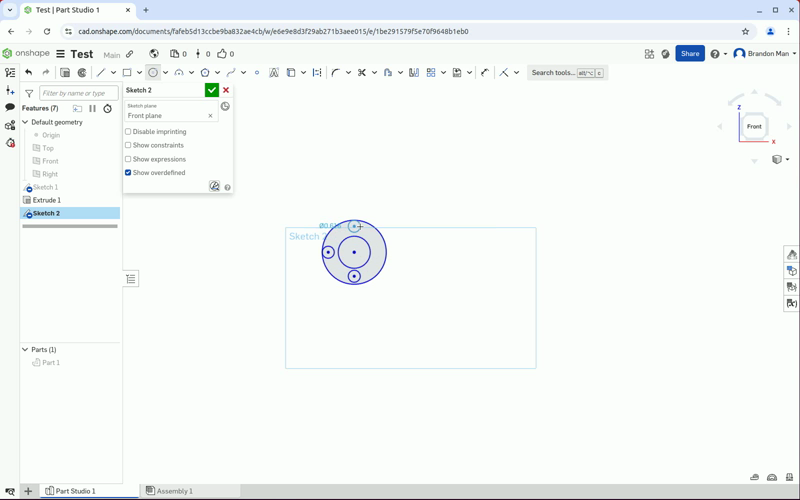
scroll(6)
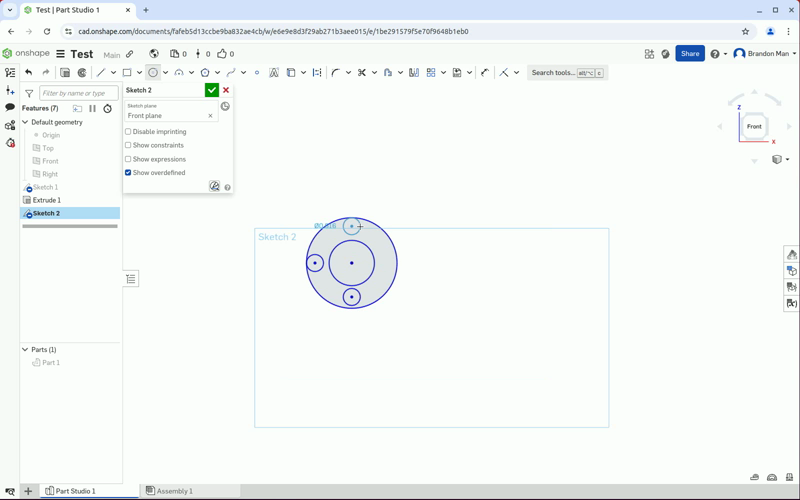
scroll(6)
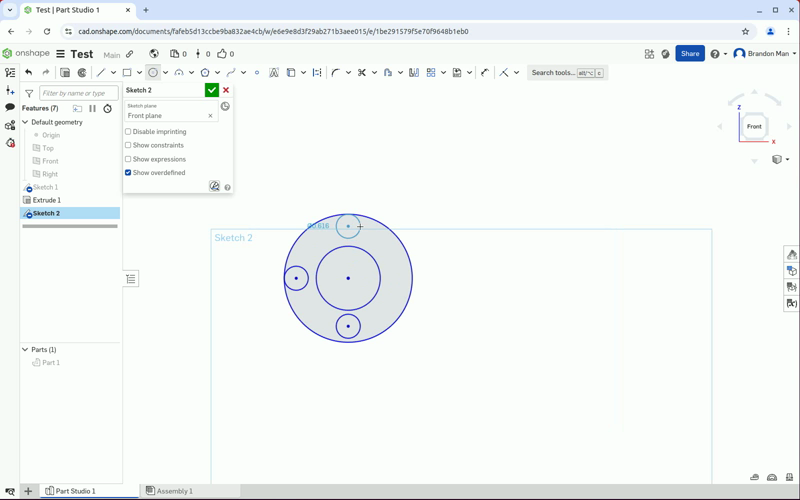
scroll(6)
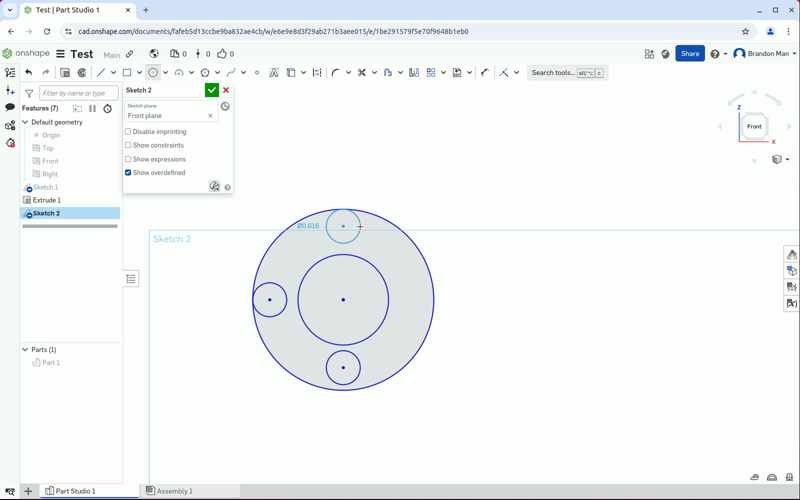
click(360, 226)
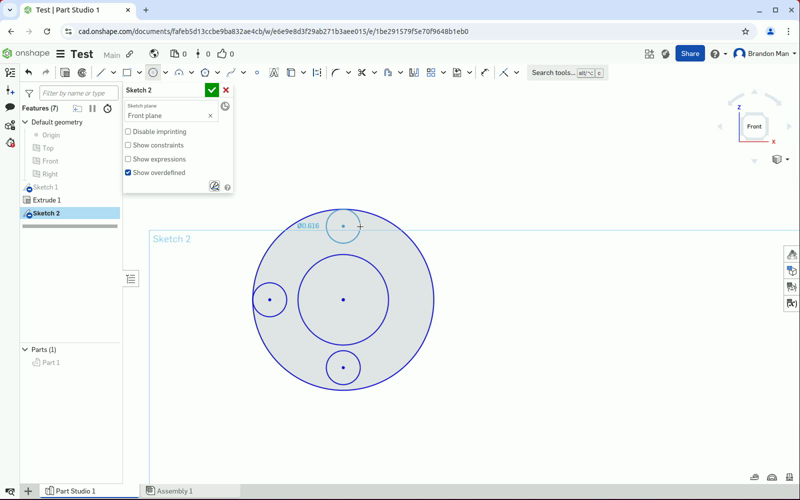
scroll(-6)
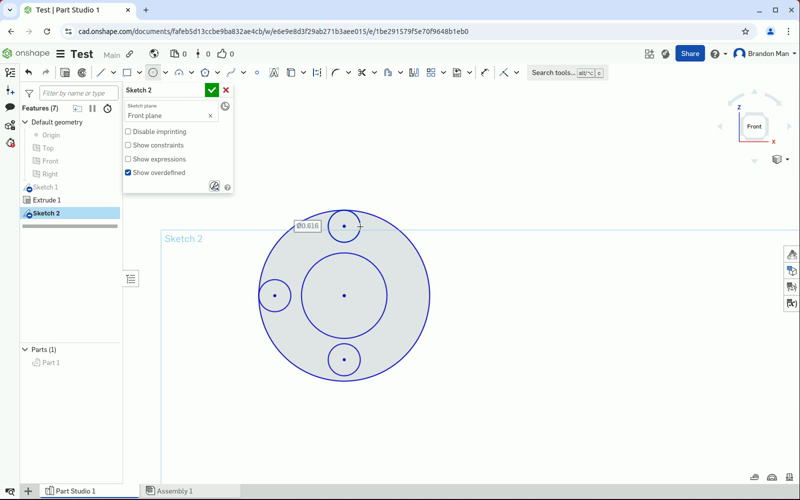
scroll(-6)
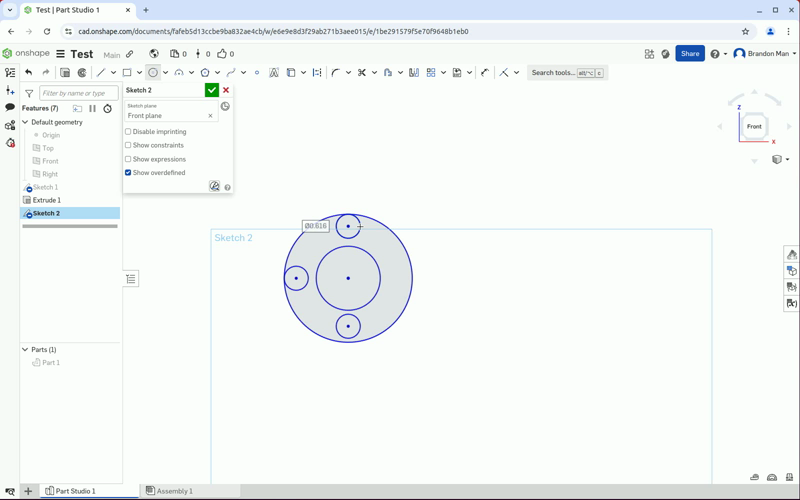
scroll(-6)
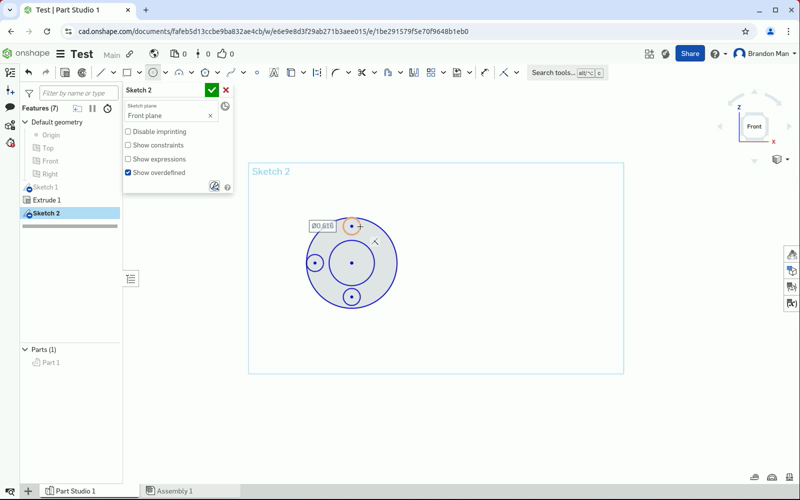
scroll(-6)
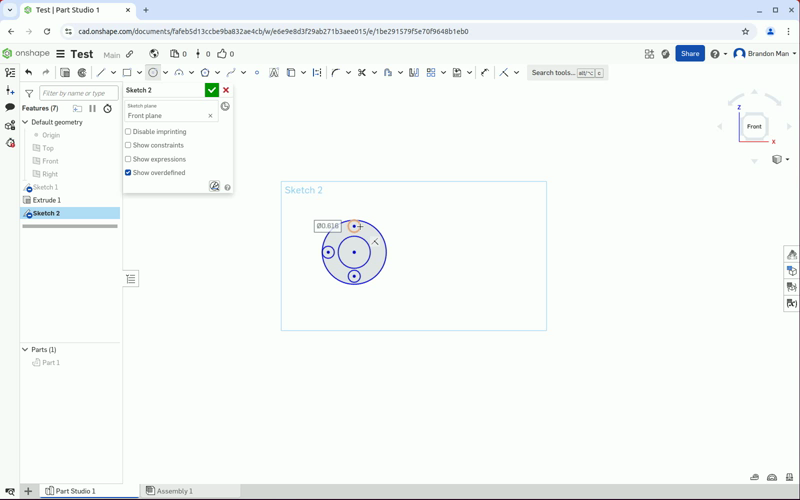
scroll(-6)
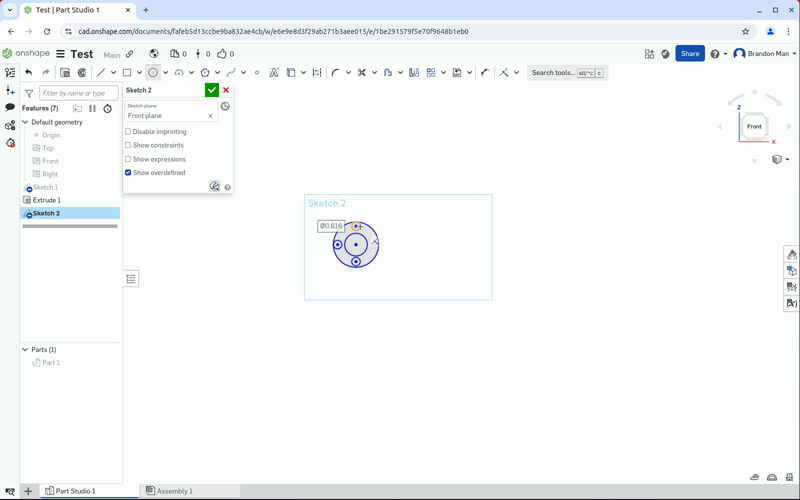
scroll(-6)
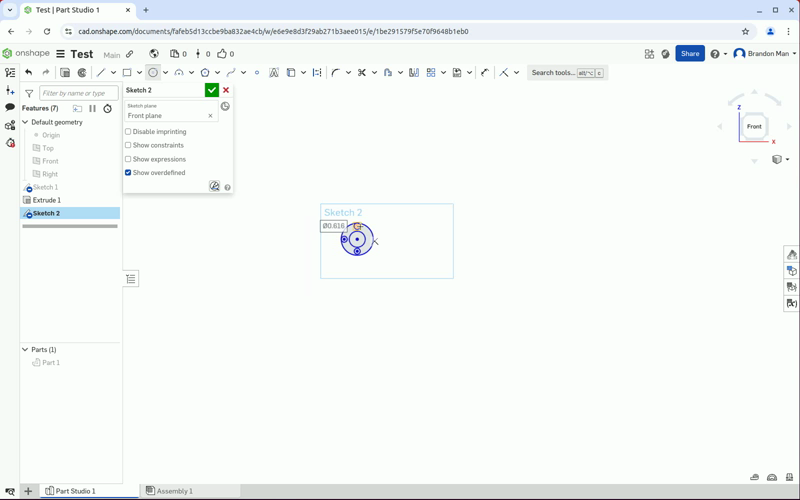
scroll(-6)
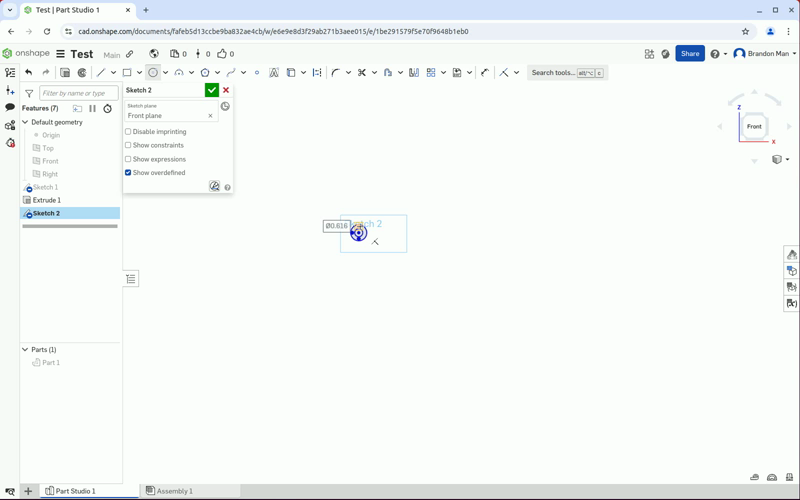
key(esc)
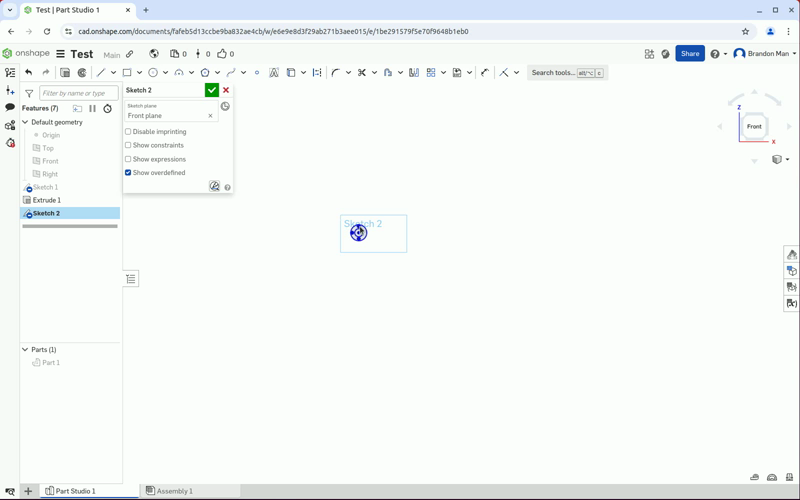
key(c)
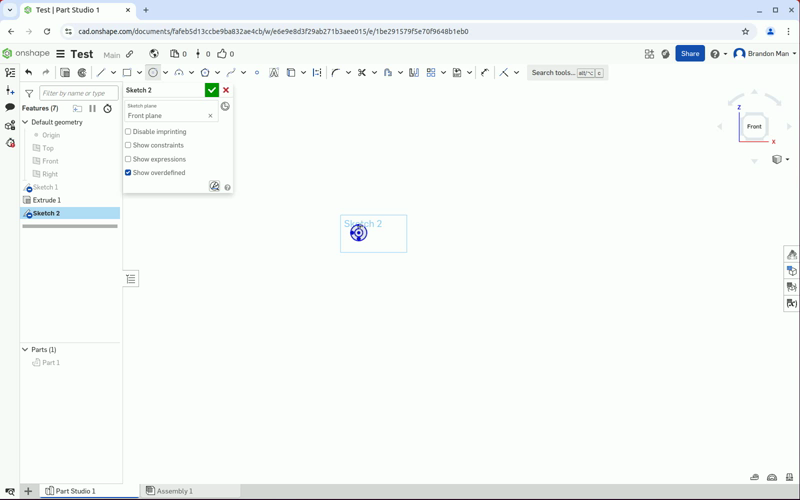
key_down(shift)
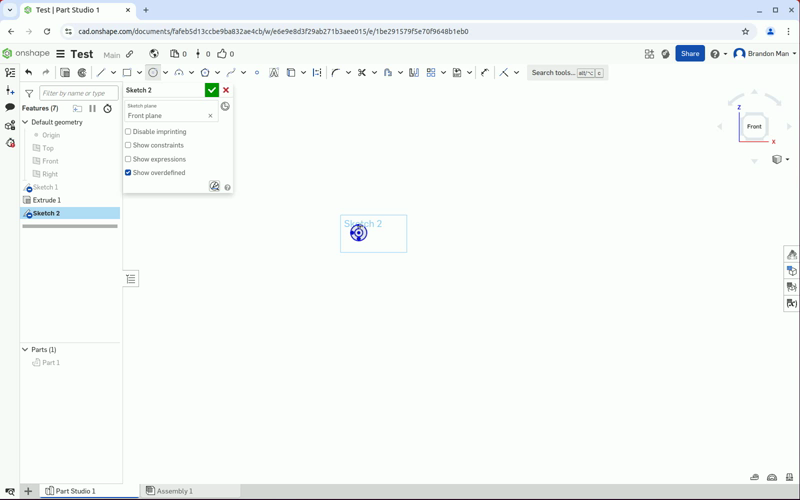
mouse_move(365, 232)
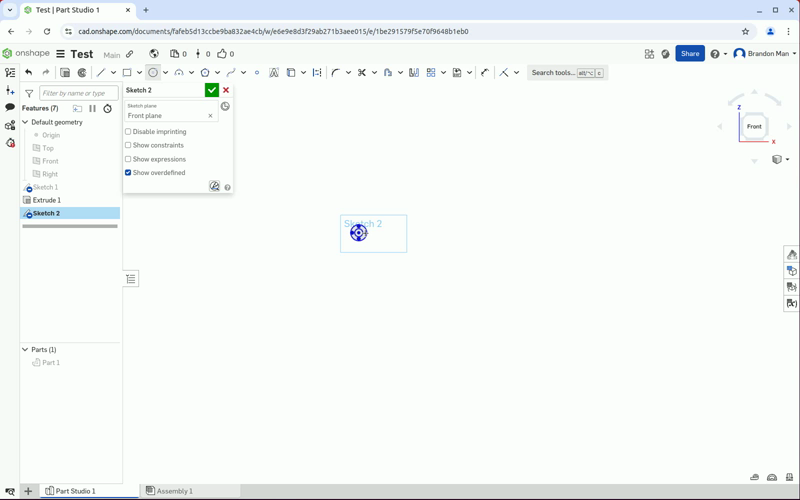
scroll(6)
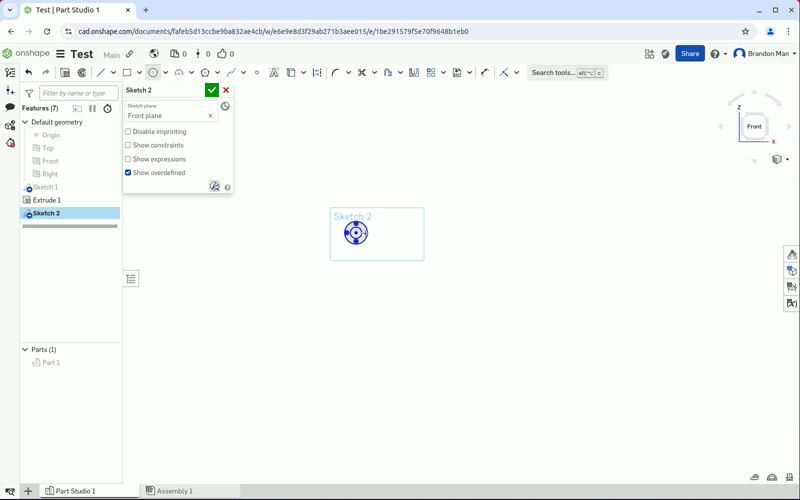
scroll(6)
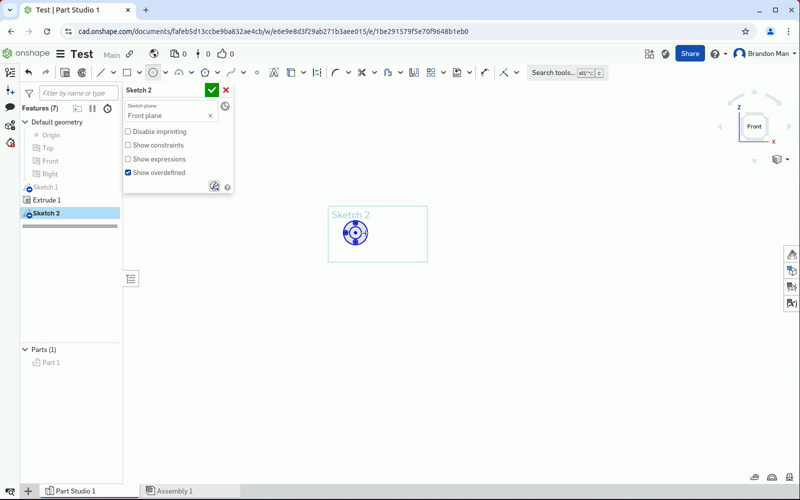
scroll(6)
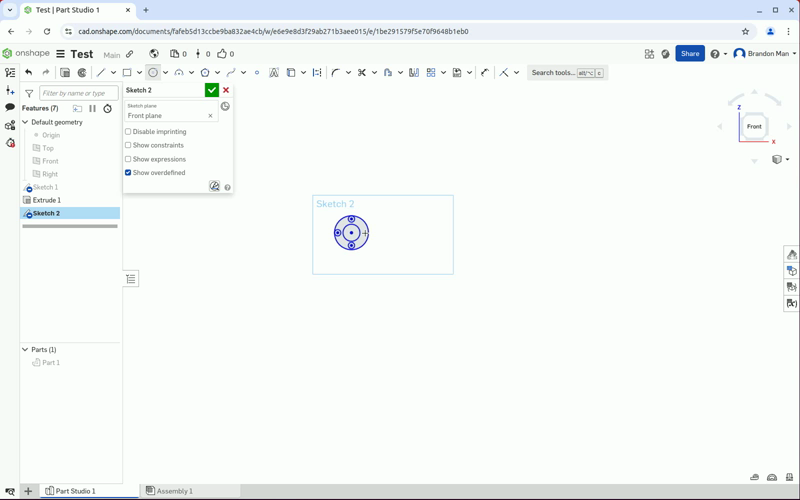
scroll(6)
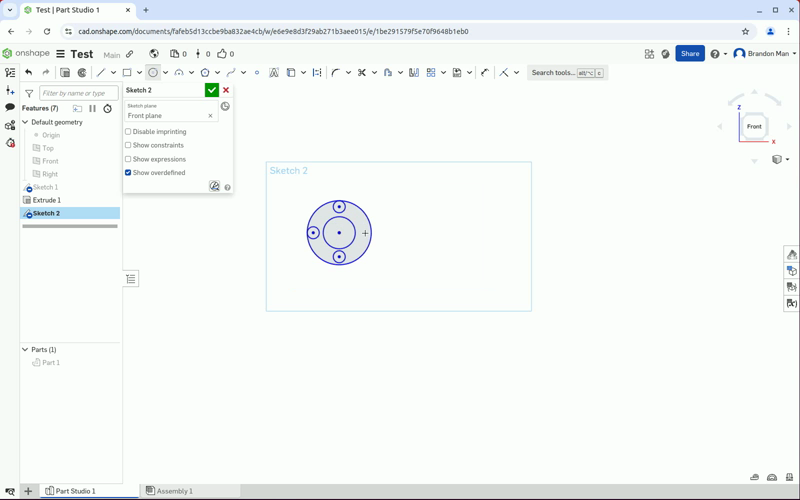
scroll(6)
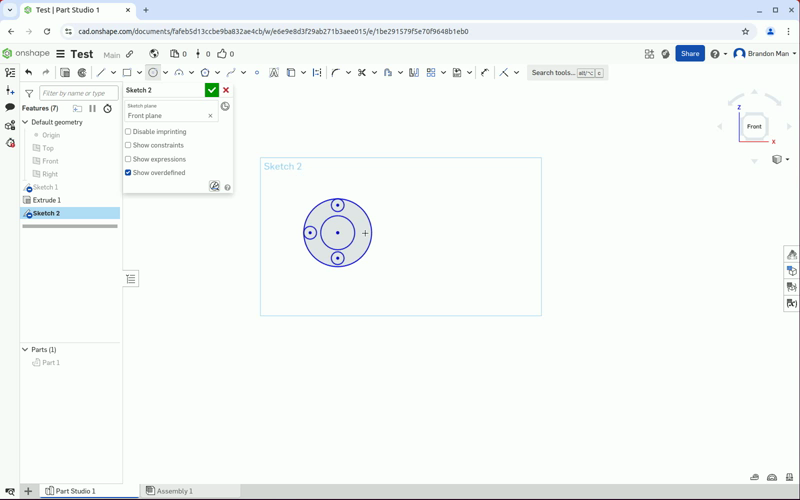
scroll(6)
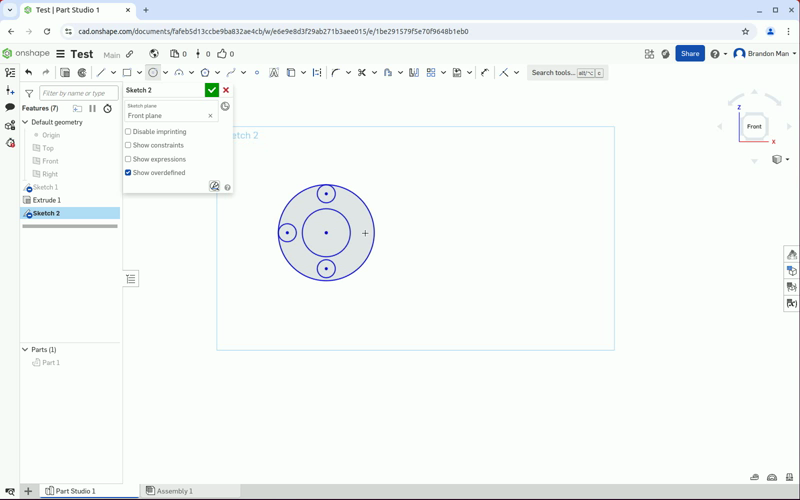
scroll(6)
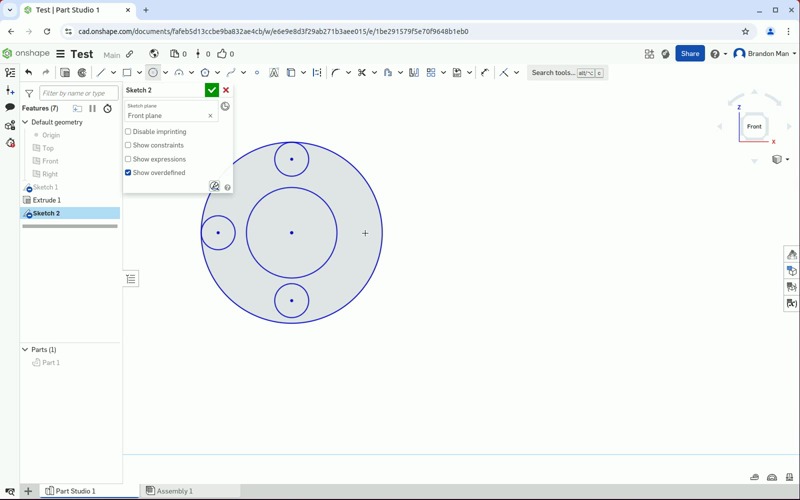
click(365, 232)
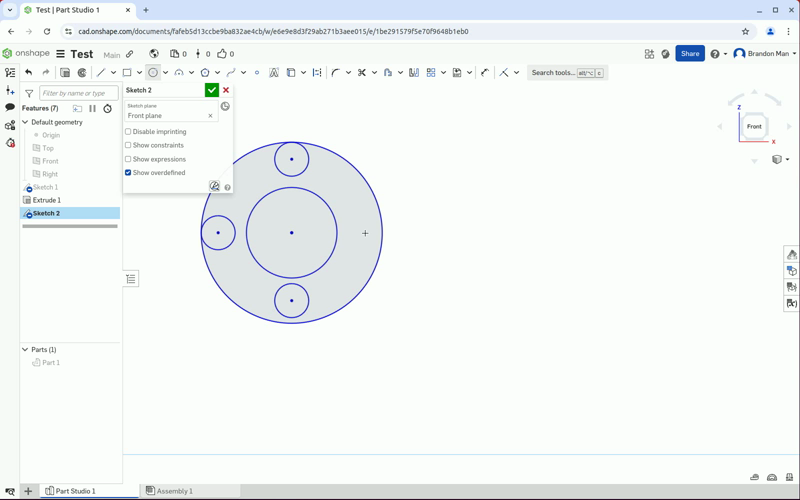
scroll(-6)
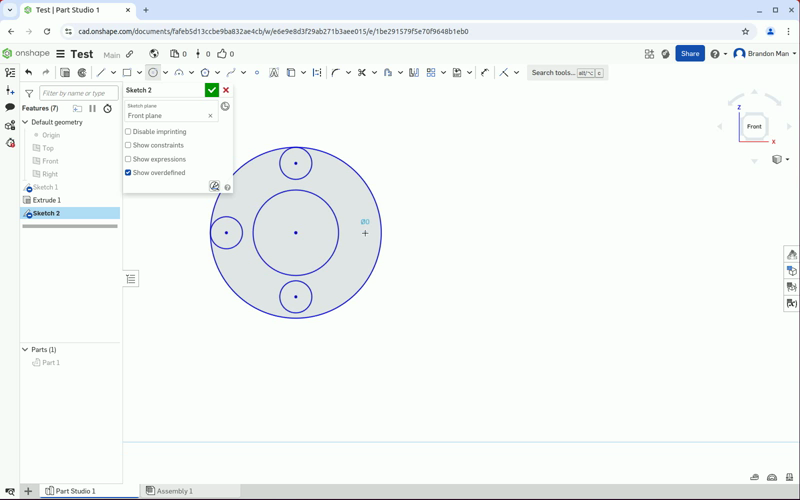
scroll(-6)
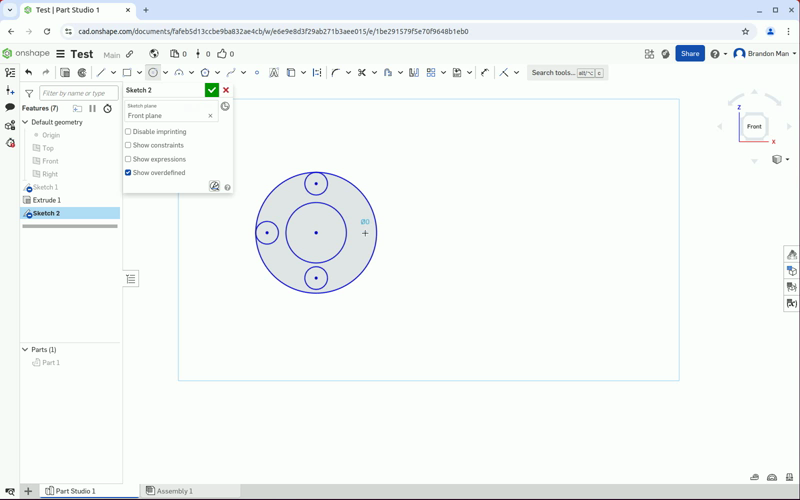
scroll(-6)
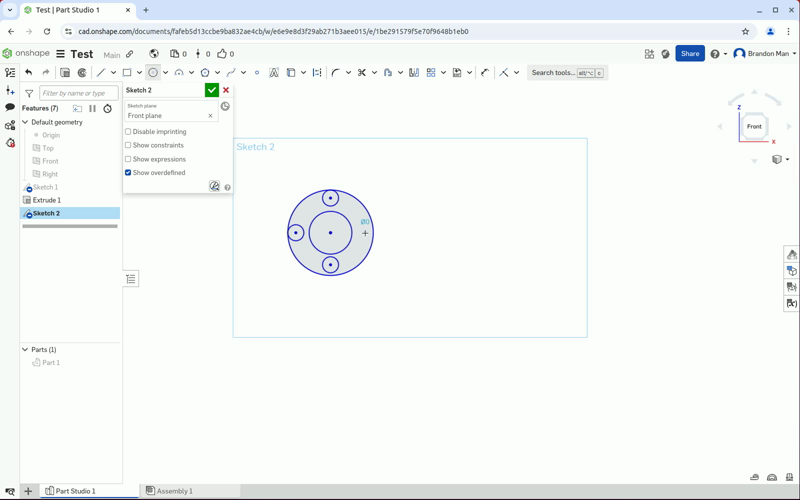
scroll(-6)
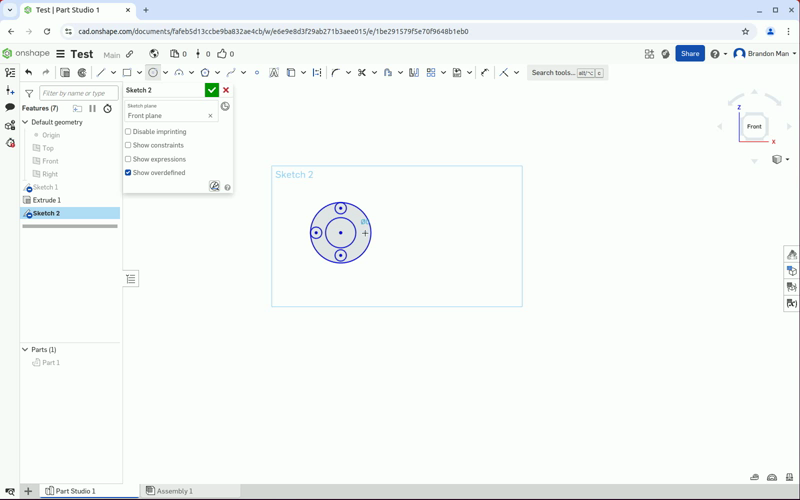
scroll(-6)
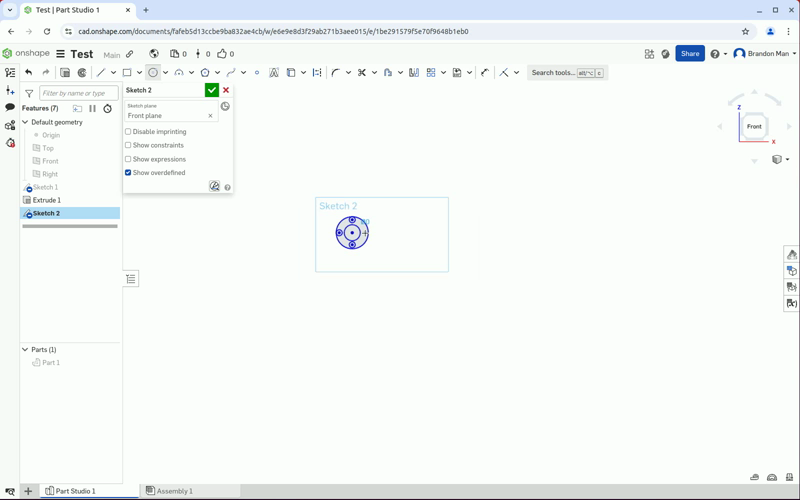
scroll(-6)
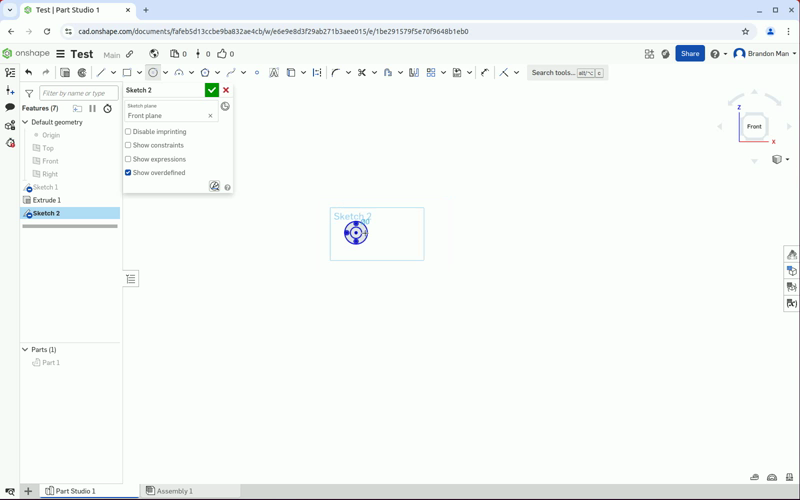
scroll(-6)
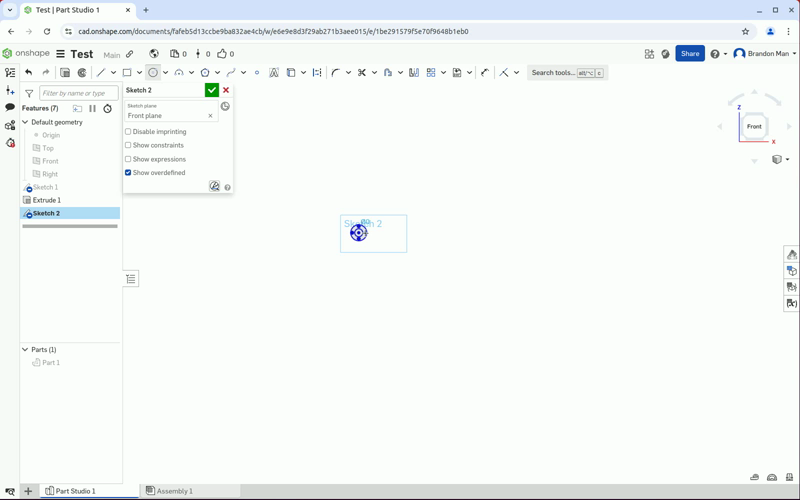
key_up(shift)
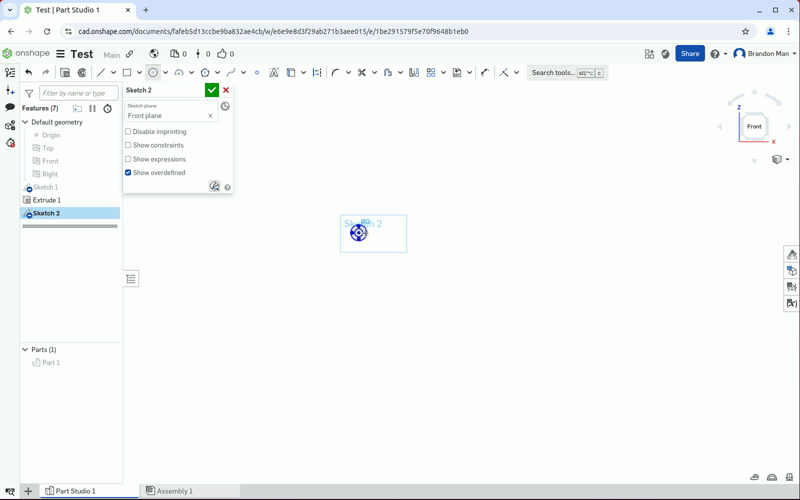
mouse_move(366, 232)
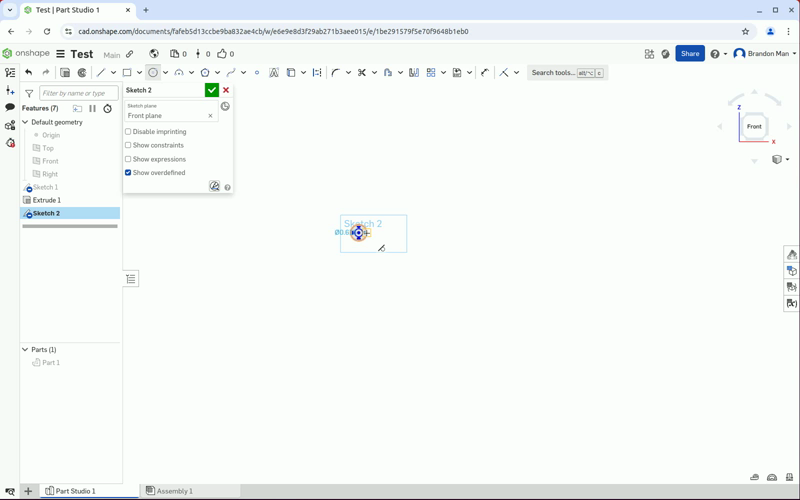
scroll(6)
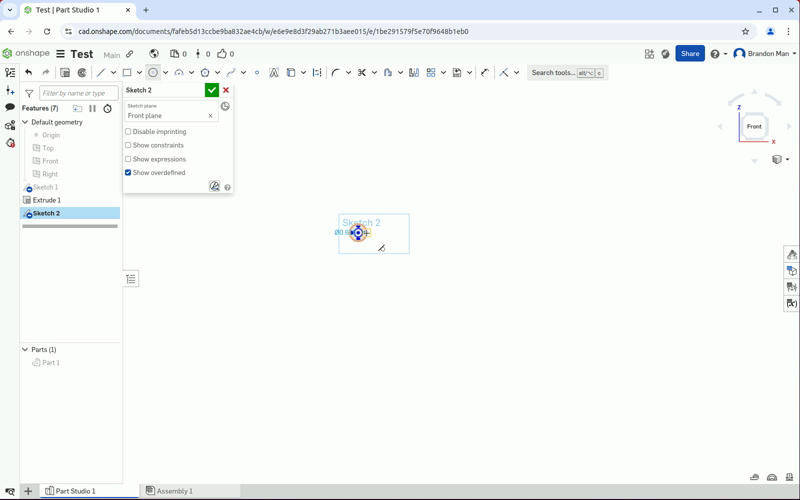
scroll(6)
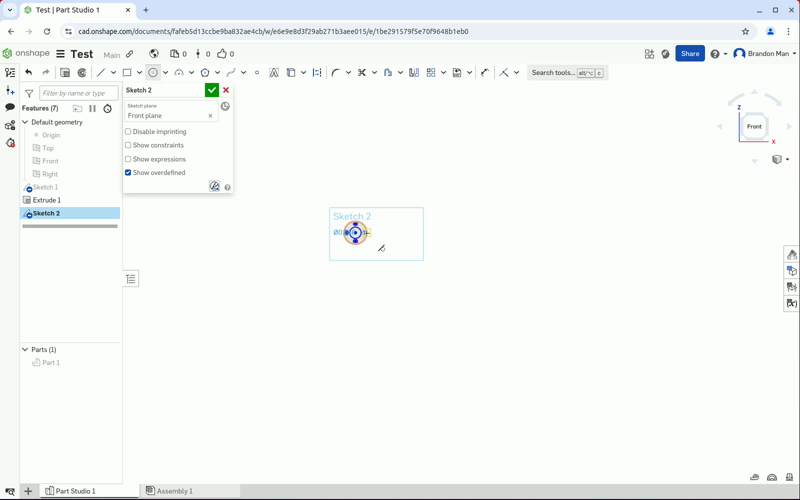
scroll(6)
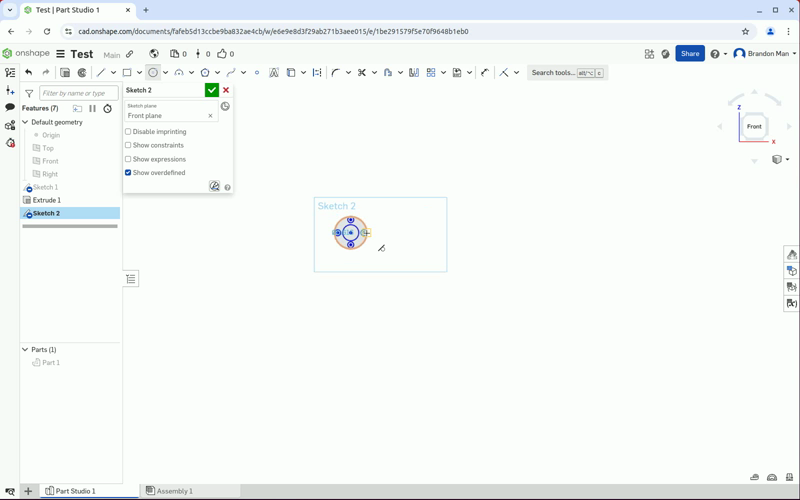
scroll(6)
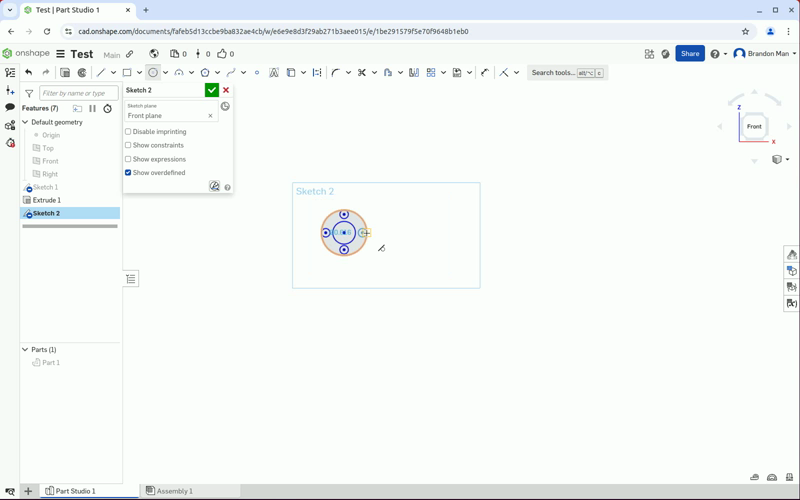
scroll(6)
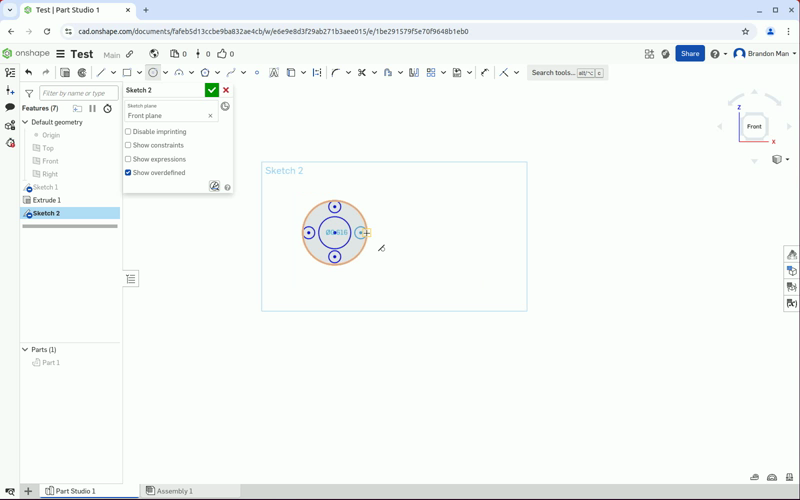
scroll(6)
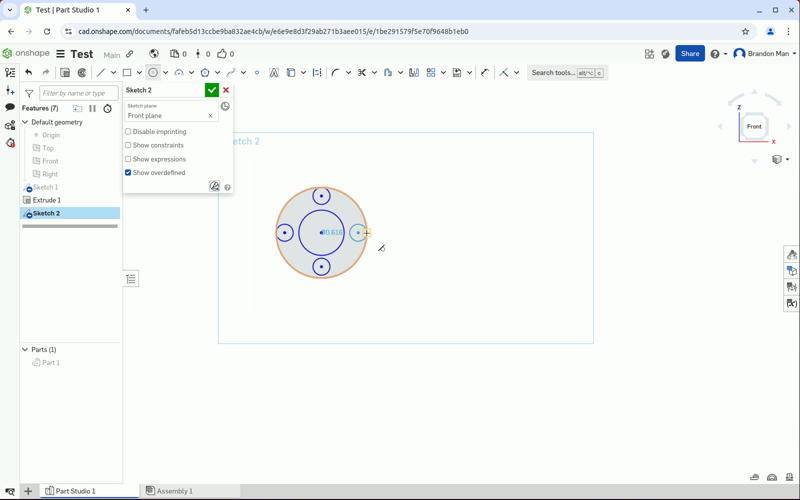
scroll(6)
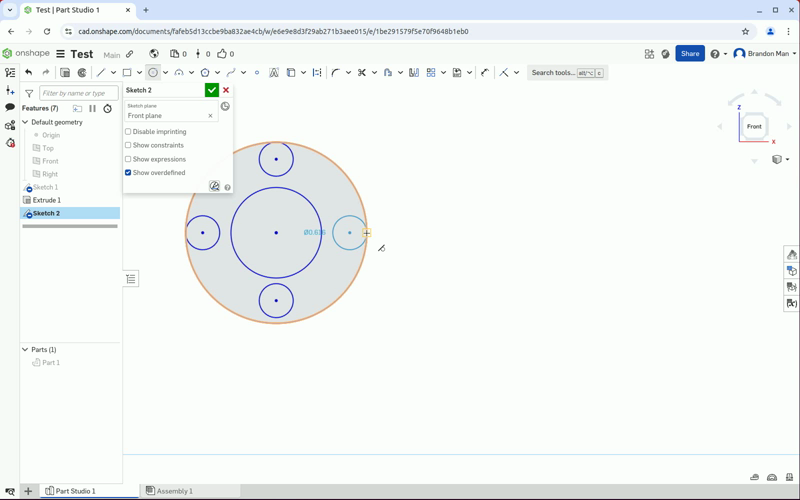
click(366, 232)
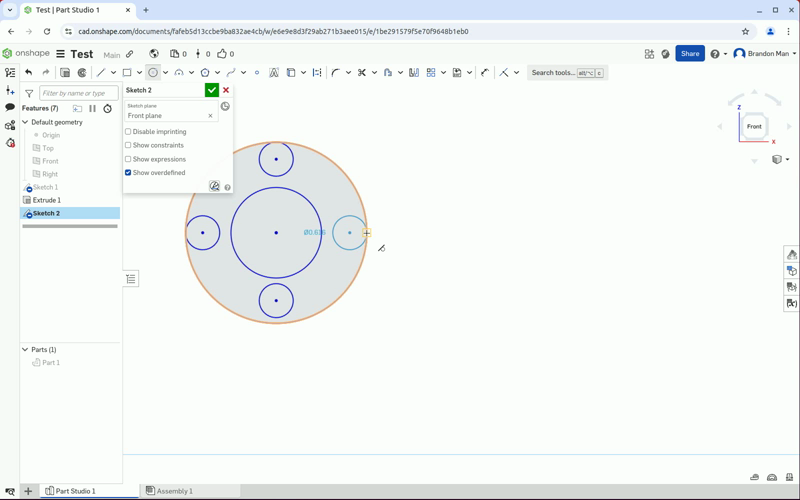
scroll(-6)
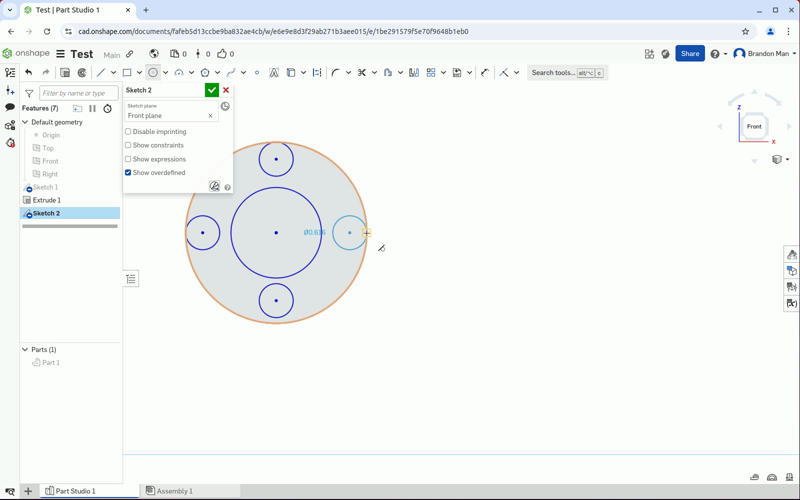
scroll(-6)
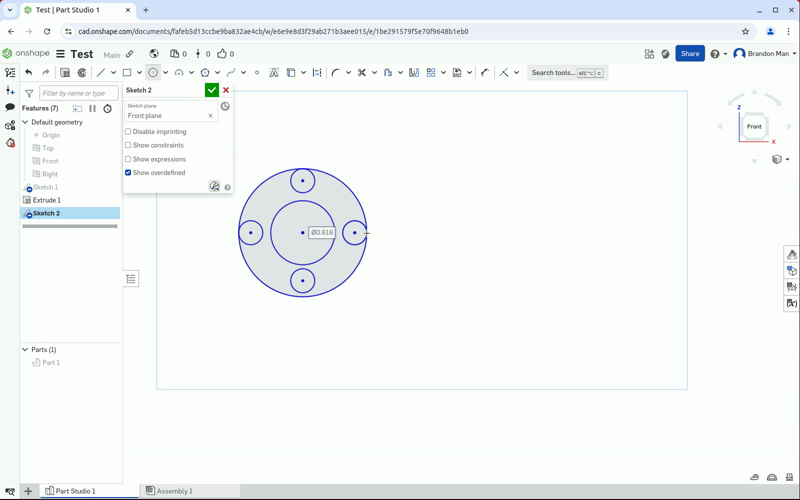
scroll(-6)
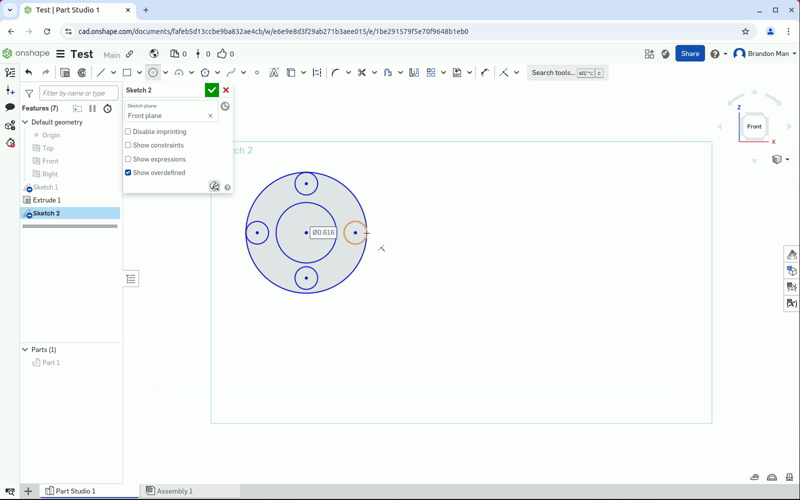
scroll(-6)
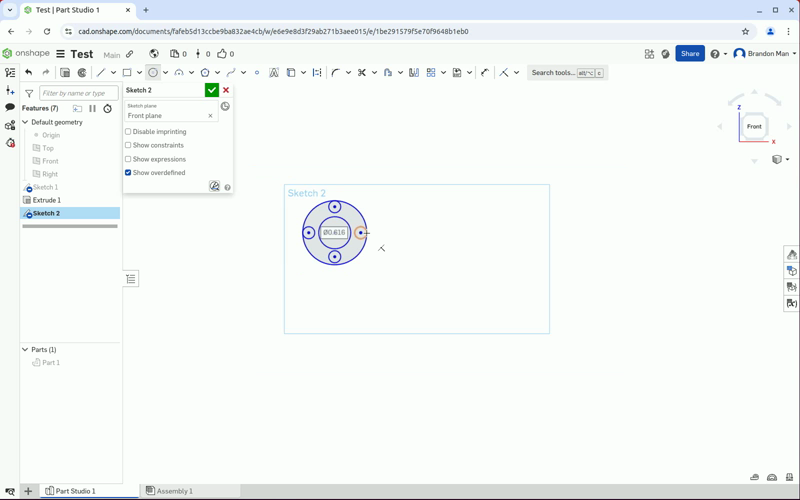
scroll(-6)
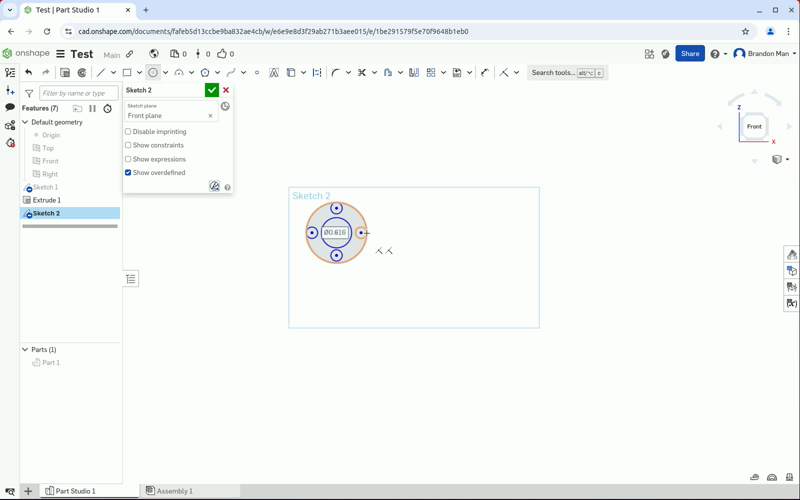
scroll(-6)
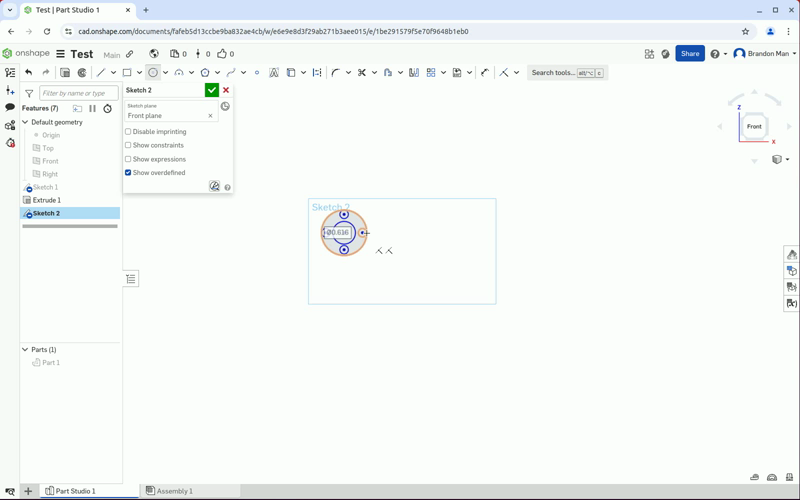
scroll(-6)
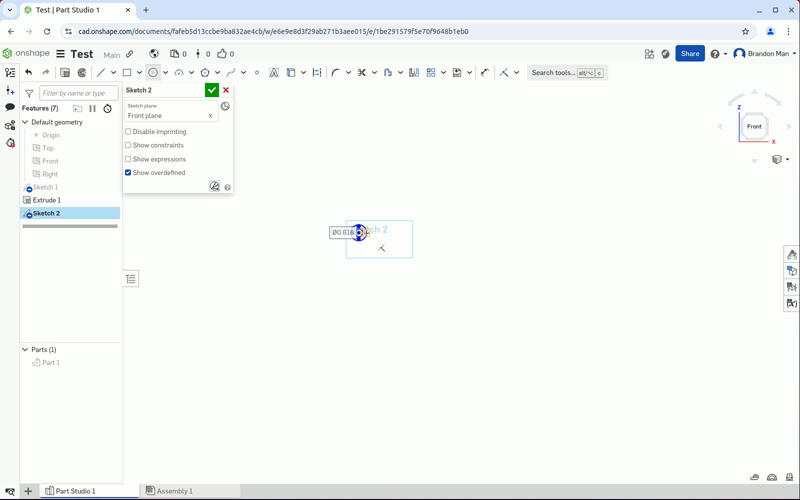
key(esc)
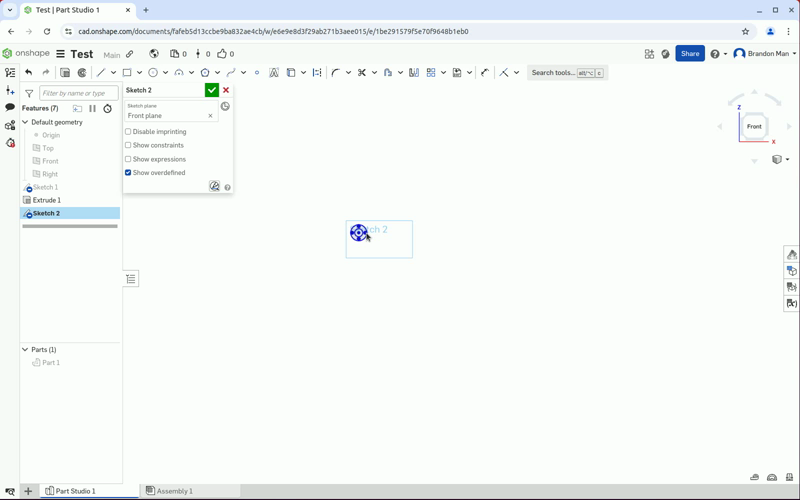
mouse_move(363, 237)
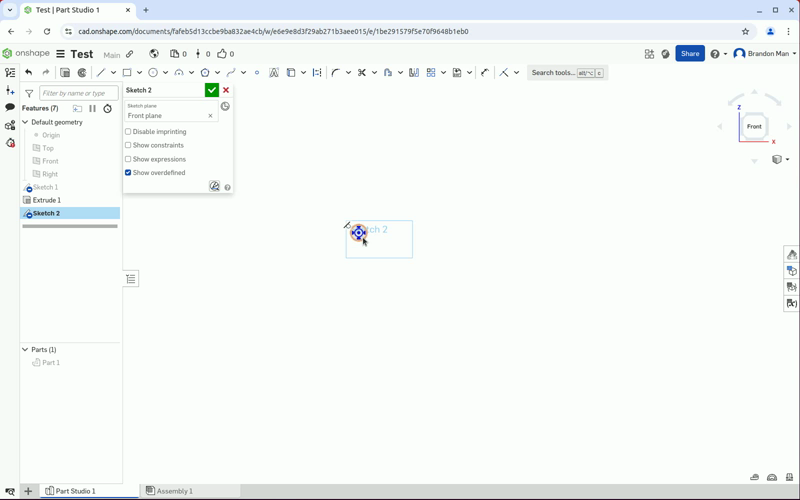
scroll(6)
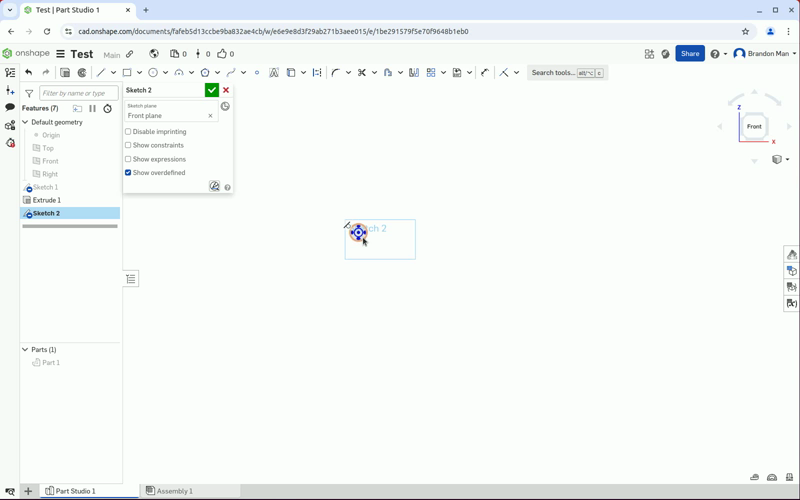
scroll(6)
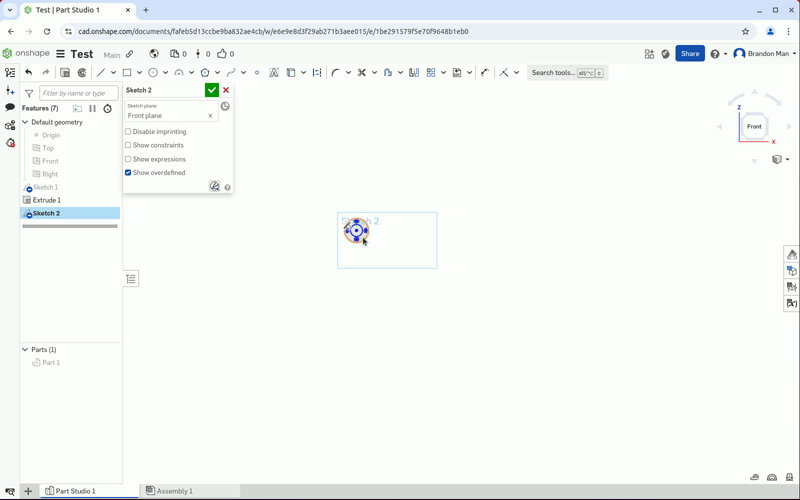
scroll(6)
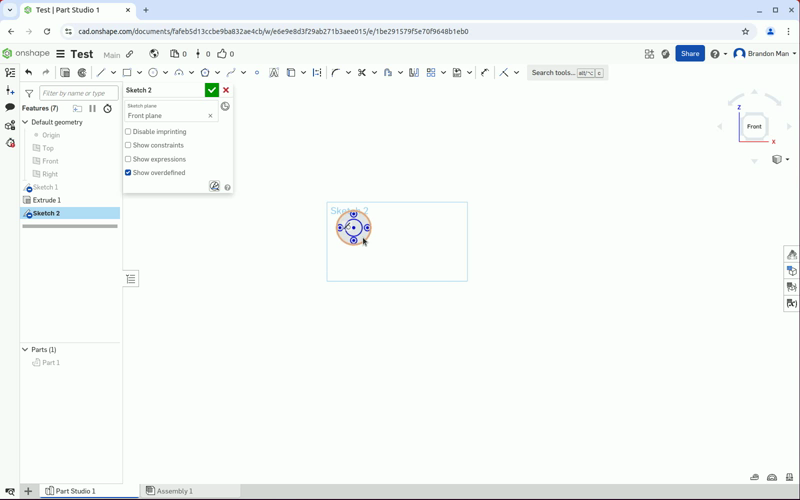
scroll(6)
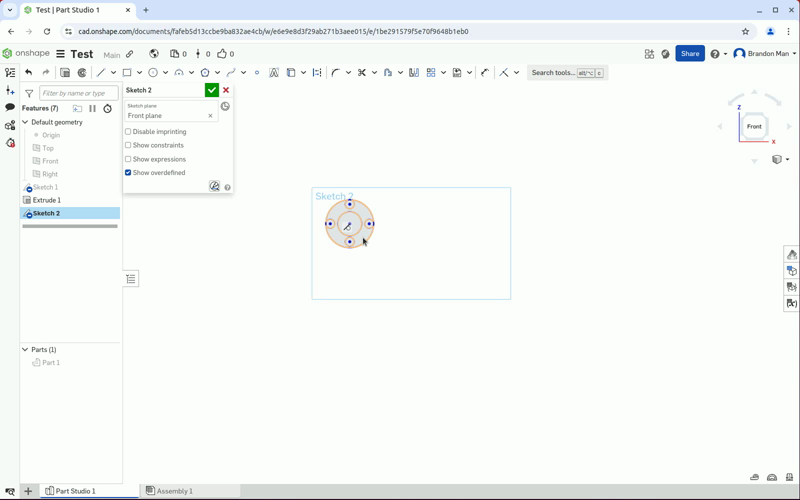
scroll(6)
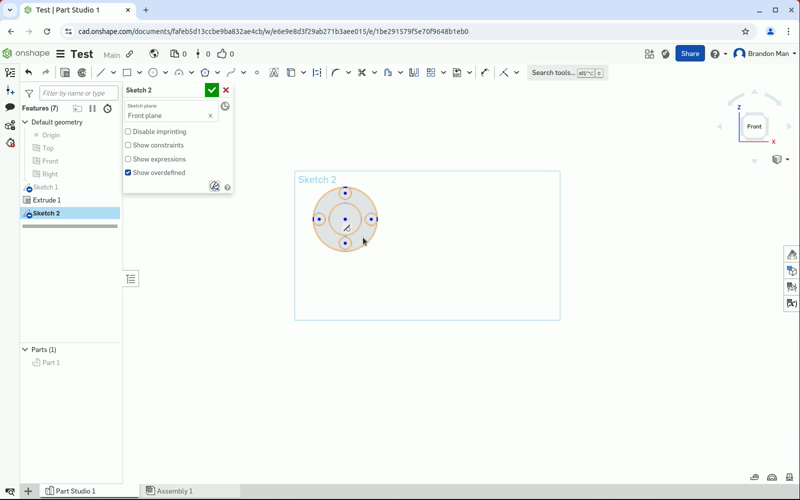
scroll(6)
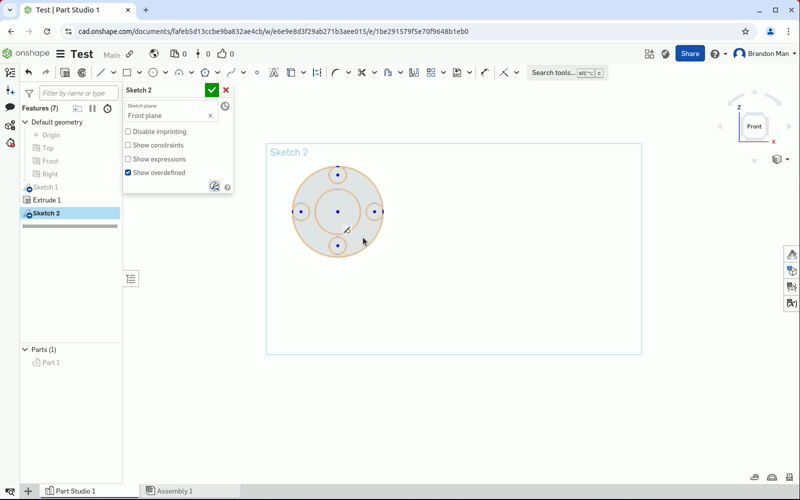
scroll(6)
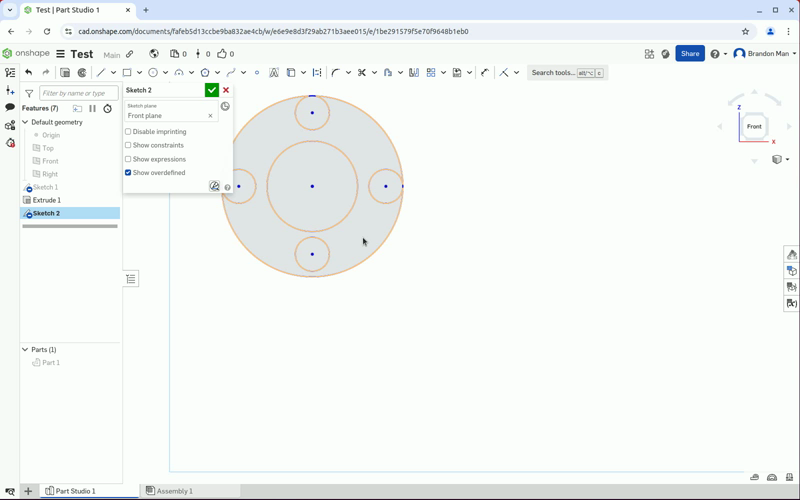
click(363, 237)
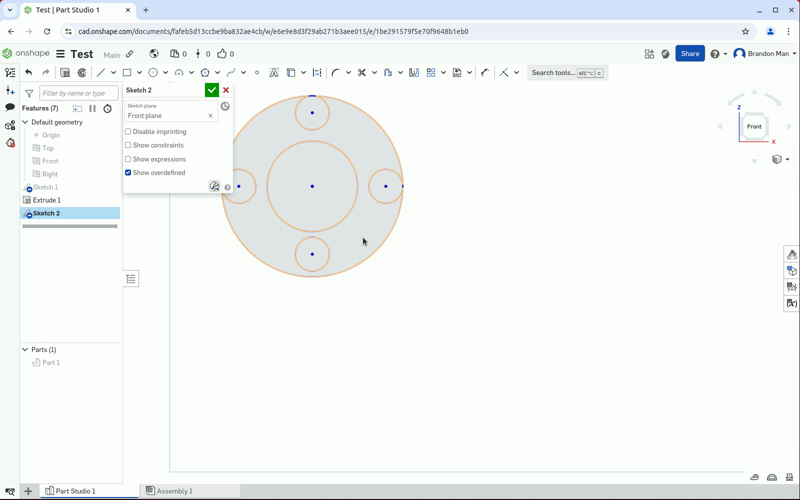
scroll(-6)
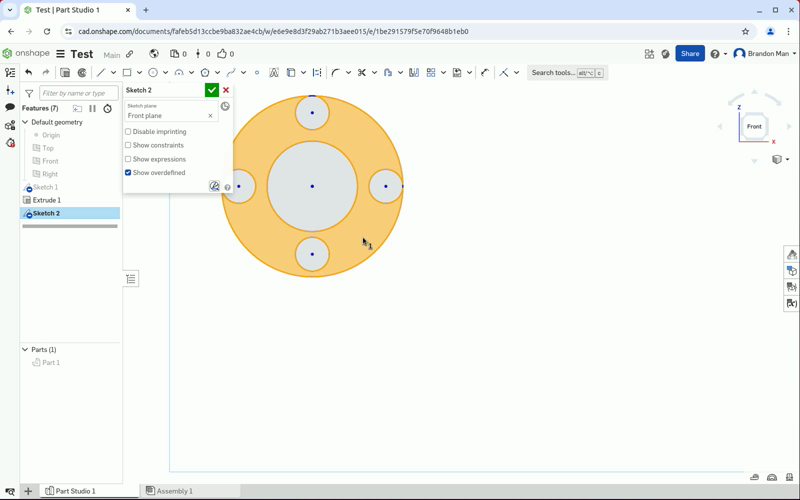
scroll(-6)
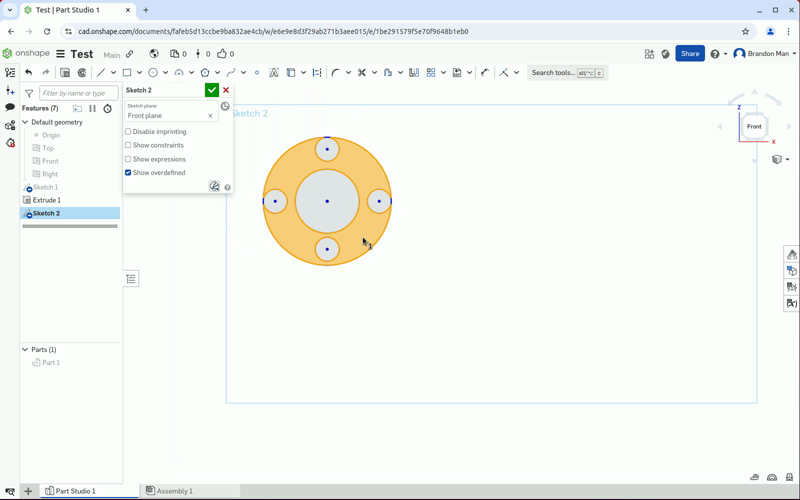
scroll(-6)
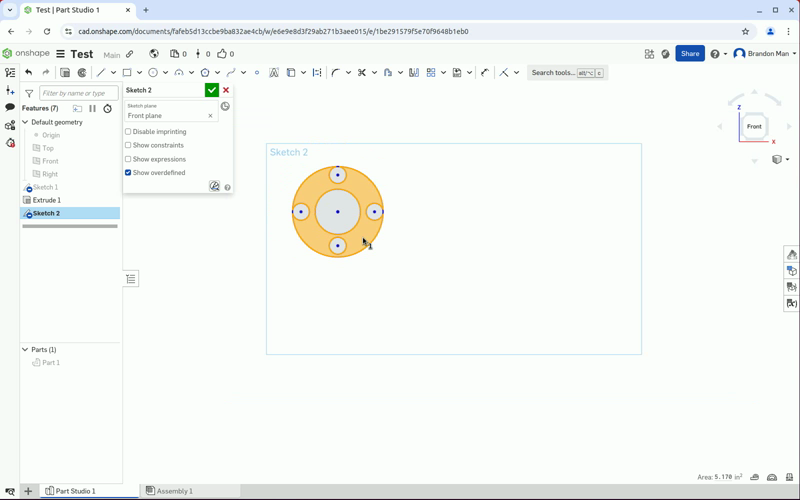
scroll(-6)
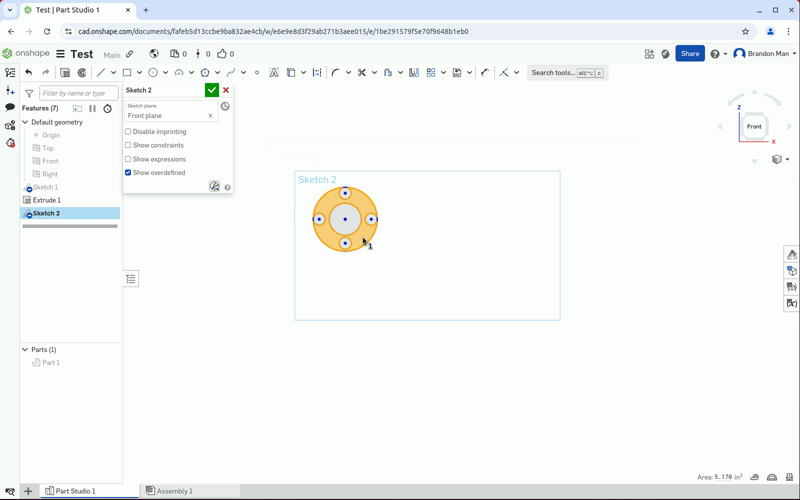
scroll(-6)
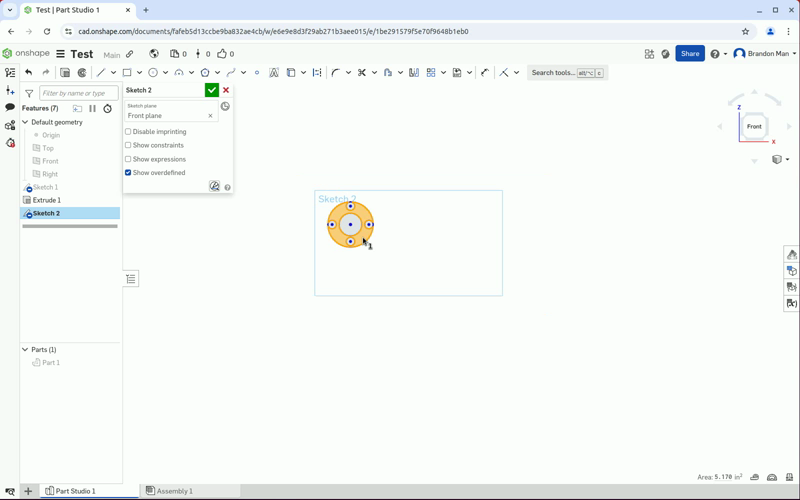
scroll(-6)
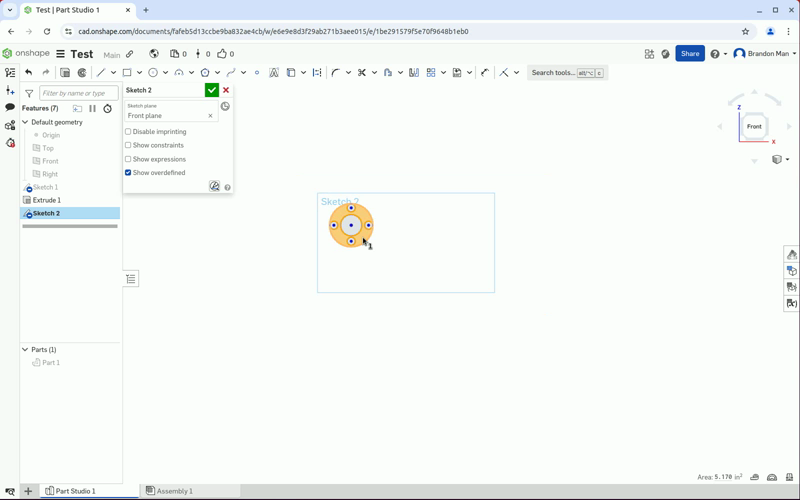
scroll(-6)
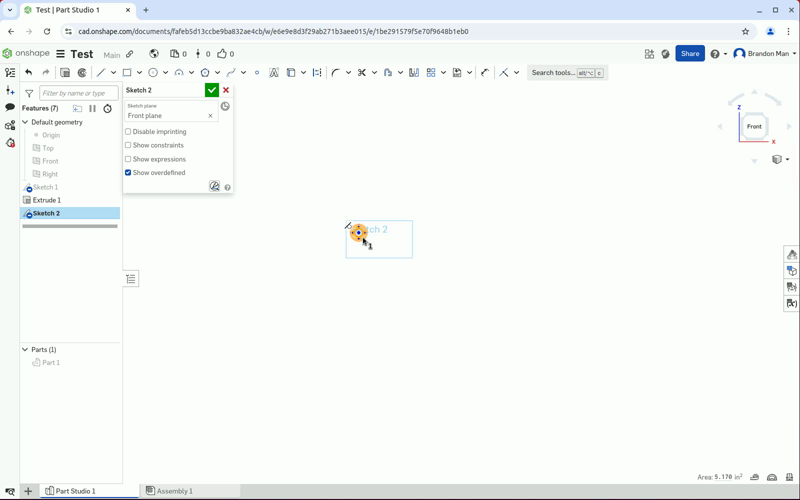
mouse_move(73, 352)
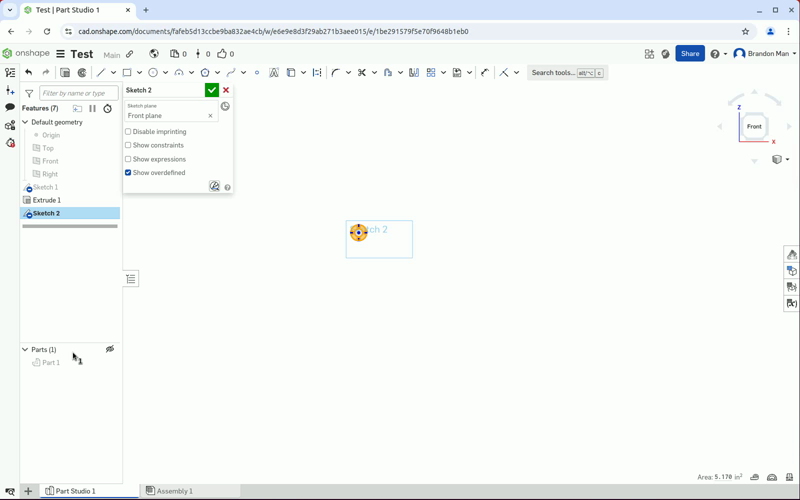
key(shift+y)
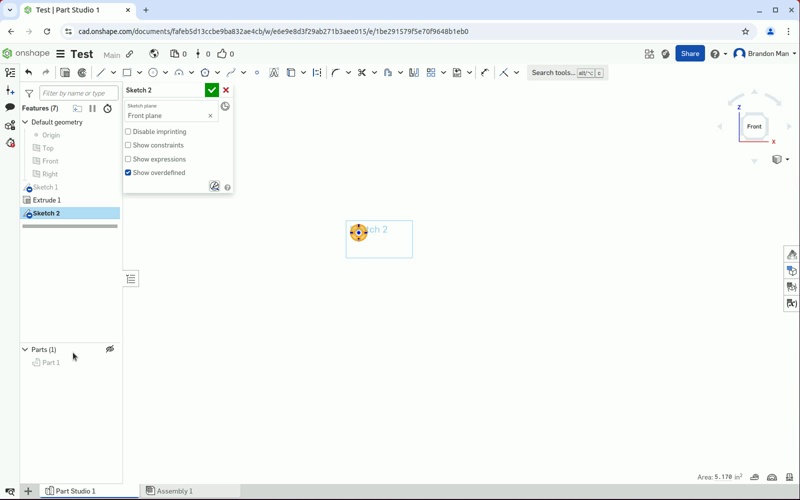
key(shift+e)
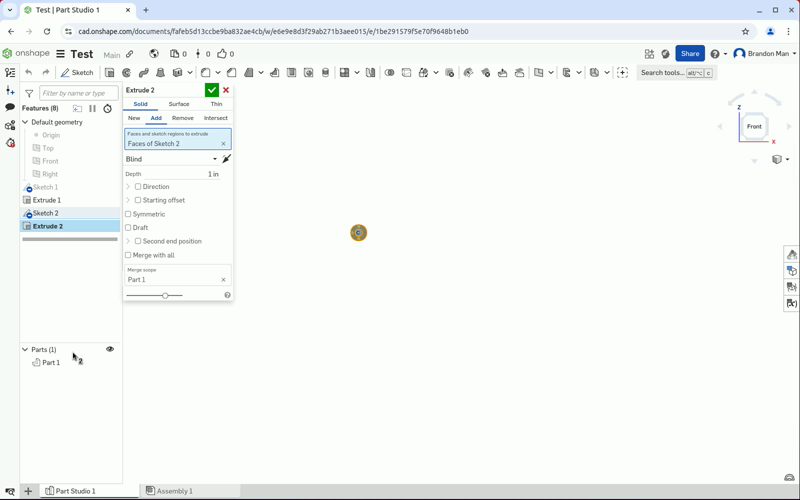
mouse_move(143, 106)
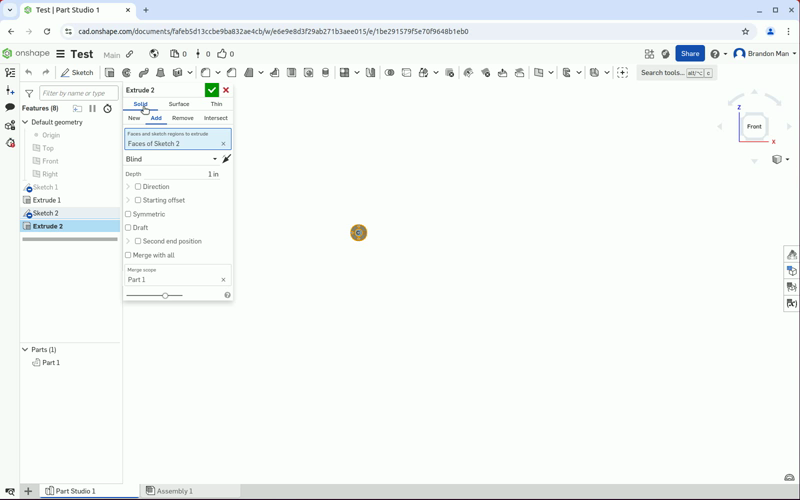
click(143, 106)
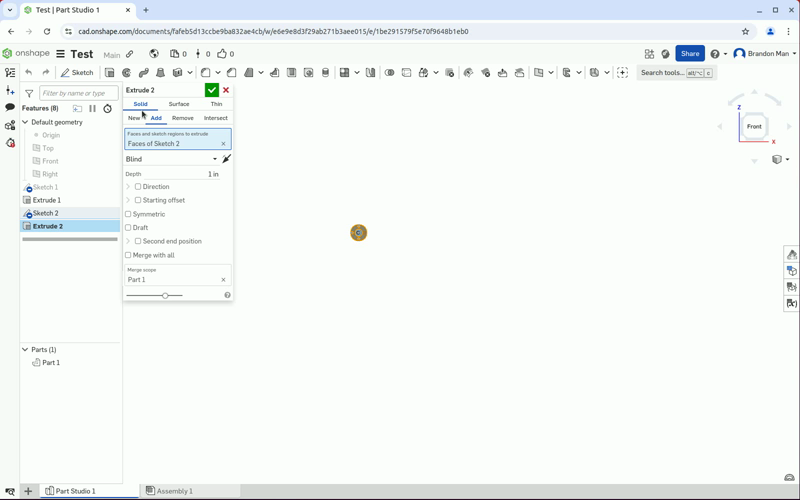
mouse_move(137, 120)
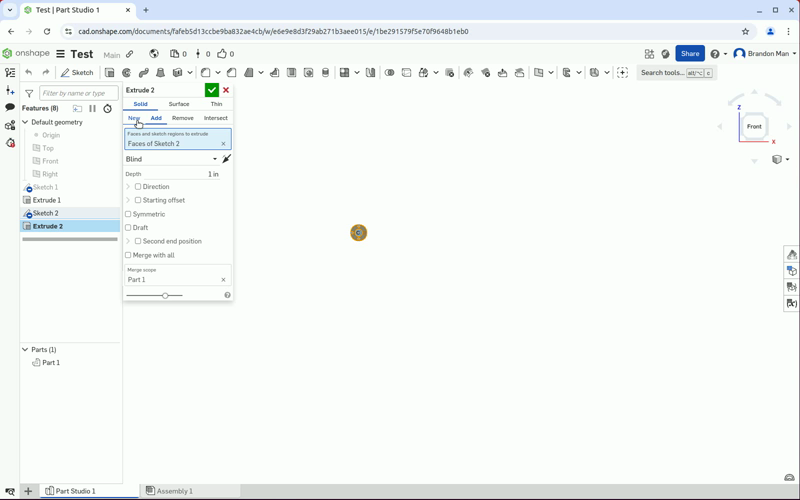
click(137, 120)
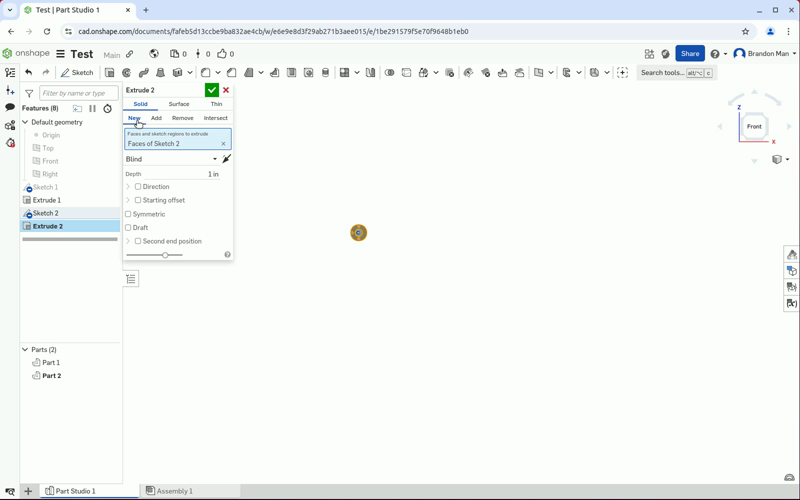
key(tab, 4)
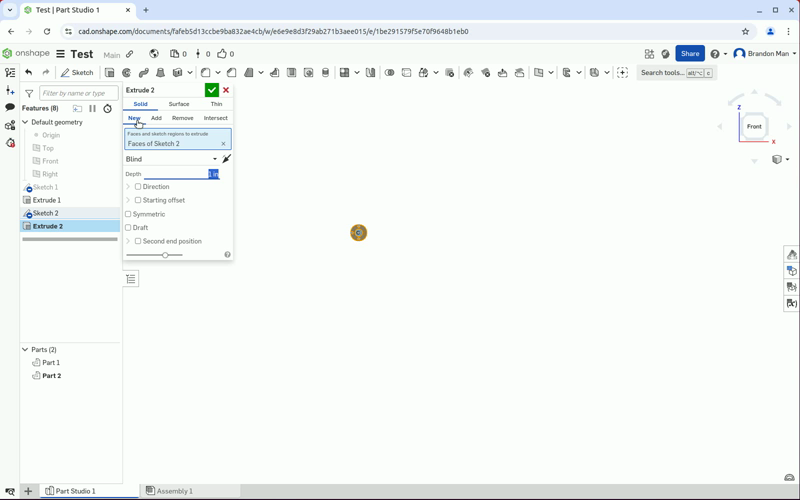
text(0.482)
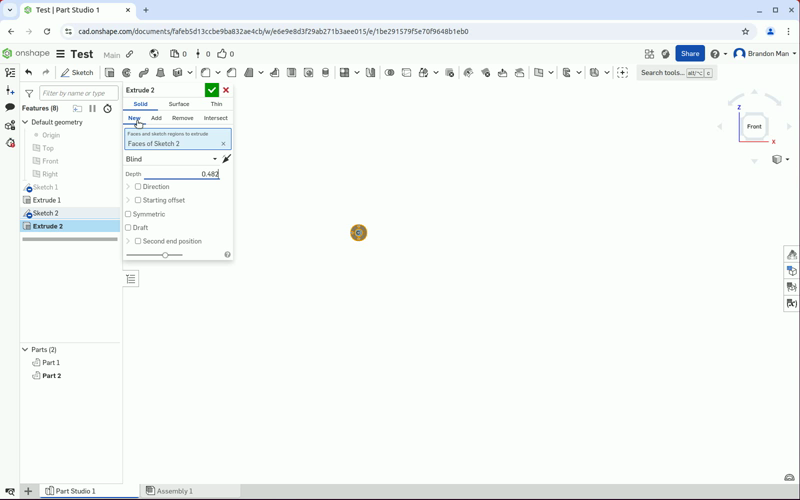
key(tab, 3)
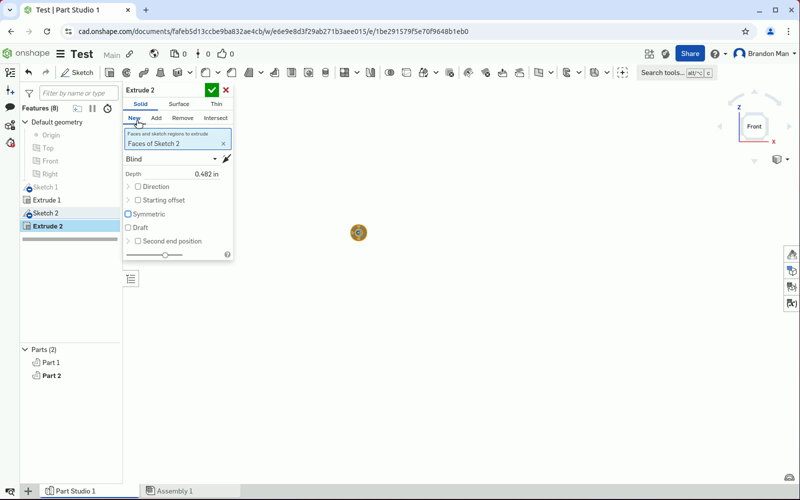
key(space)
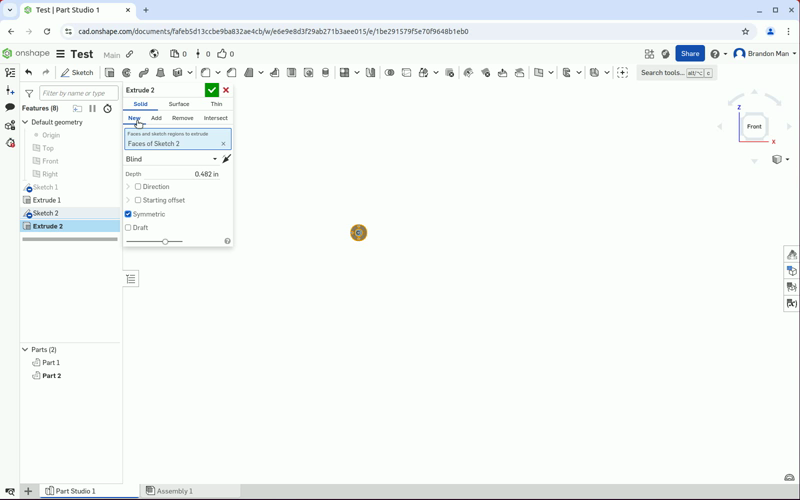
key(enter)
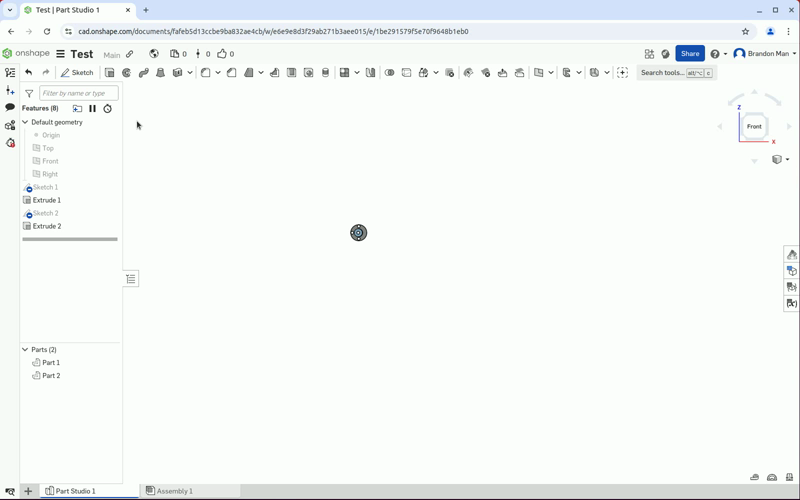
key(shift+h)
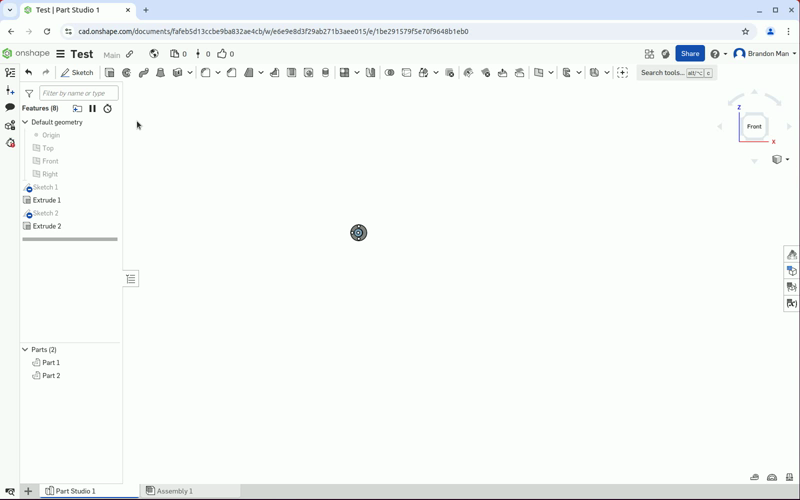
key(shift+h)
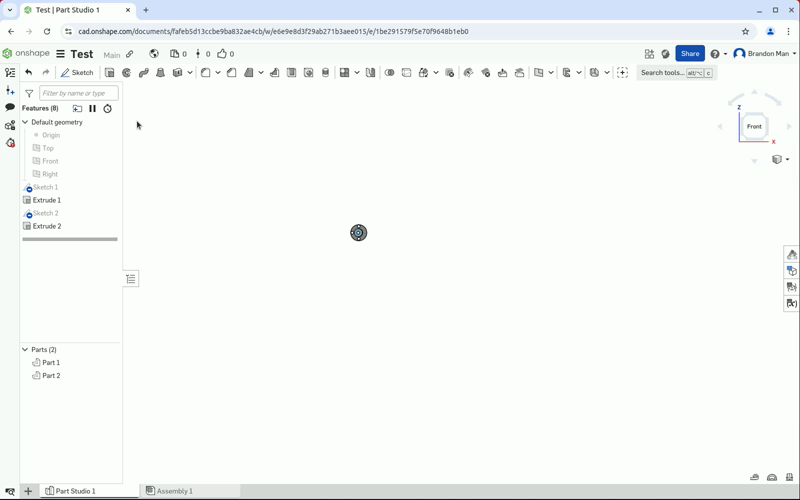
mouse_move(73, 189)
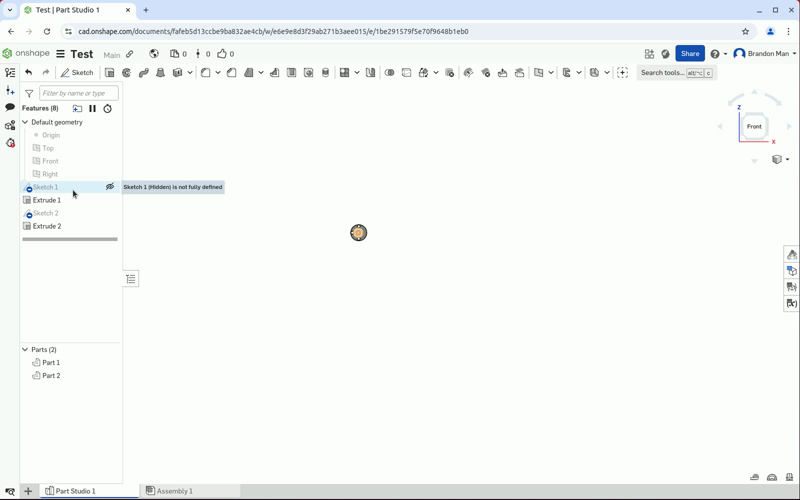
click(73, 189)
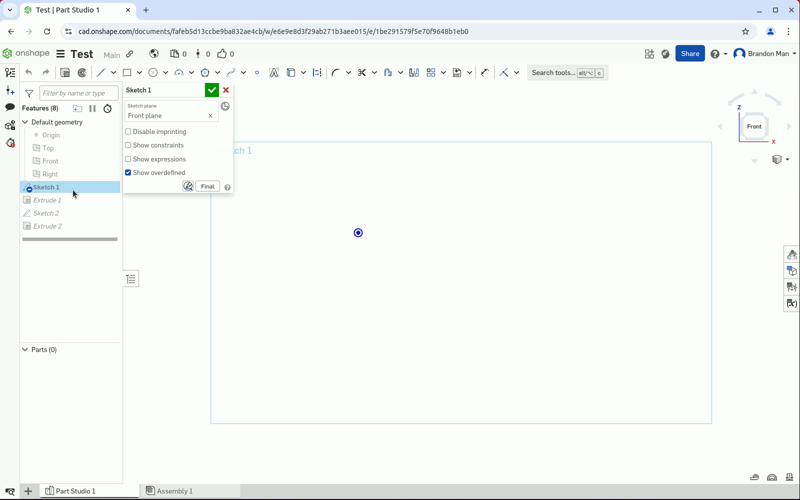
mouse_move(229, 92)
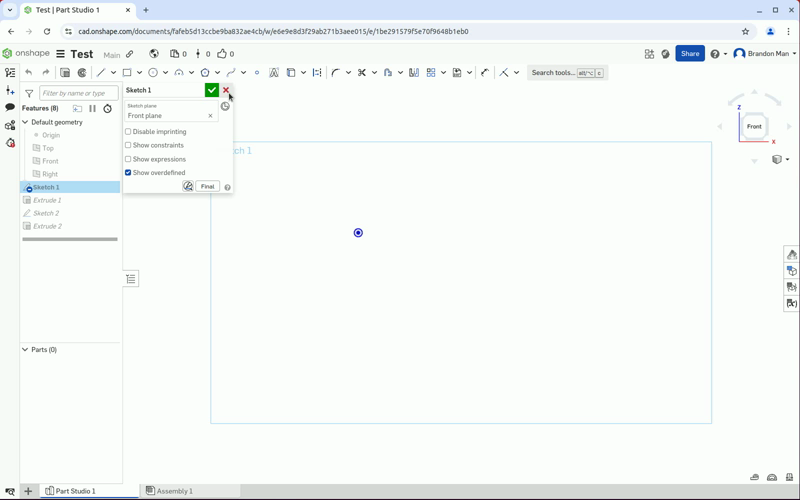
click(229, 92)
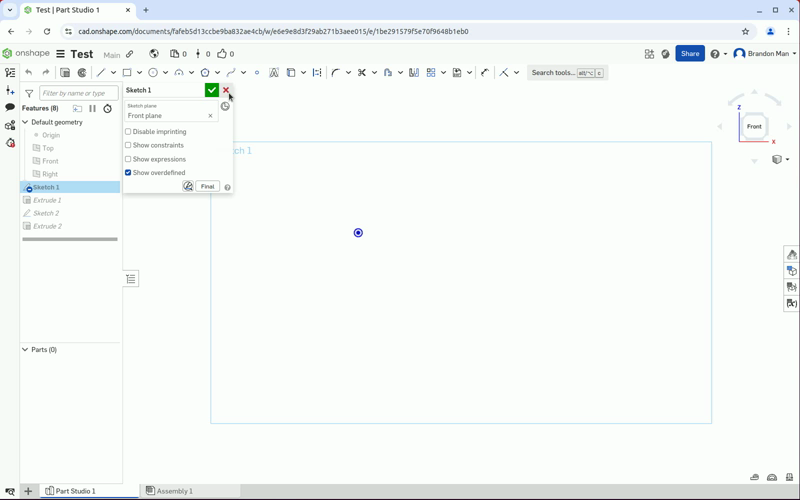
key(shift+s)
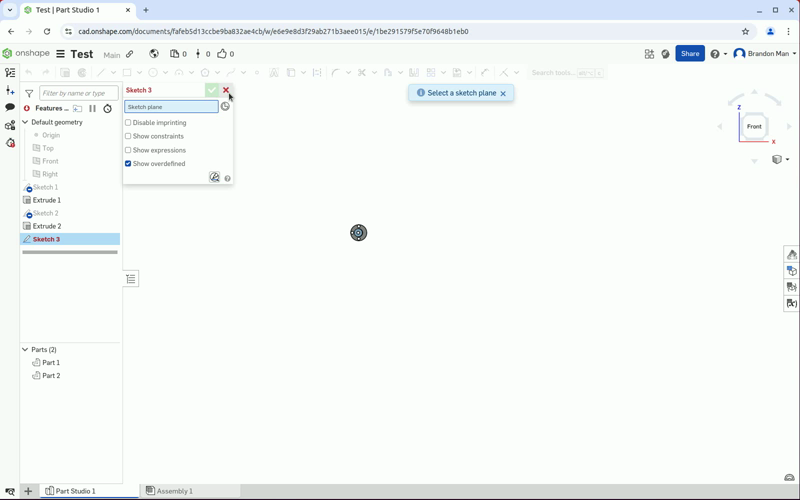
mouse_move(73, 163)
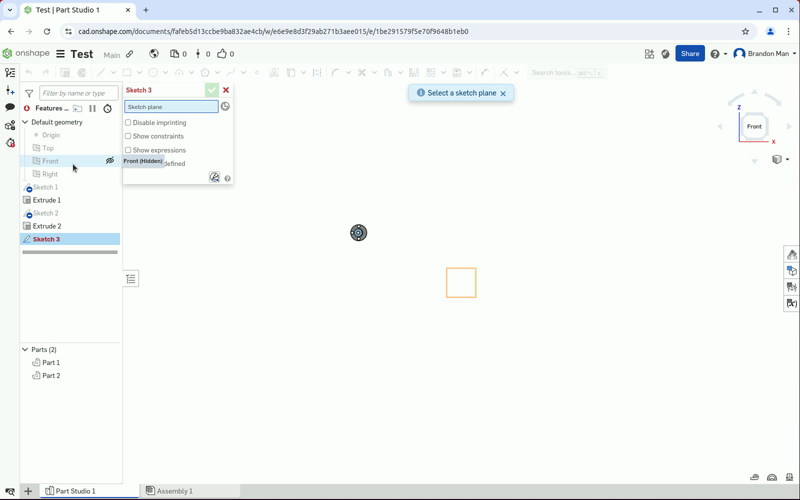
click(73, 163)
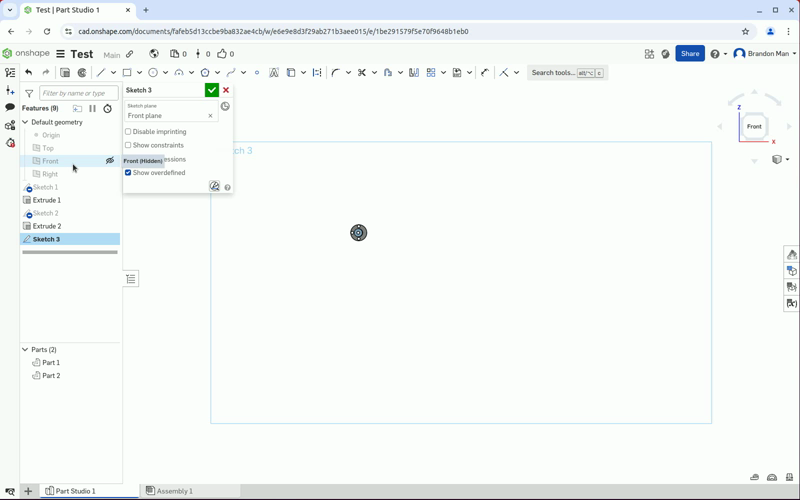
mouse_move(73, 352)
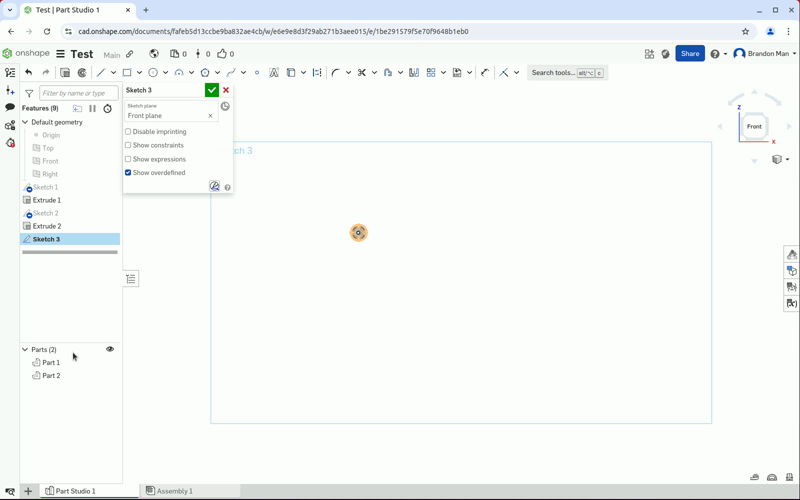
key(y)
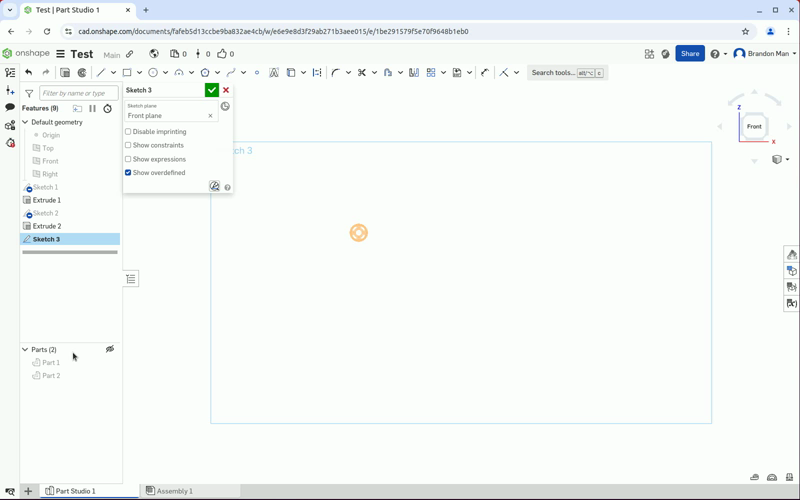
key(c)
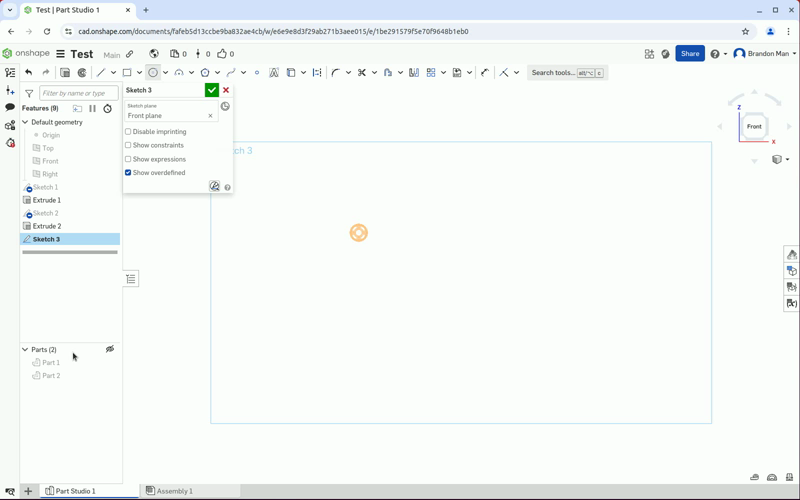
key_down(shift)
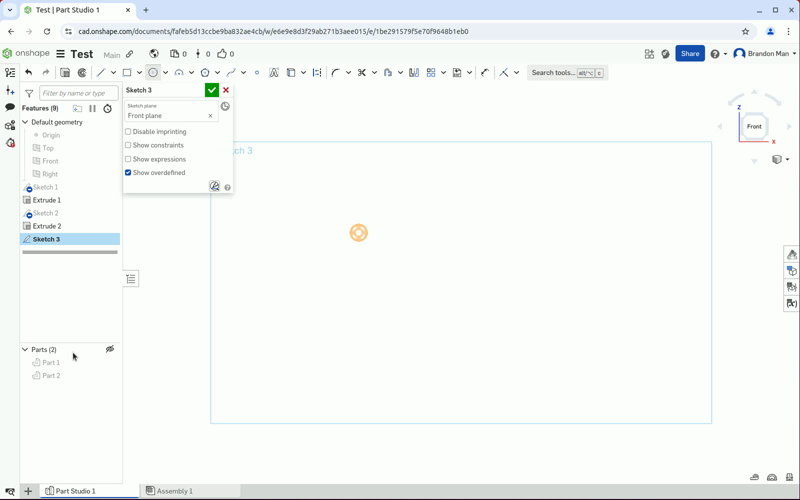
mouse_move(358, 232)
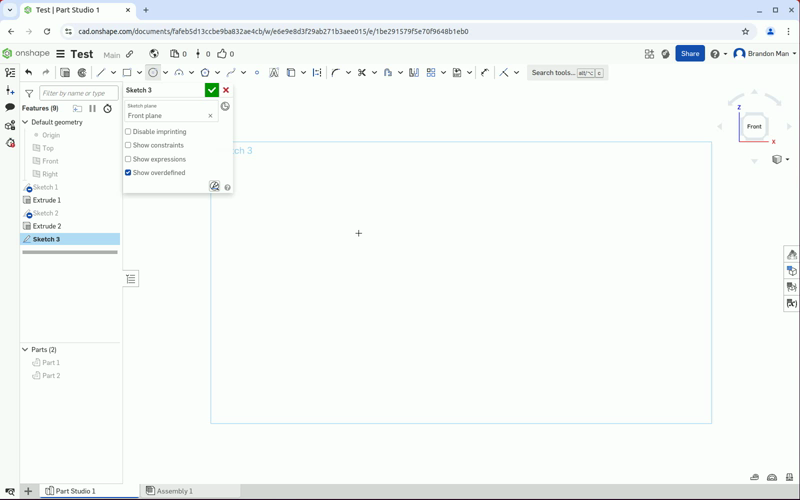
click(358, 232)
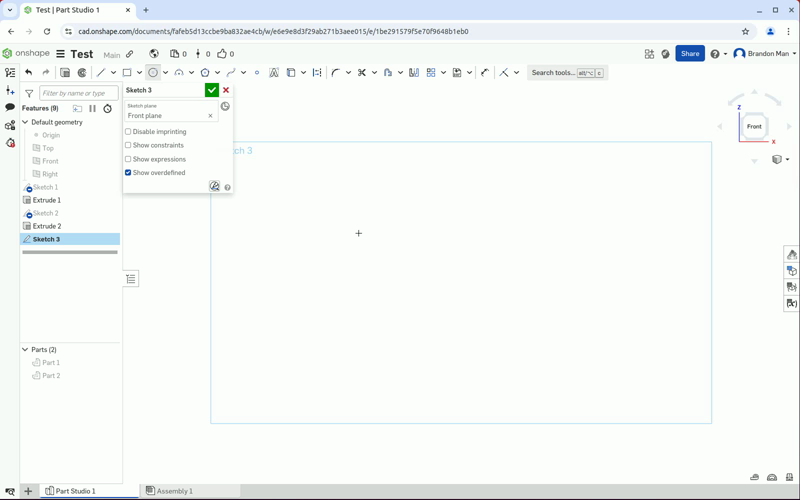
key_up(shift)
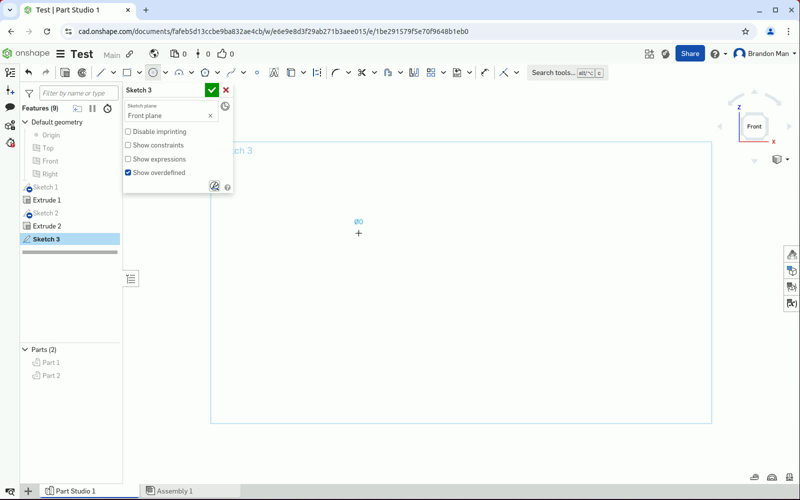
mouse_move(369, 232)
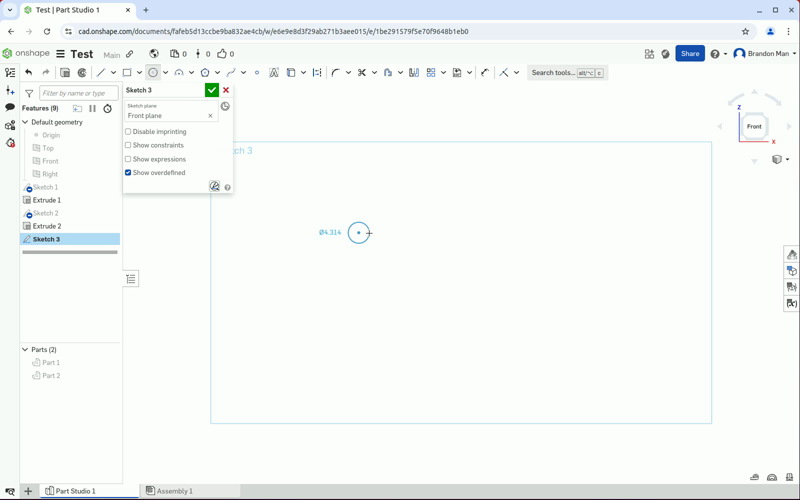
click(369, 232)
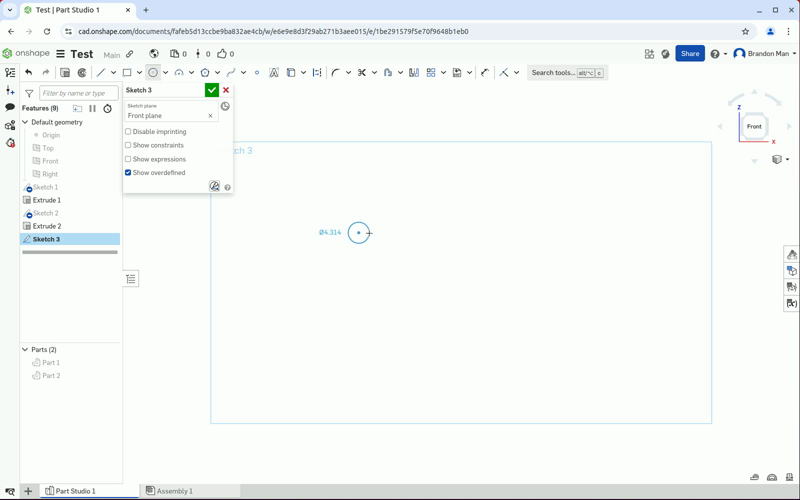
key(esc)
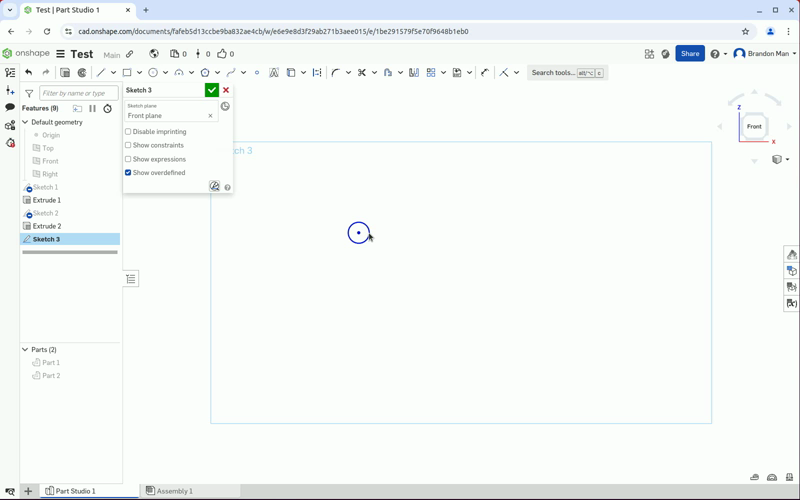
key(c)
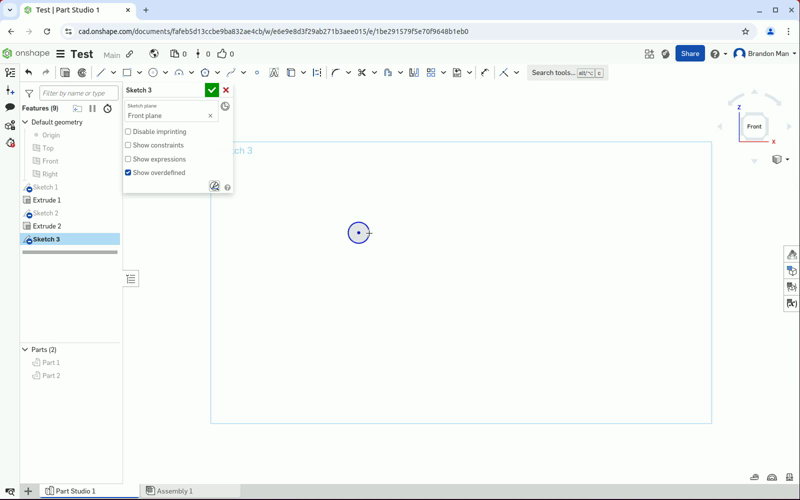
key_down(shift)
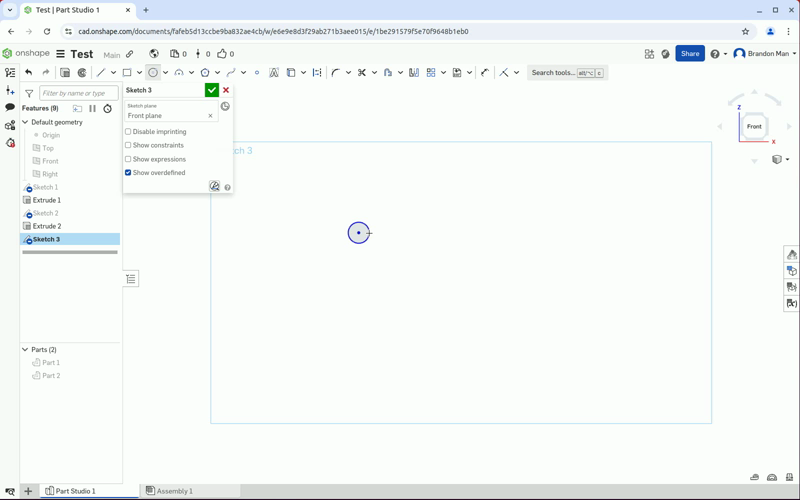
mouse_move(358, 232)
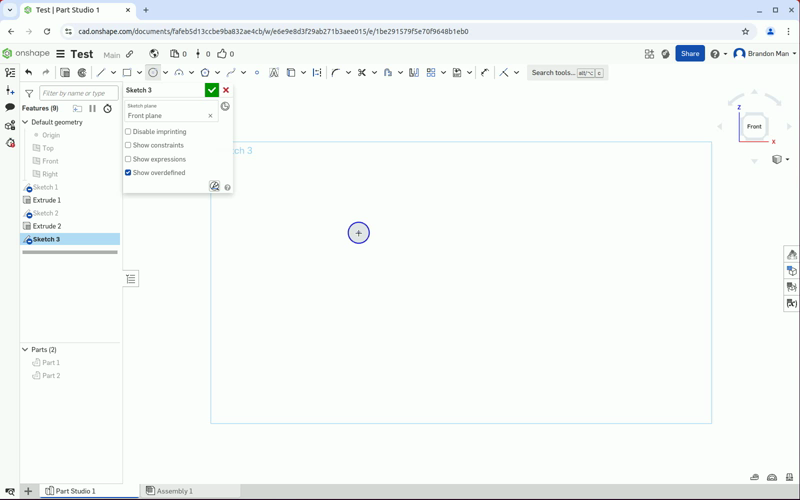
click(358, 232)
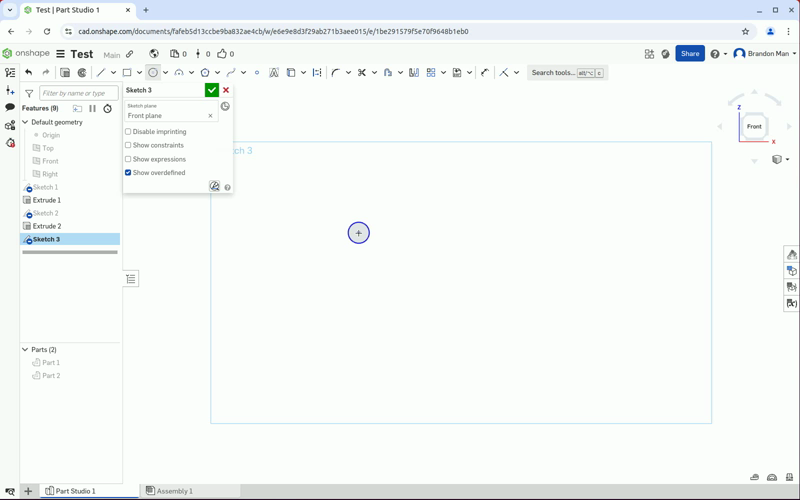
key_up(shift)
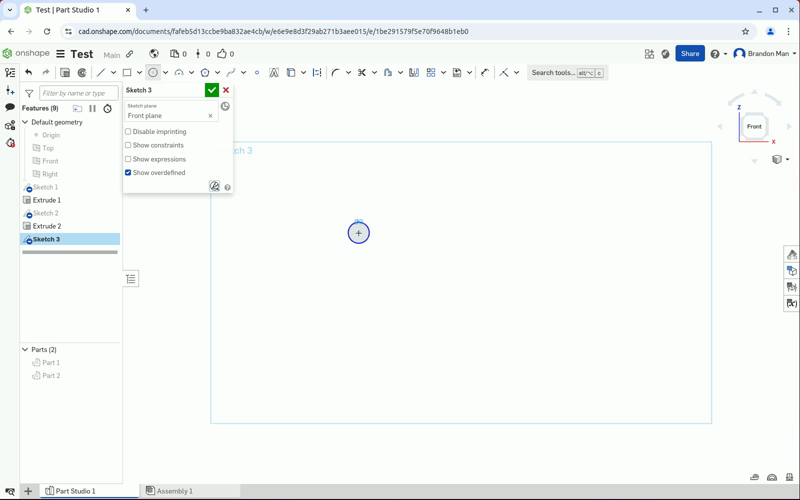
mouse_move(366, 232)
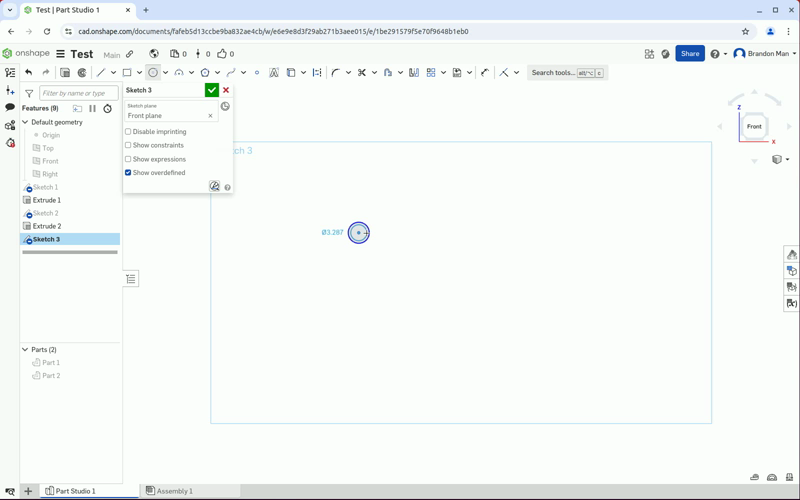
scroll(6)
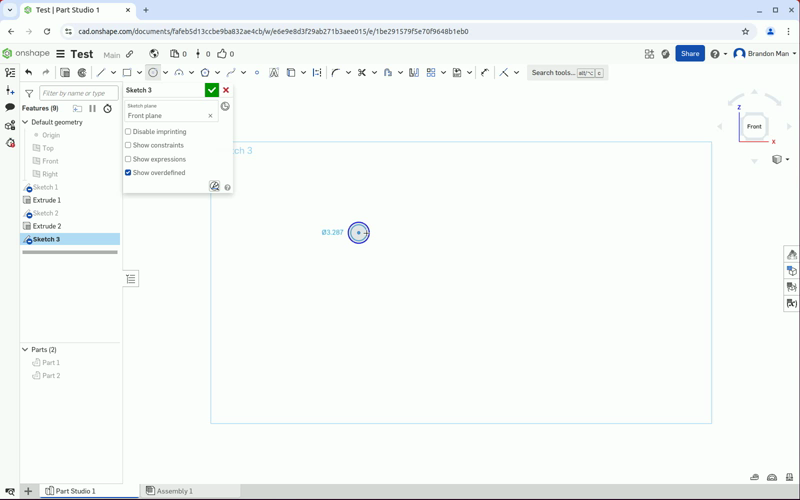
scroll(6)
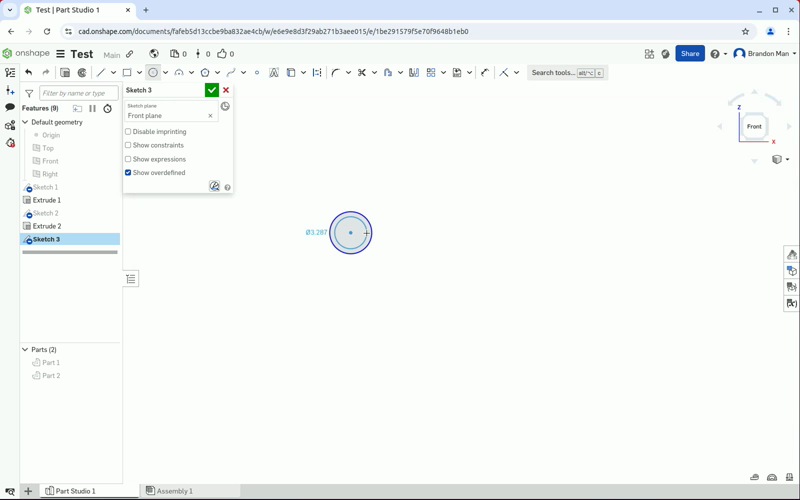
scroll(6)
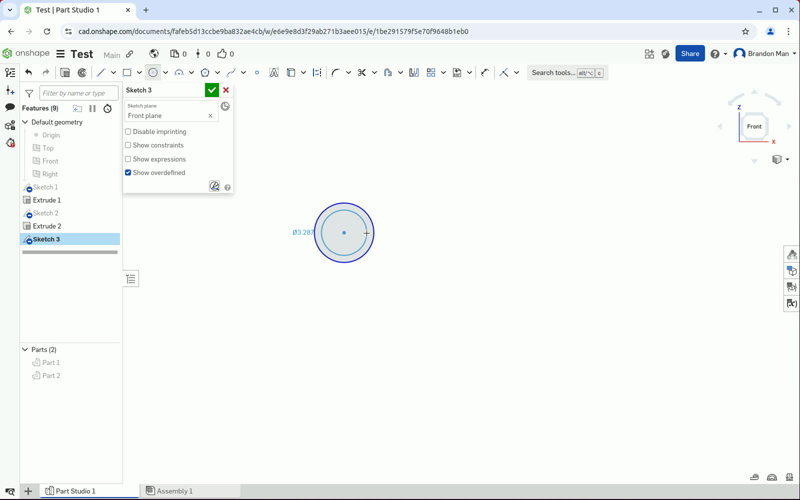
scroll(6)
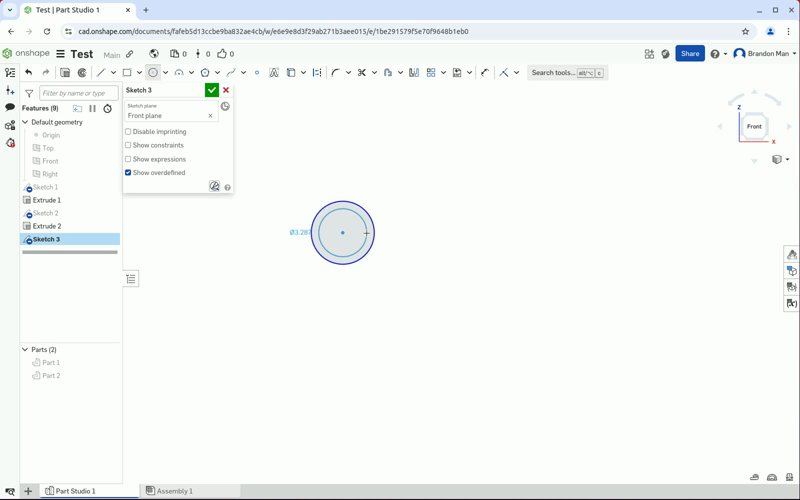
scroll(6)
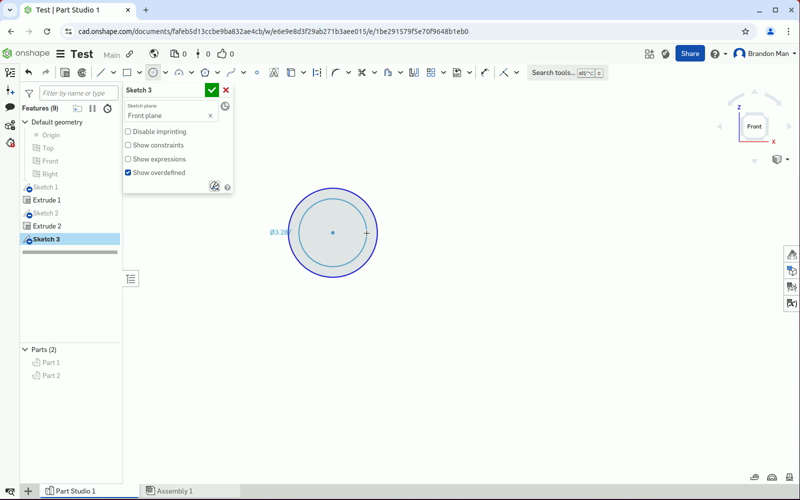
scroll(6)
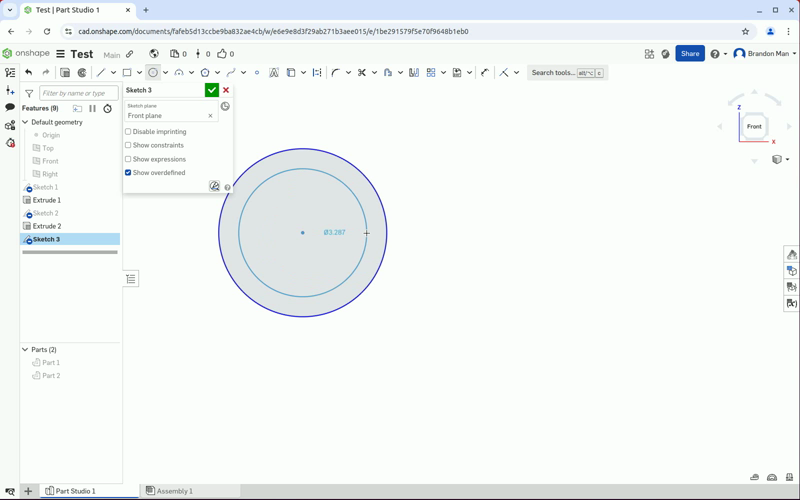
scroll(6)
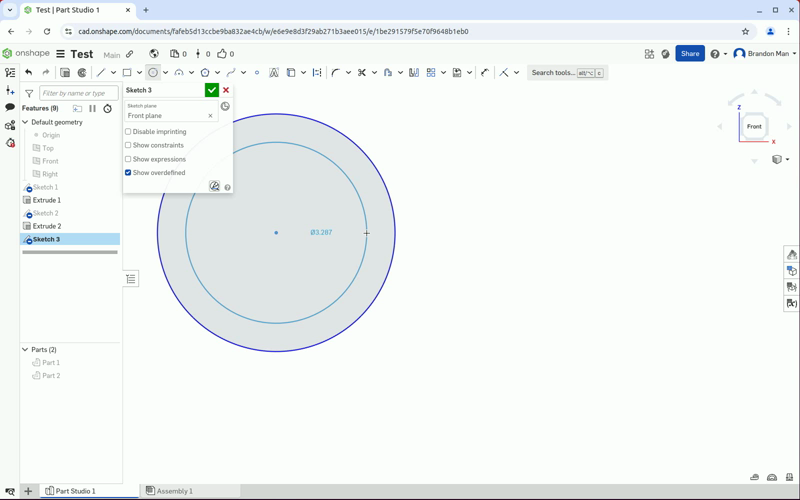
click(366, 232)
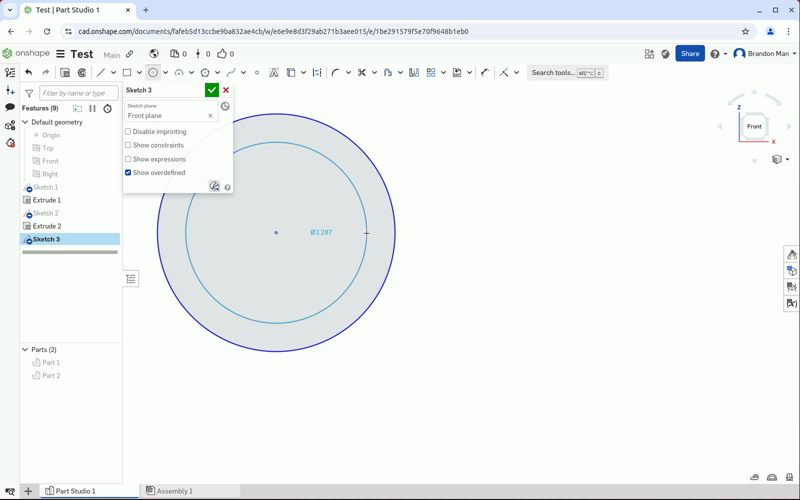
scroll(-6)
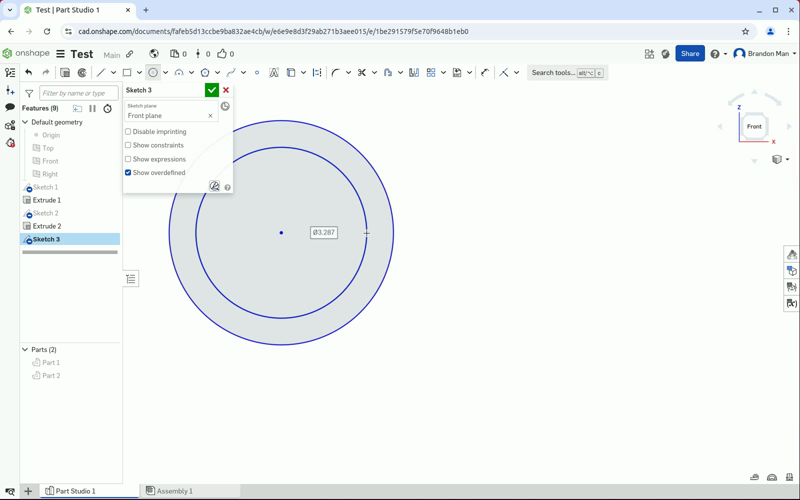
scroll(-6)
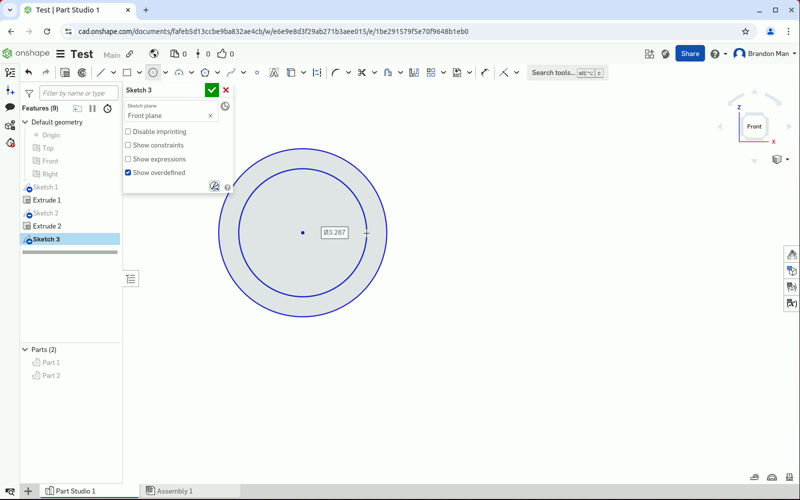
scroll(-6)
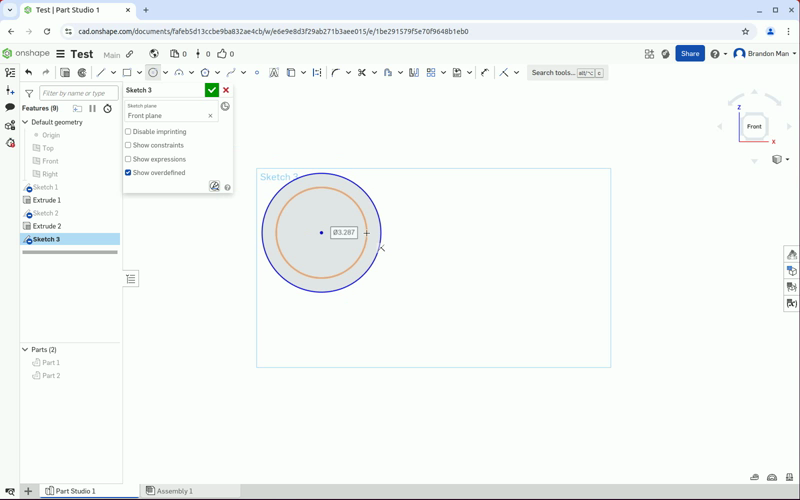
scroll(-6)
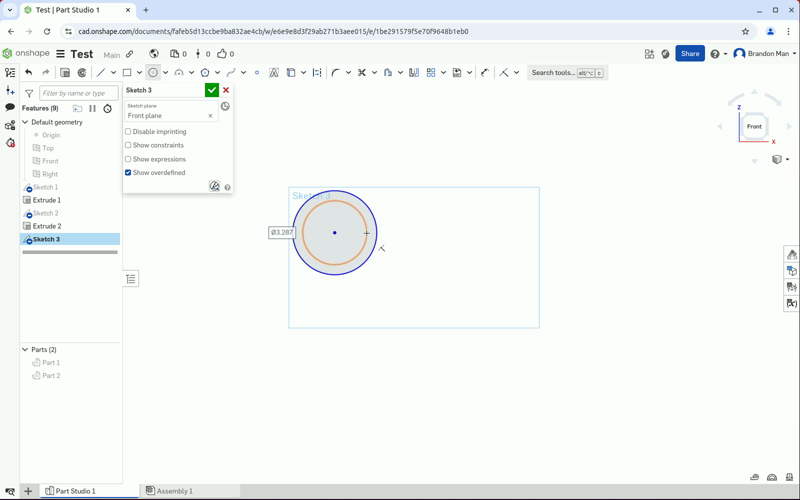
scroll(-6)
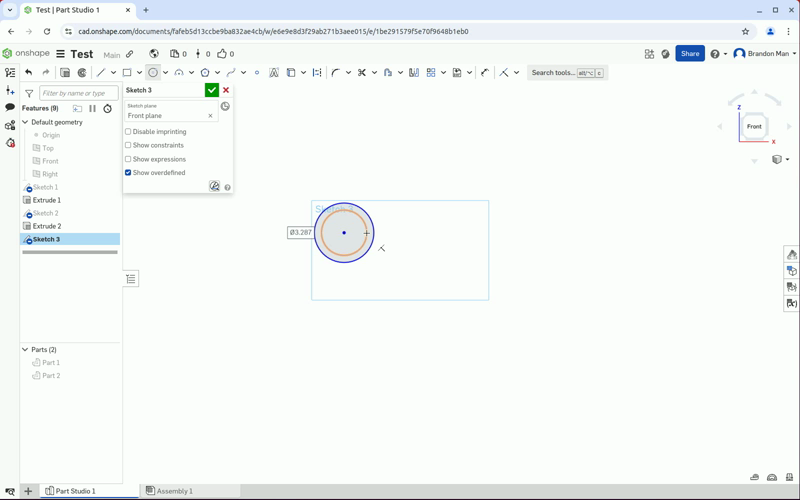
scroll(-6)
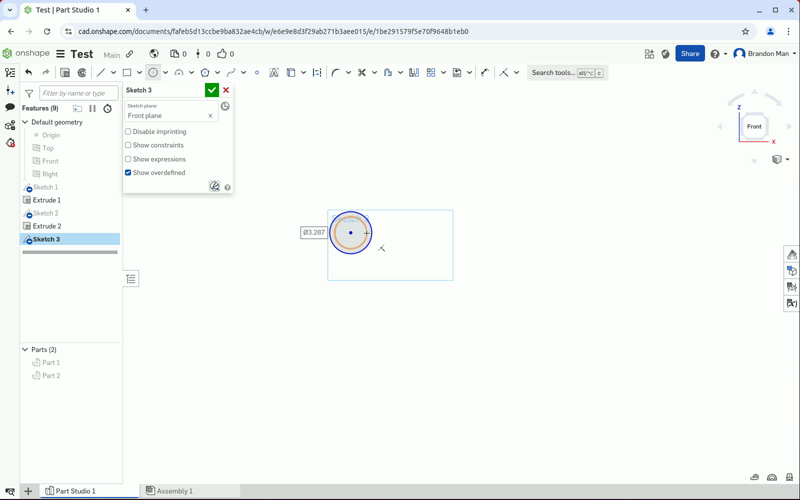
scroll(-6)
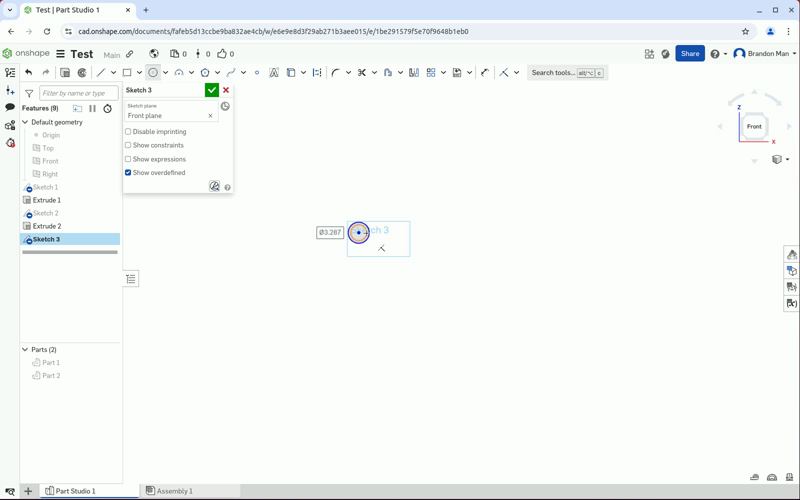
key(esc)
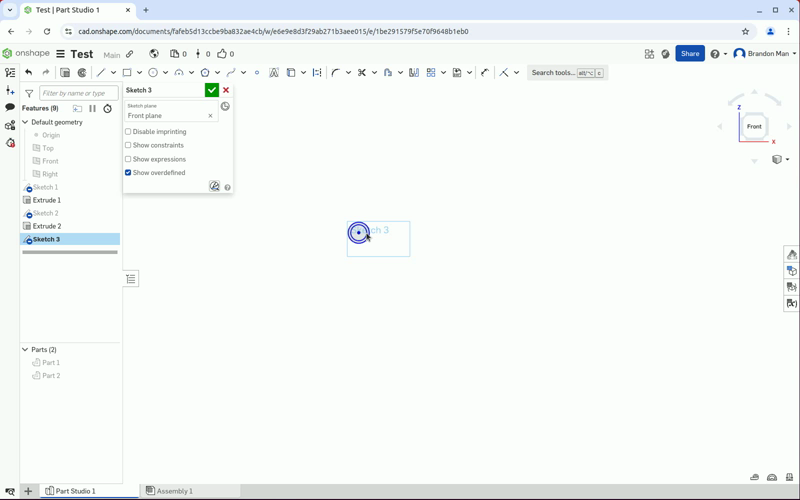
mouse_move(351, 228)
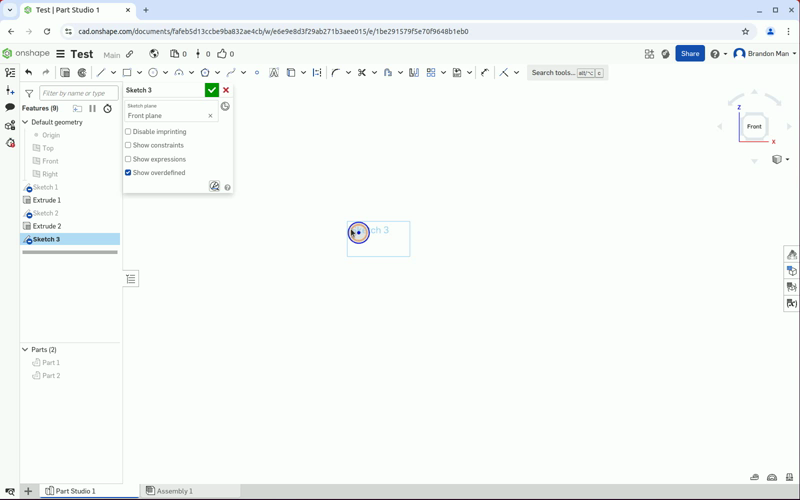
scroll(6)
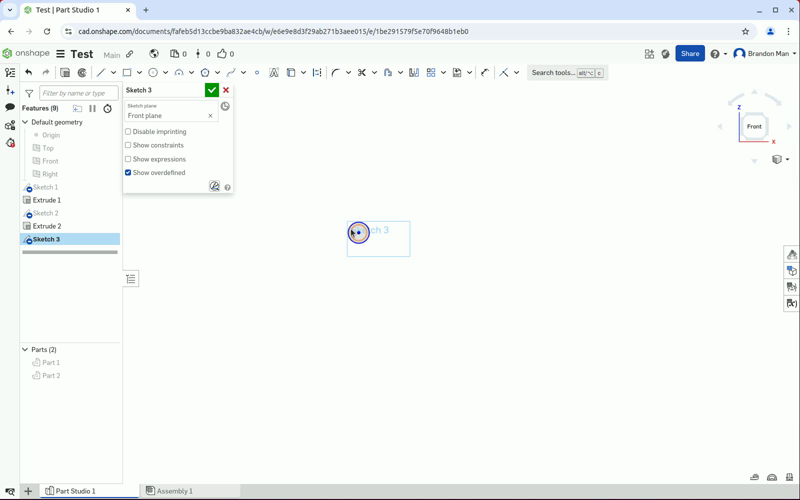
scroll(6)
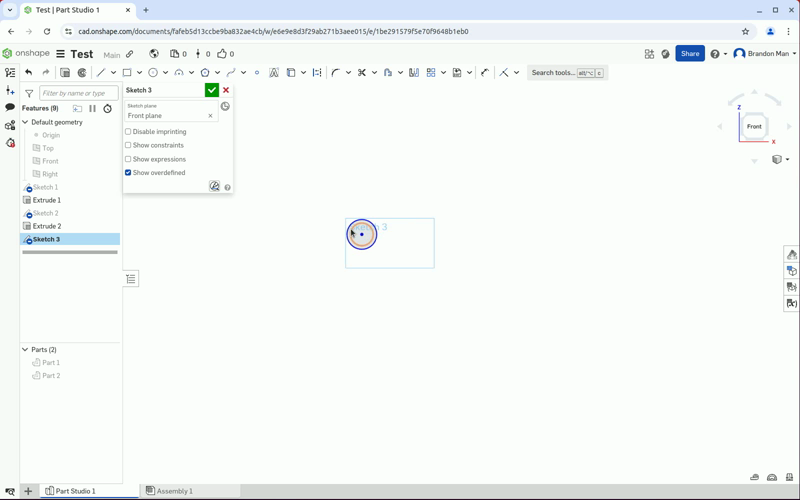
scroll(6)
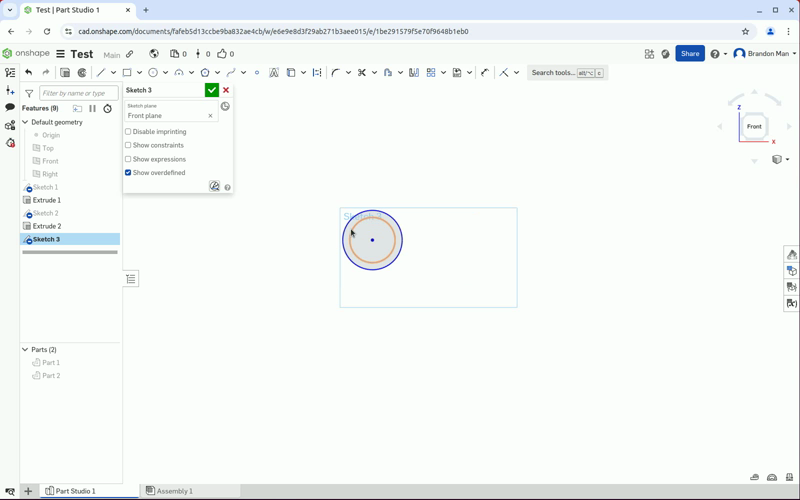
scroll(6)
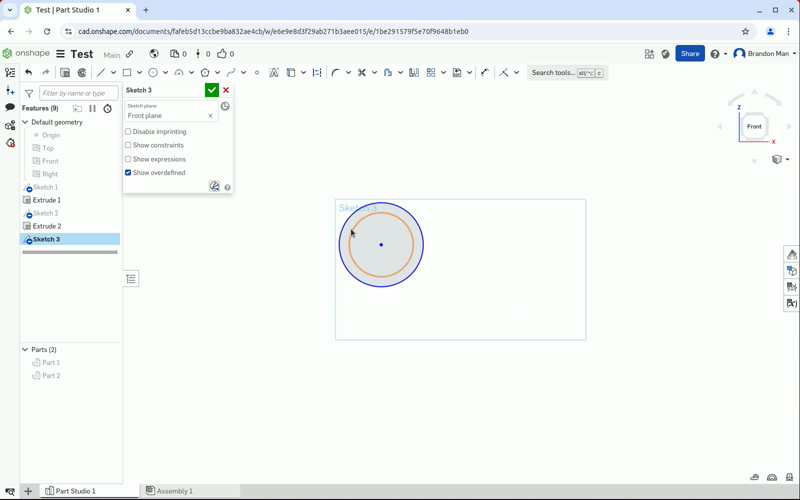
scroll(6)
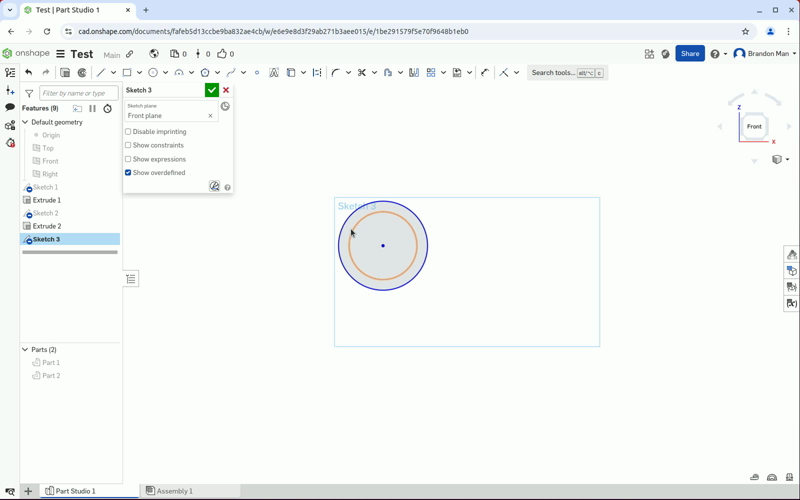
scroll(6)
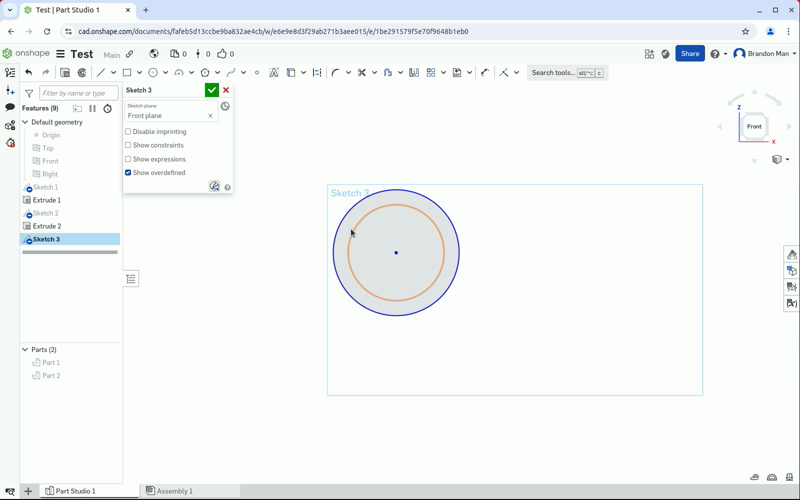
scroll(6)
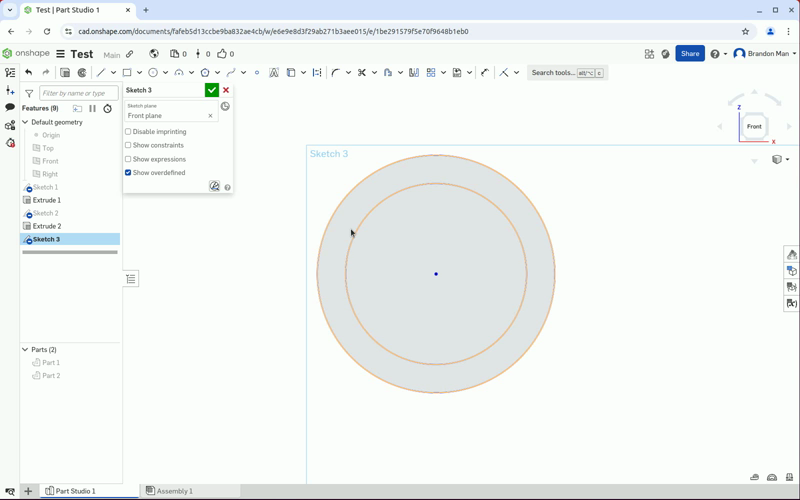
click(351, 228)
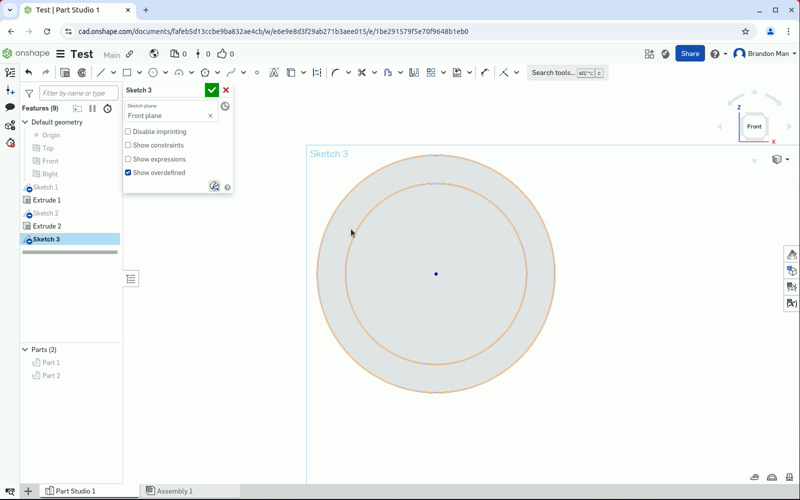
scroll(-6)
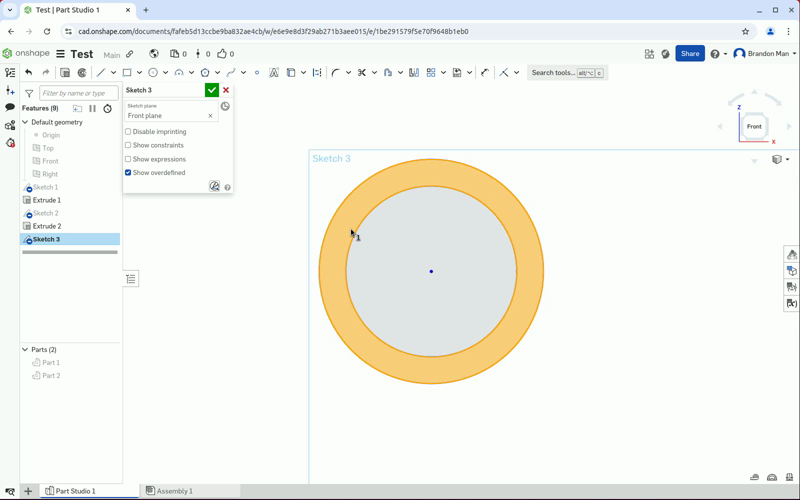
scroll(-6)
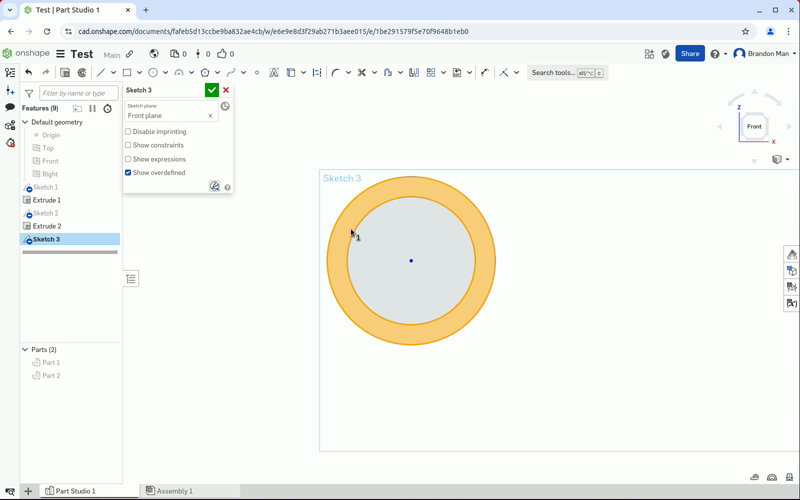
scroll(-6)
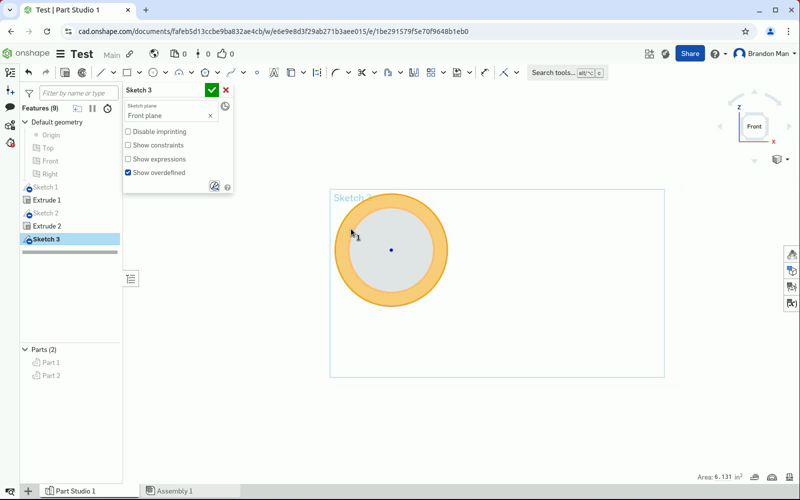
scroll(-6)
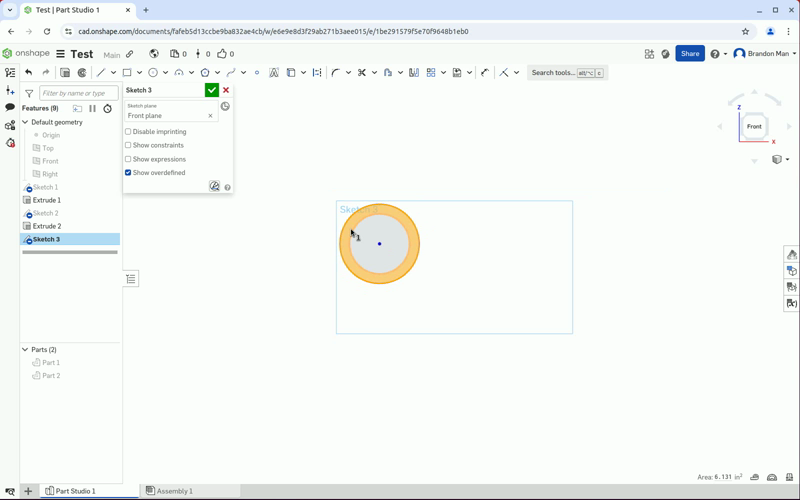
scroll(-6)
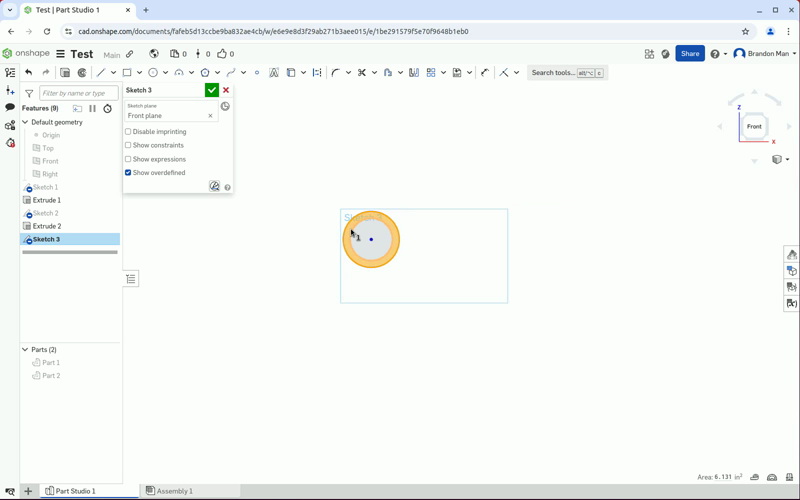
scroll(-6)
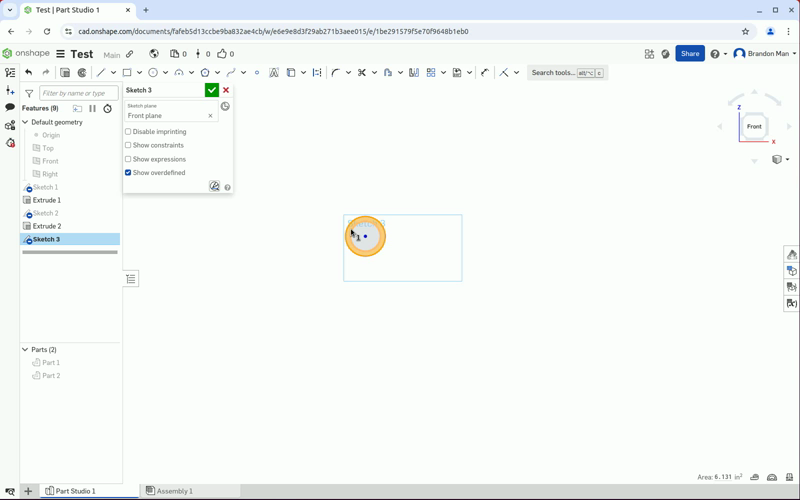
scroll(-6)
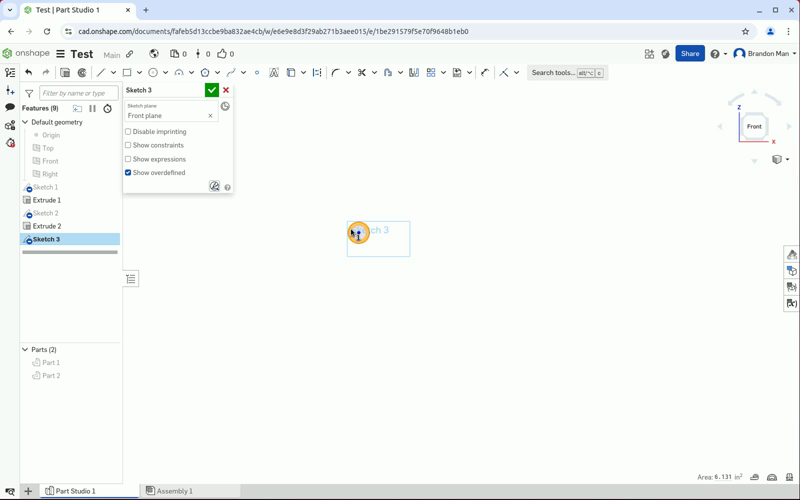
mouse_move(73, 352)
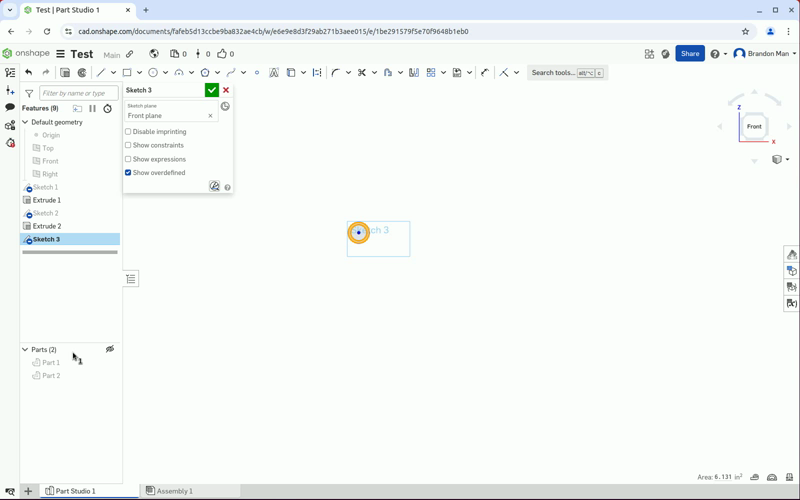
key(shift+y)
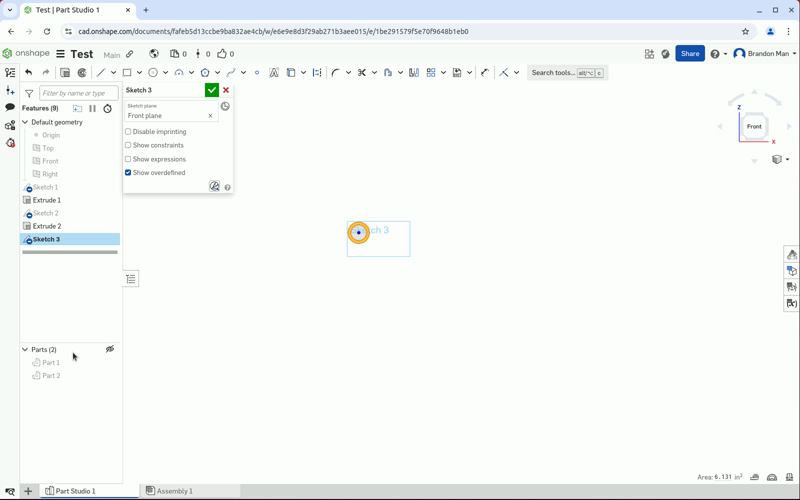
key(shift+e)
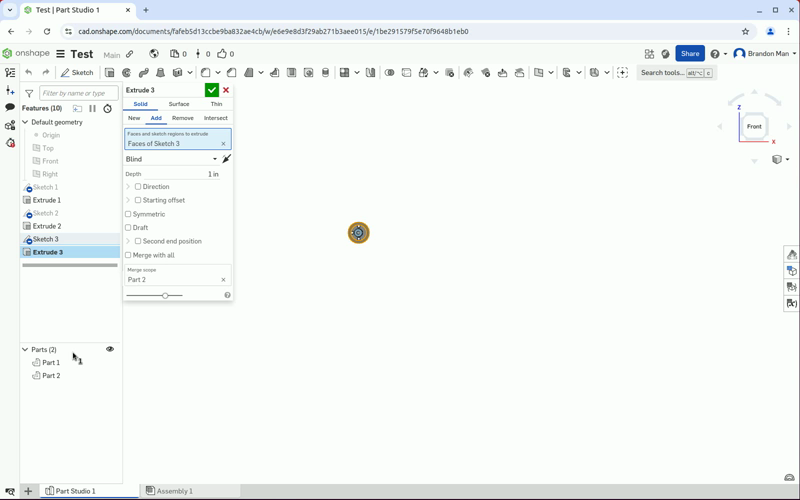
mouse_move(143, 106)
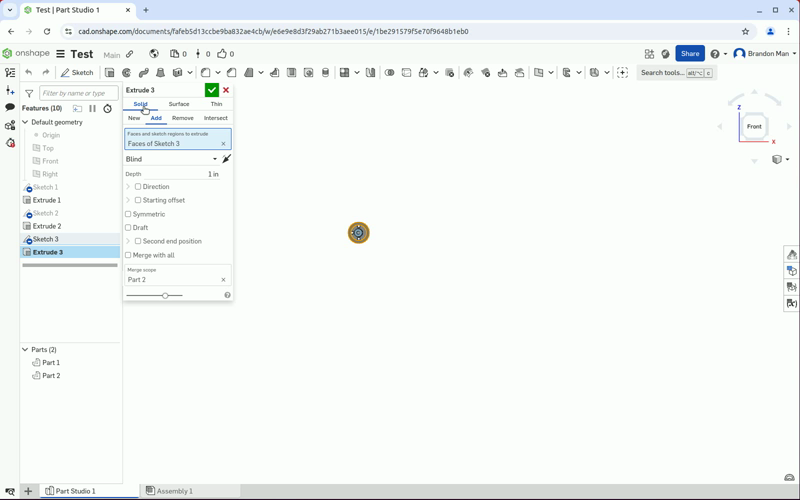
click(143, 106)
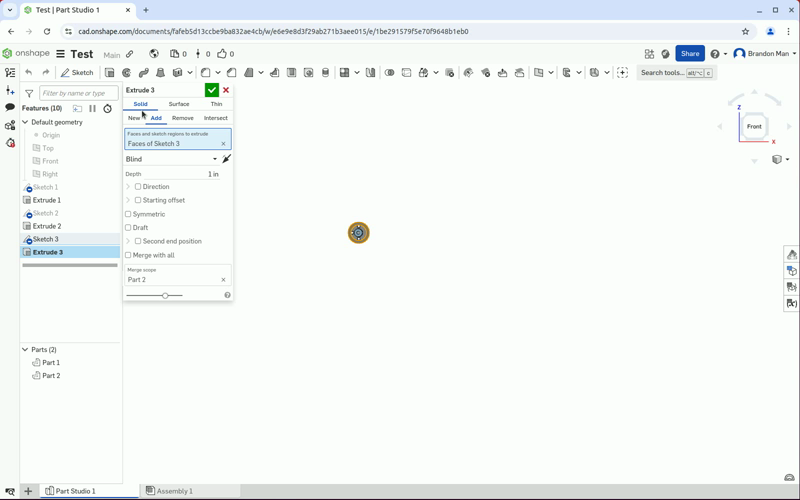
mouse_move(137, 120)
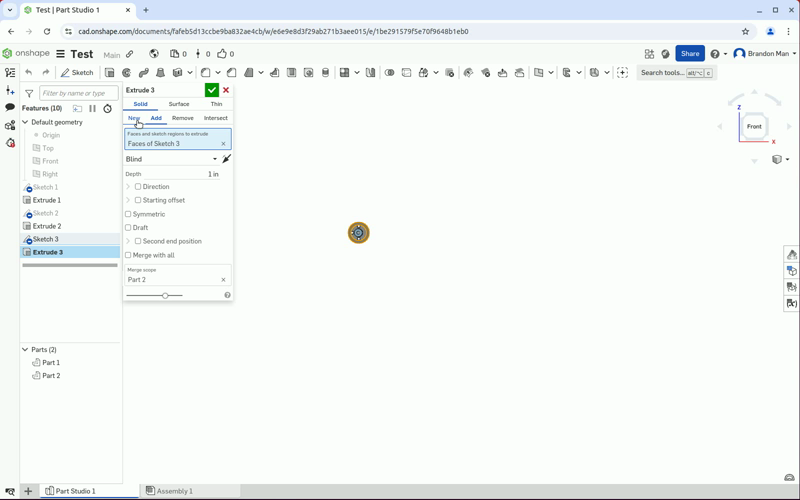
click(137, 120)
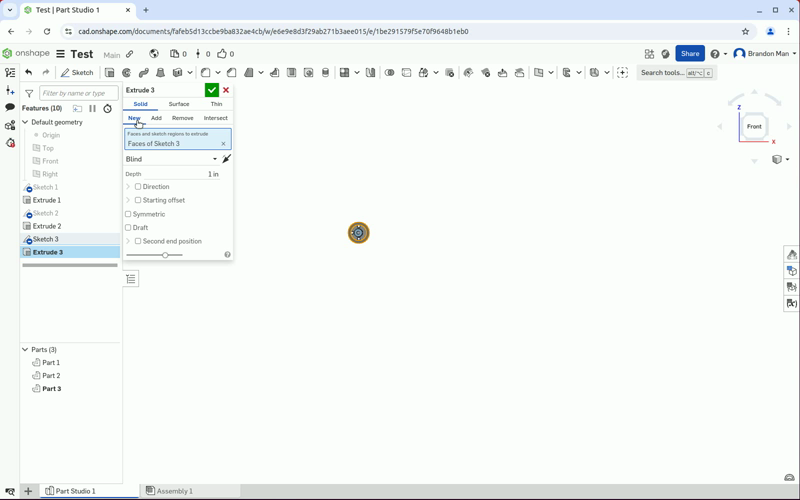
key(tab, 4)
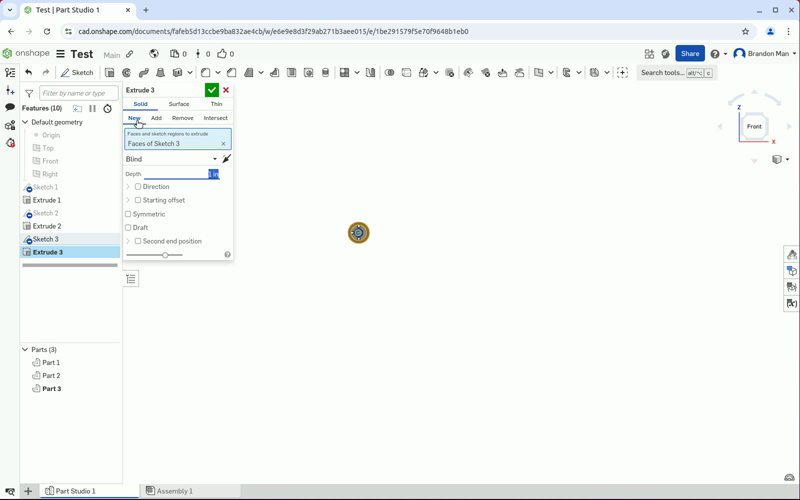
text(1.444)
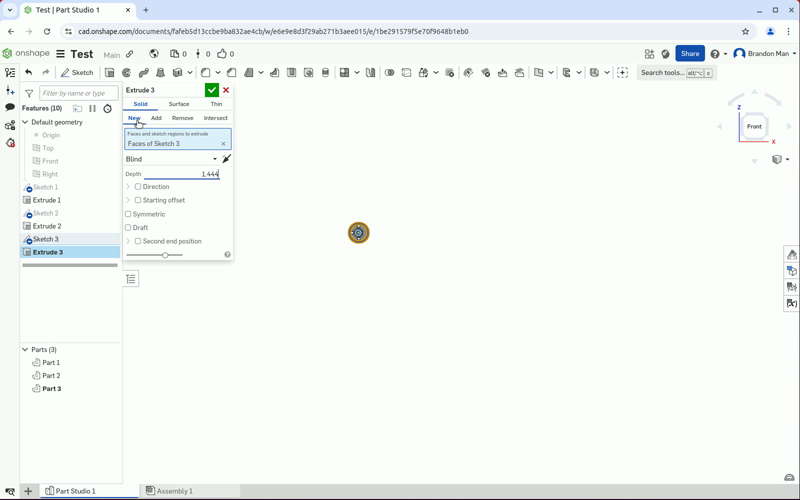
key(tab, 3)
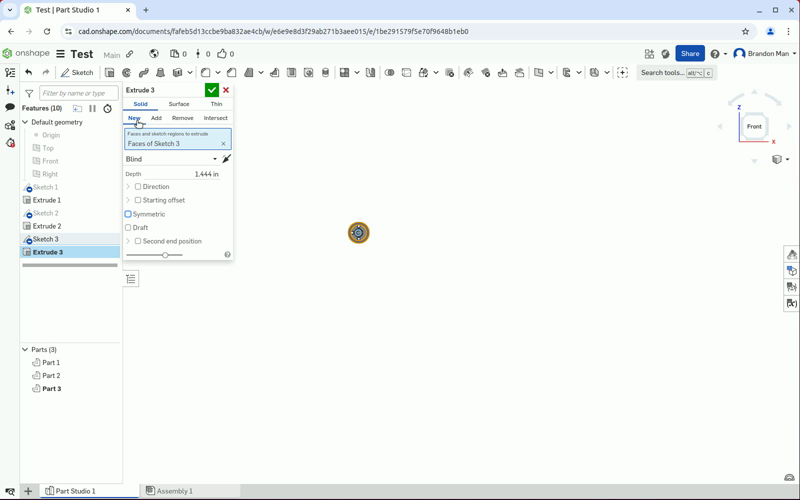
key(space)
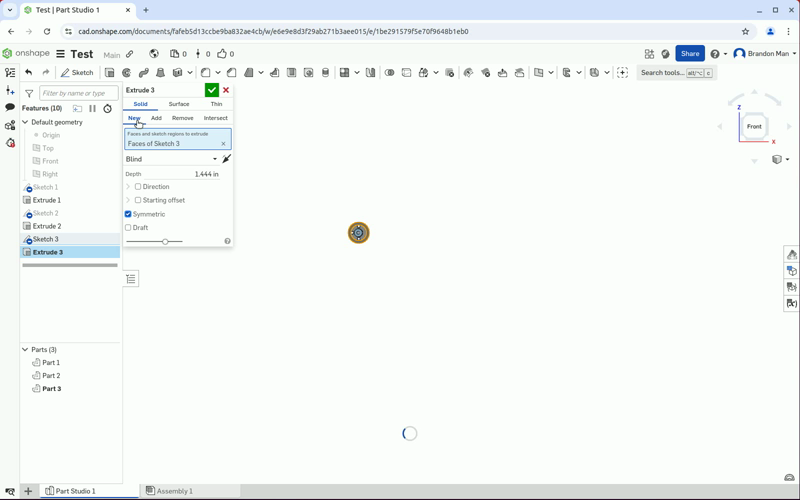
key(enter)
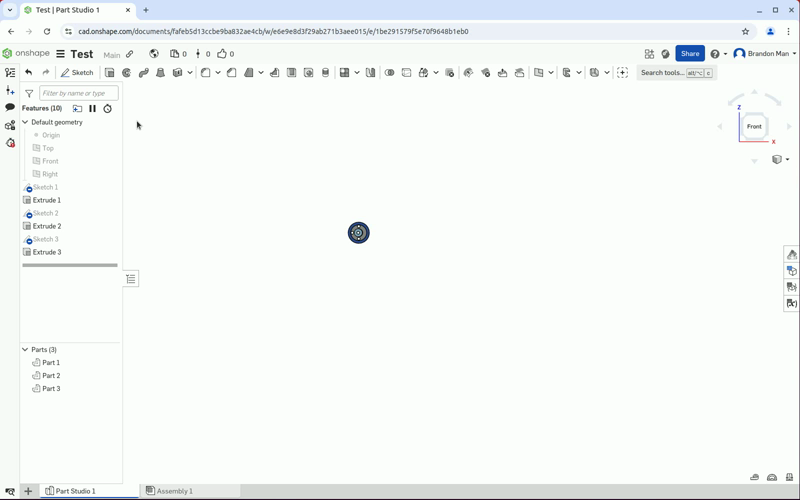
key(shift+h)
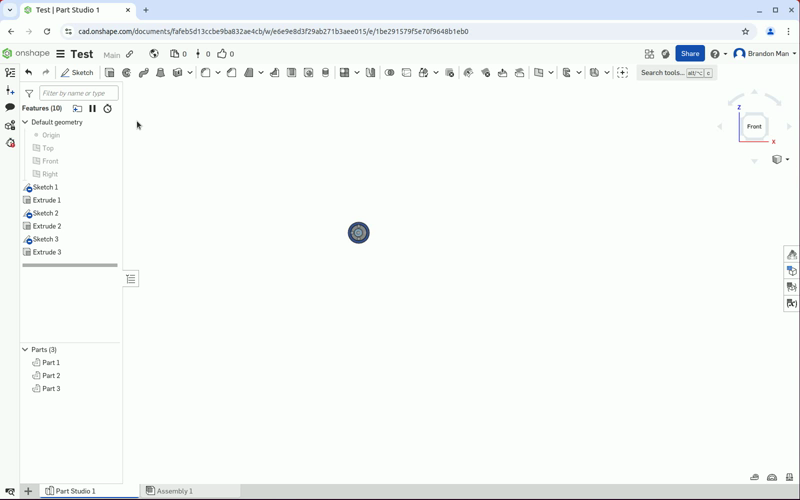
key(shift+h)
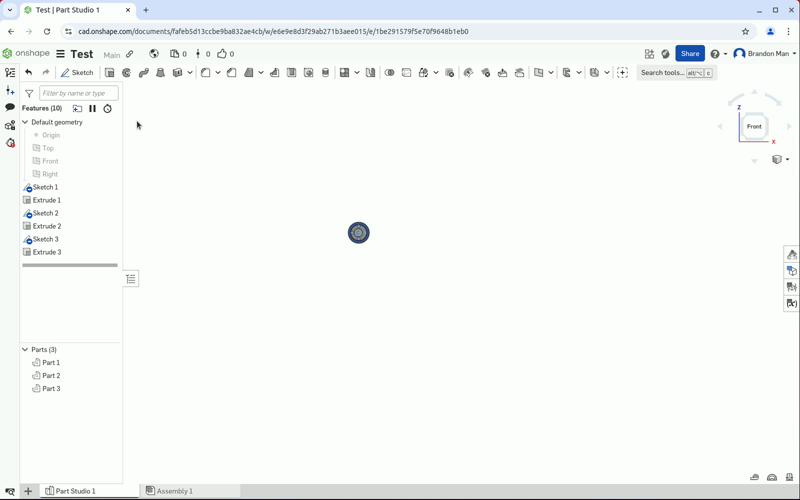
key(shift+7)
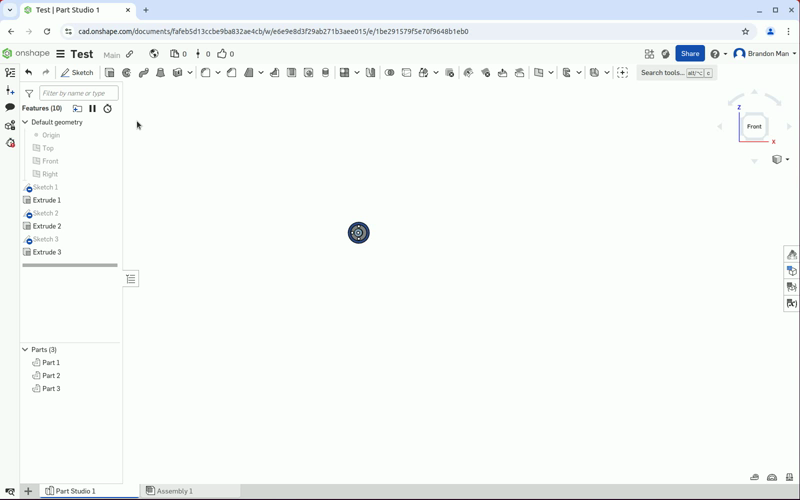
key(left, 2)
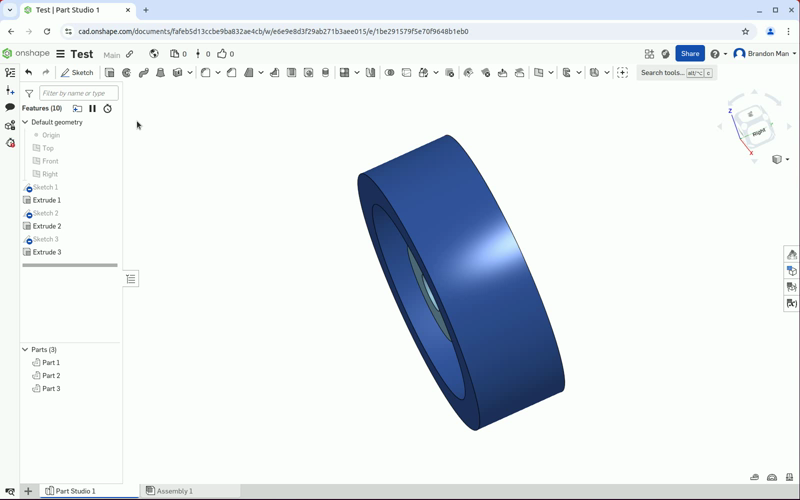
key(down, 2)
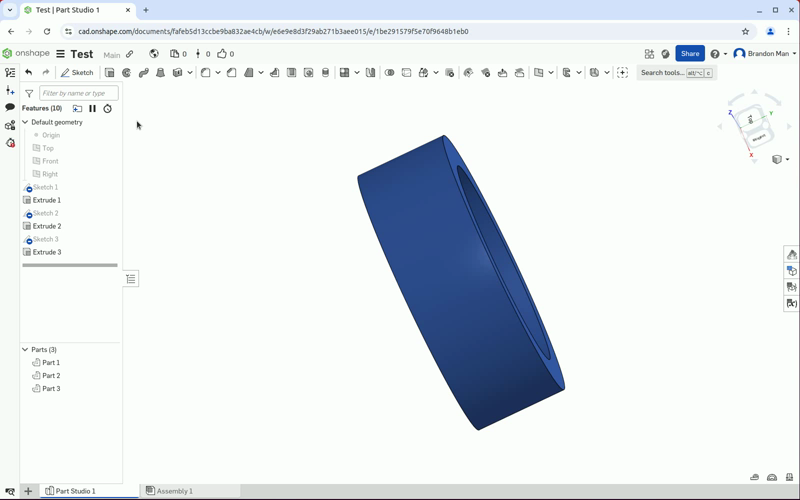
key(up, 2)
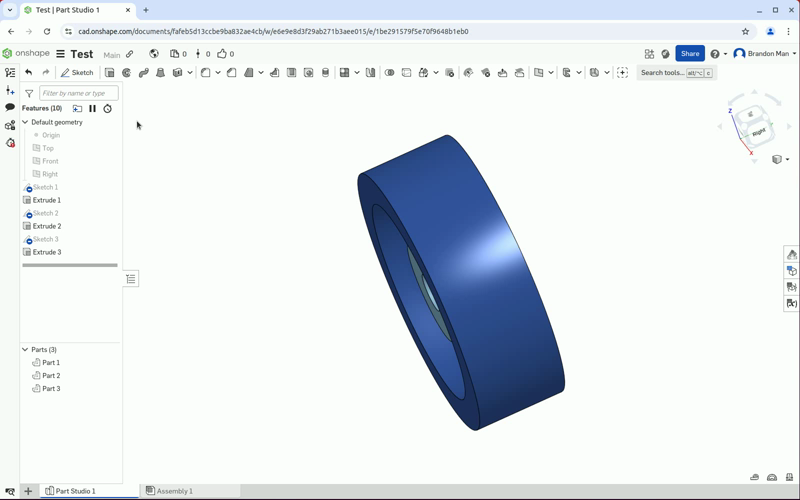
key(right, 2)
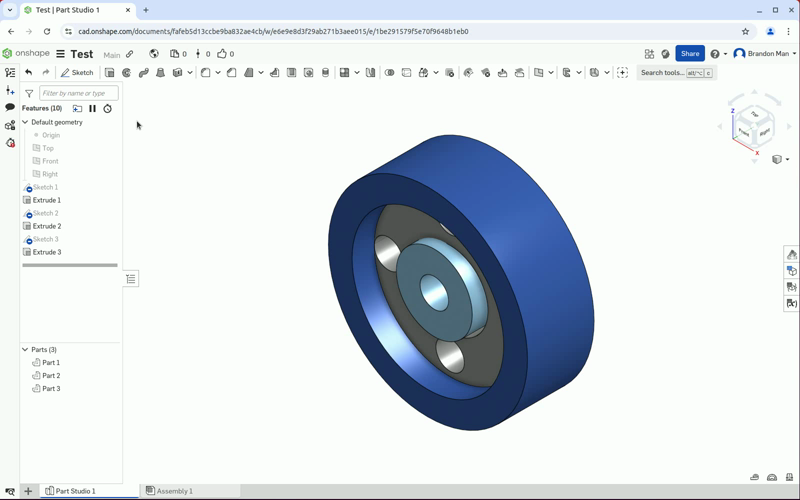
mouse_move(73, 189)
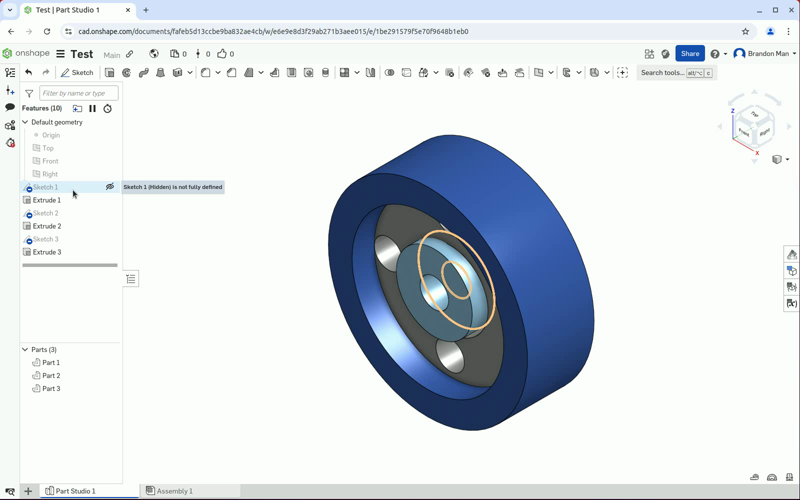
click(73, 189)